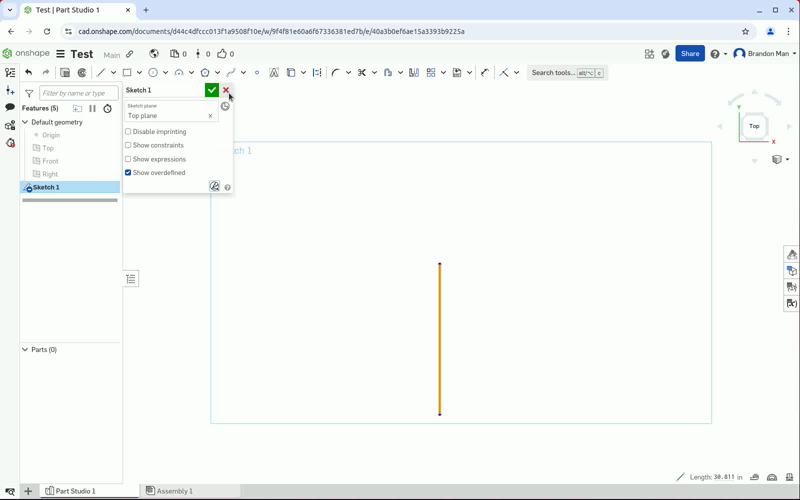
key(shift+h)
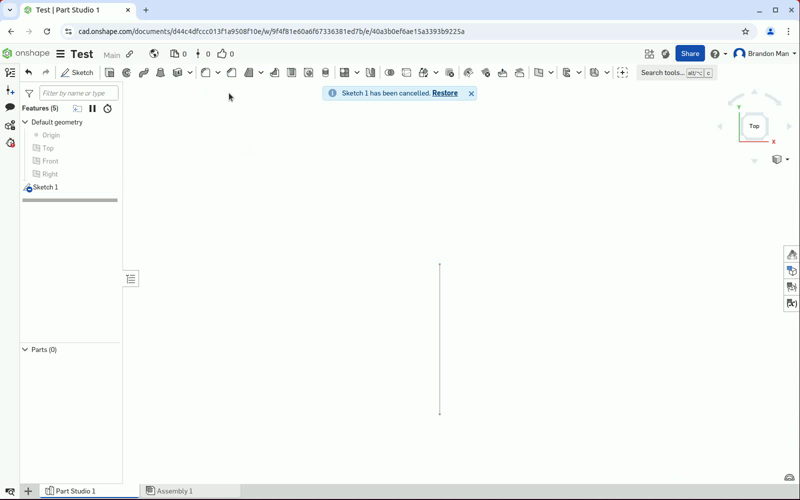
key(shift+s)
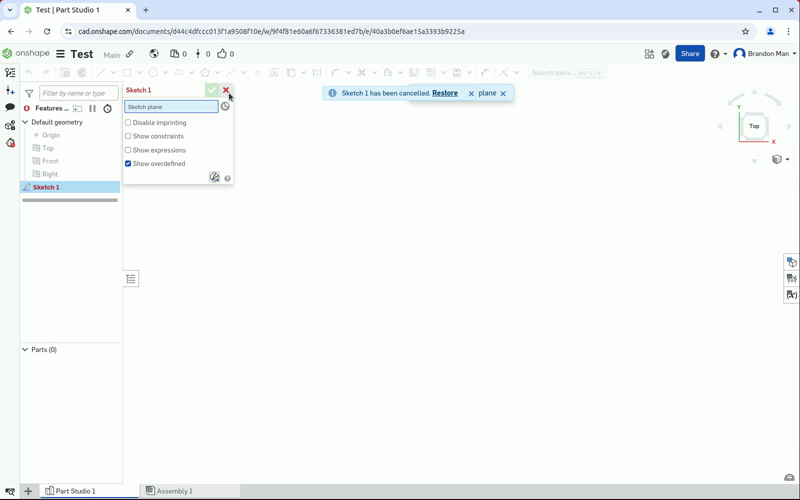
mouse_move(73, 150)
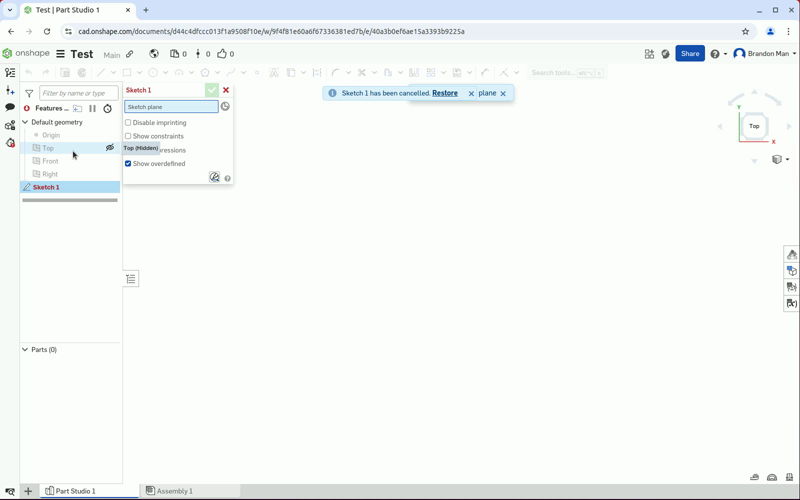
click(73, 150)
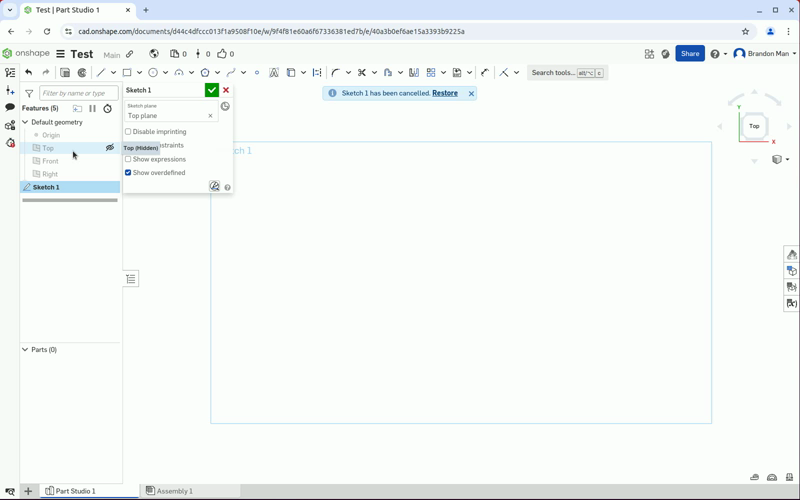
mouse_move(73, 352)
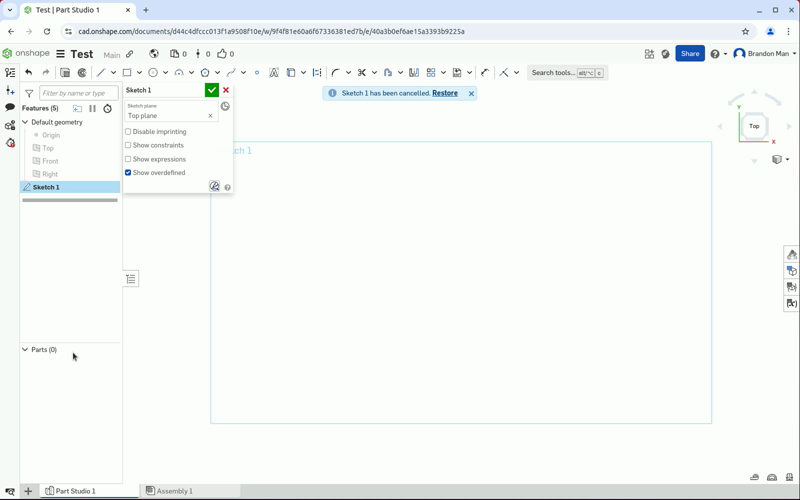
key(y)
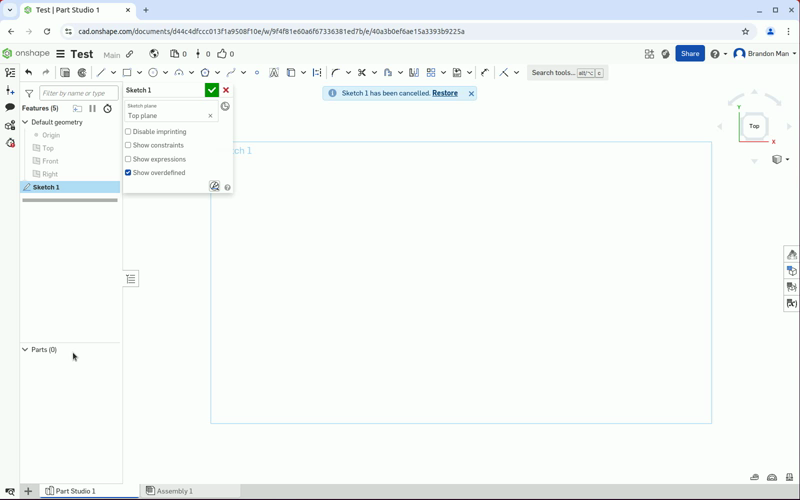
key(l)
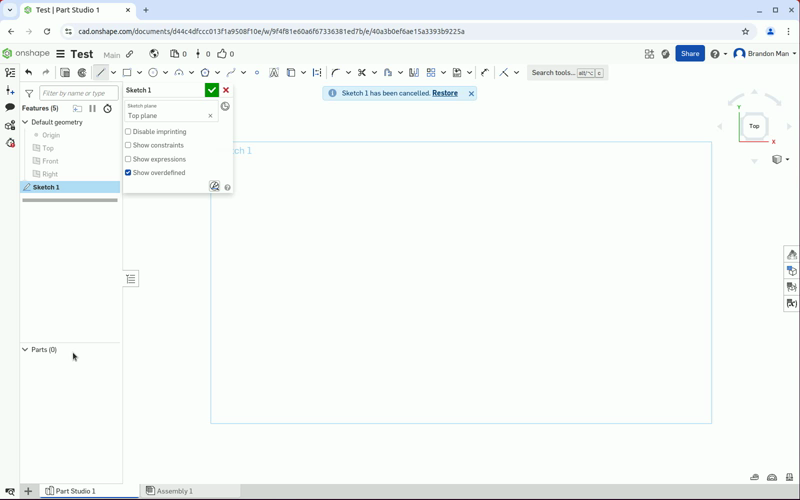
key_down(shift)
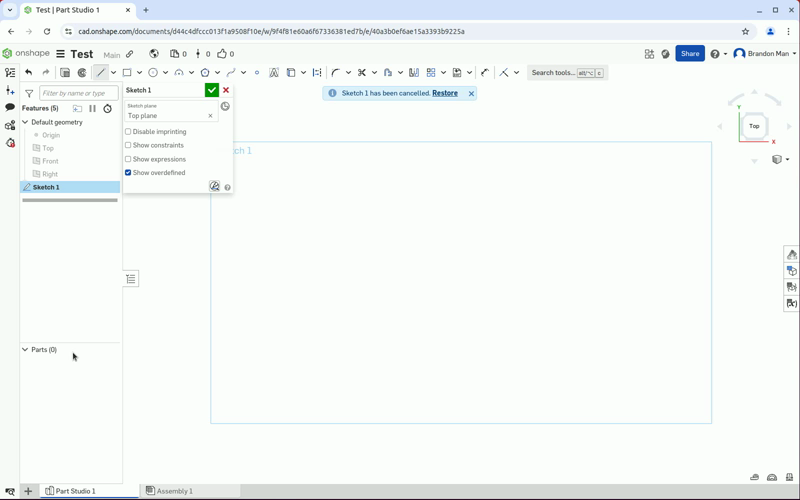
mouse_move(459, 282)
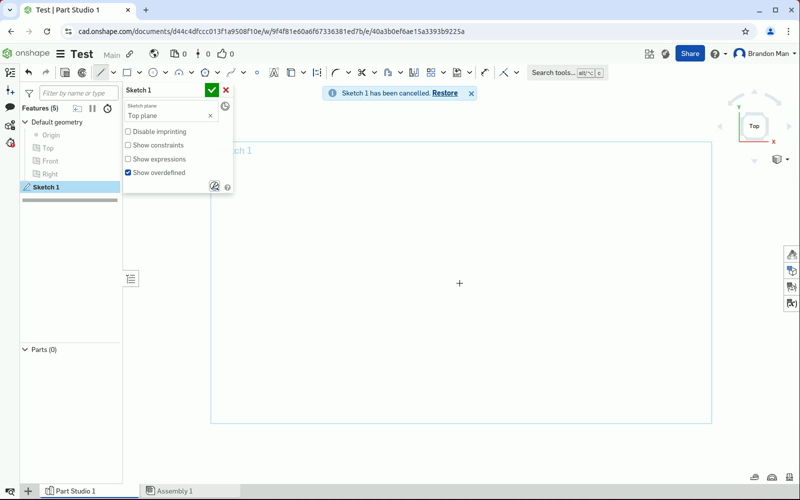
click(459, 282)
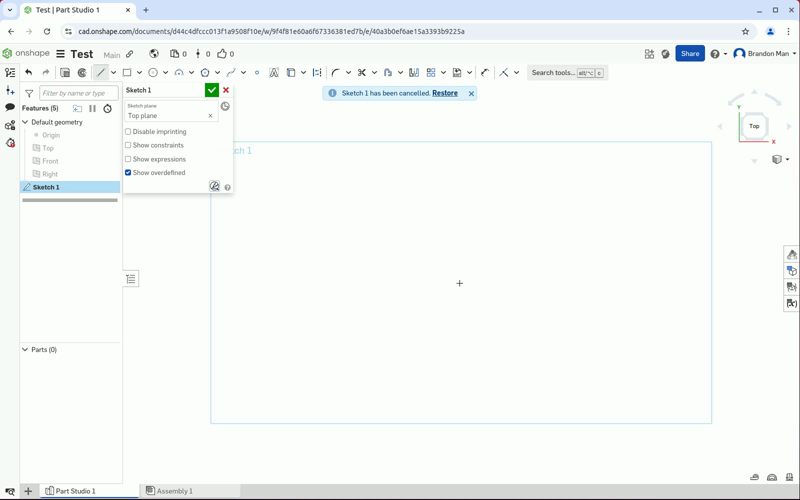
key_up(shift)
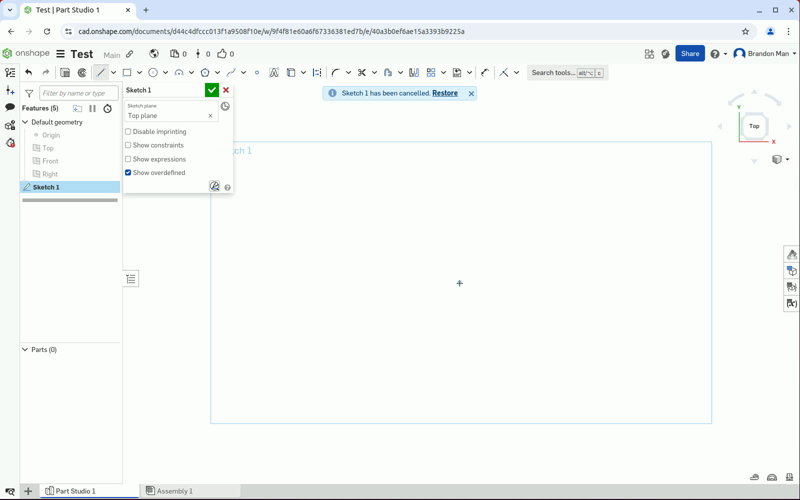
key_down(shift)
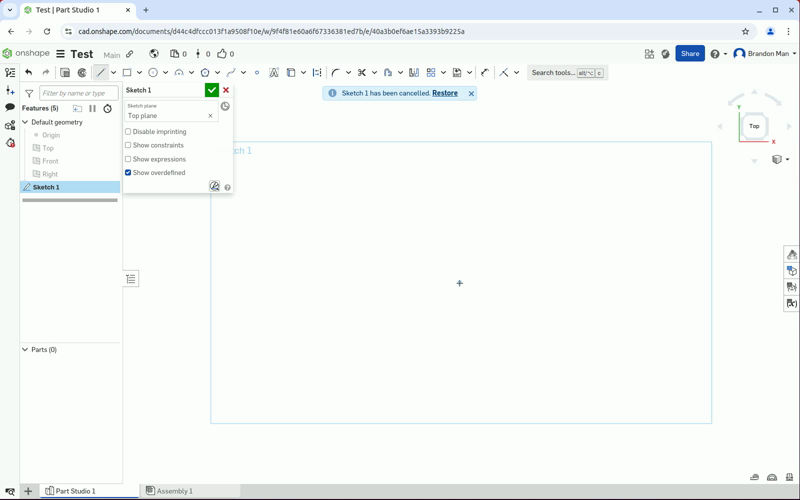
mouse_move(489, 282)
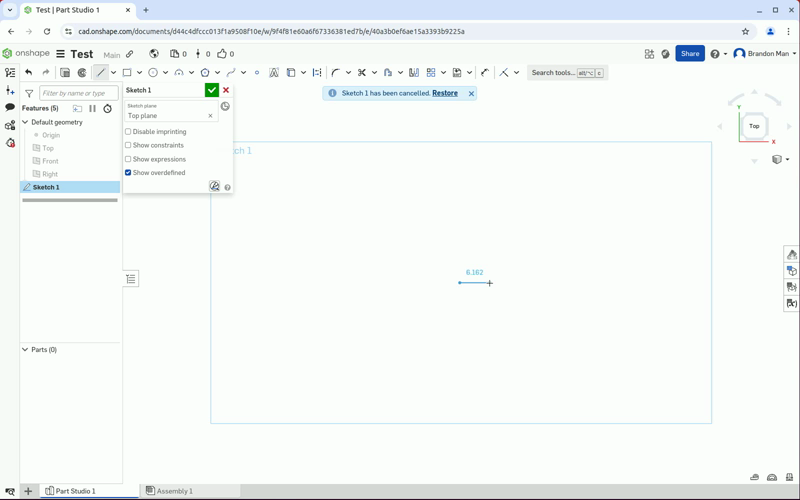
mouse_move(462, 282)
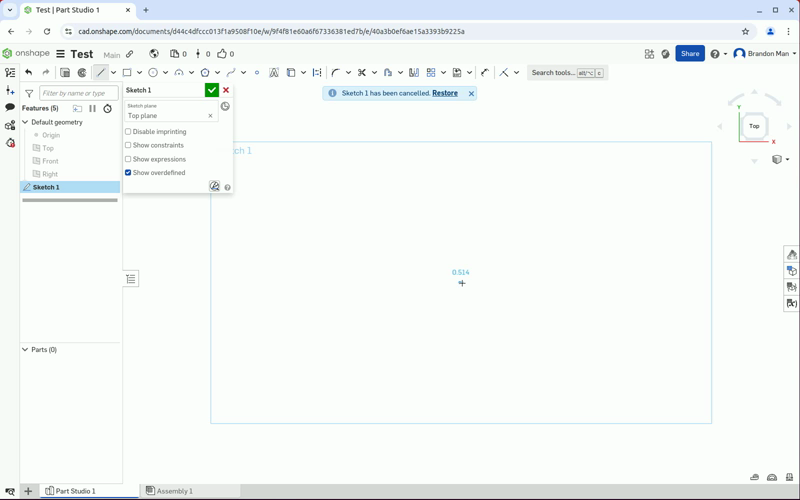
scroll(6)
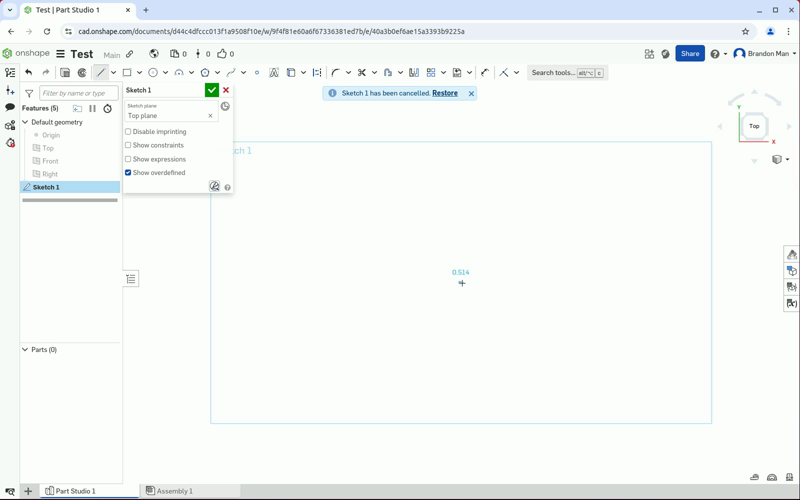
scroll(6)
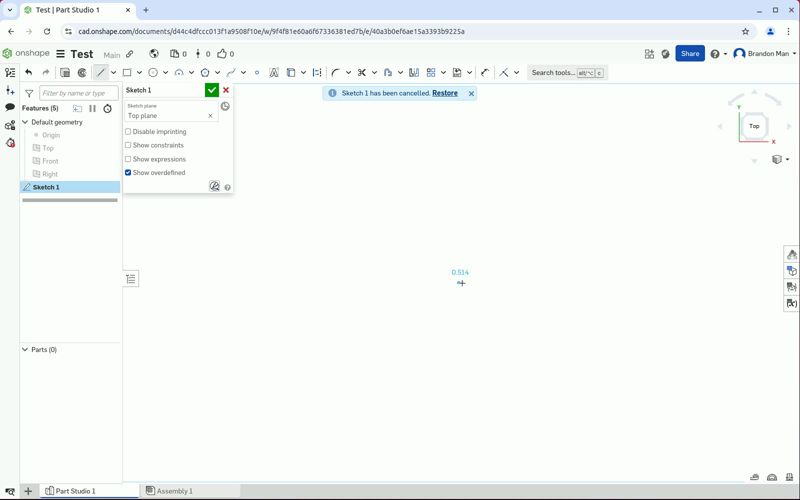
scroll(6)
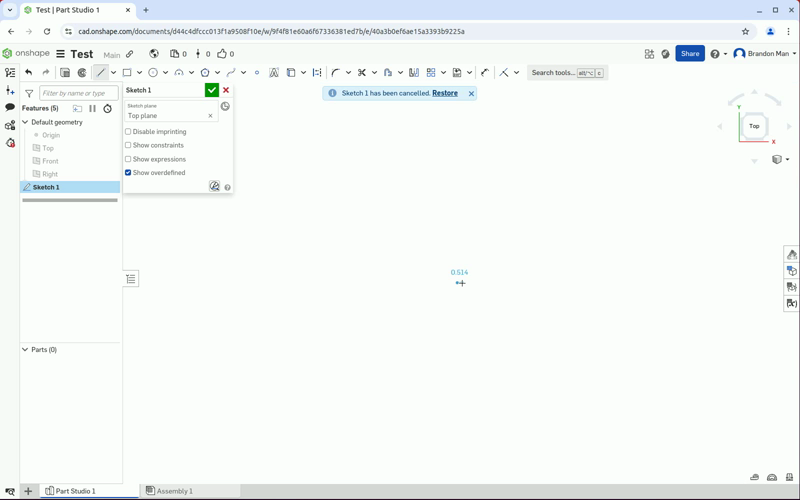
scroll(6)
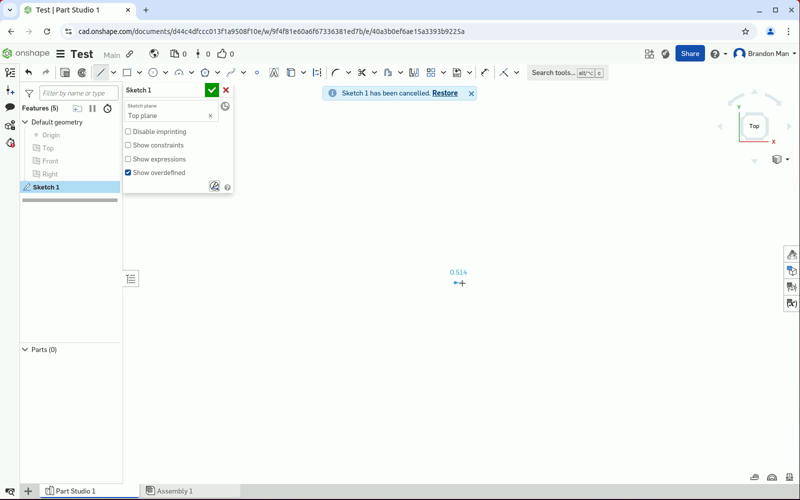
scroll(6)
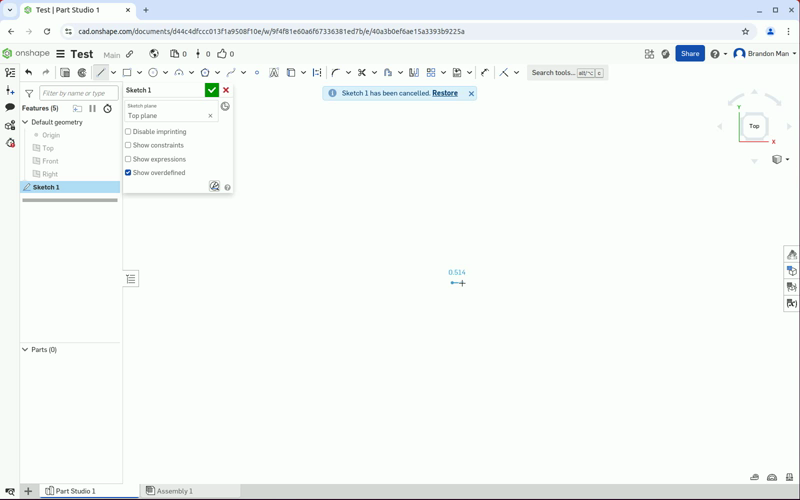
scroll(6)
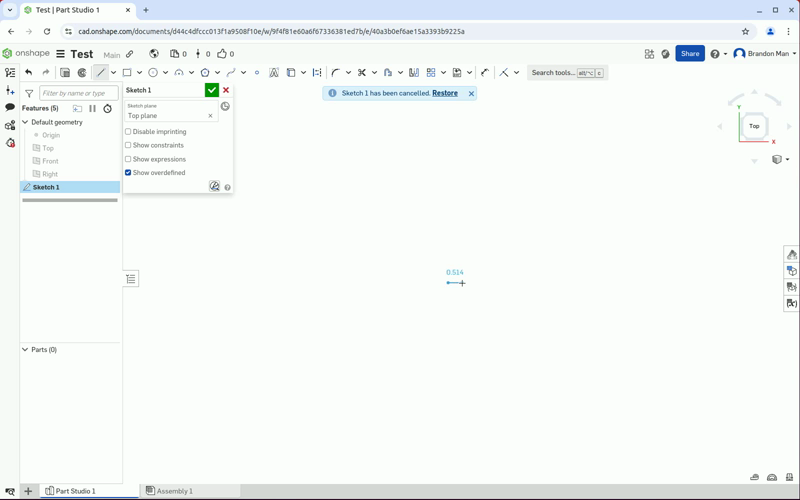
scroll(6)
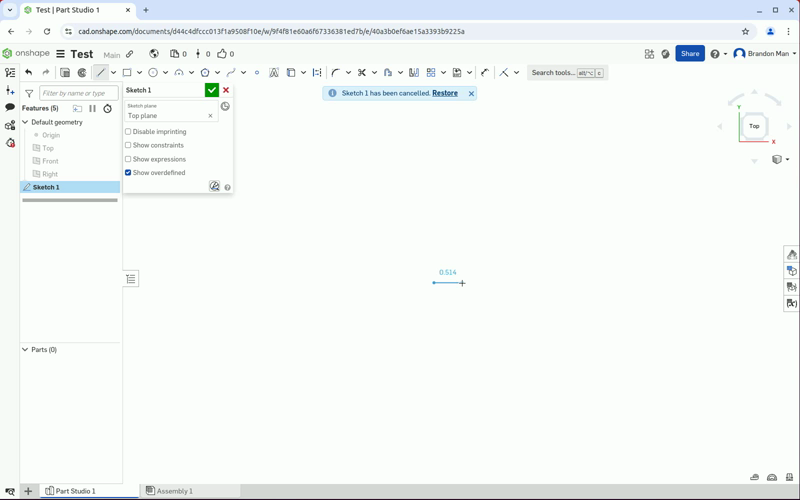
click(462, 282)
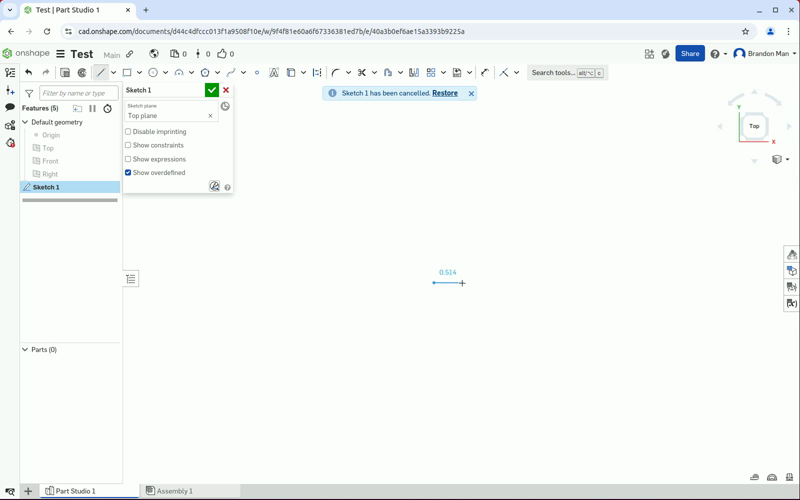
scroll(-6)
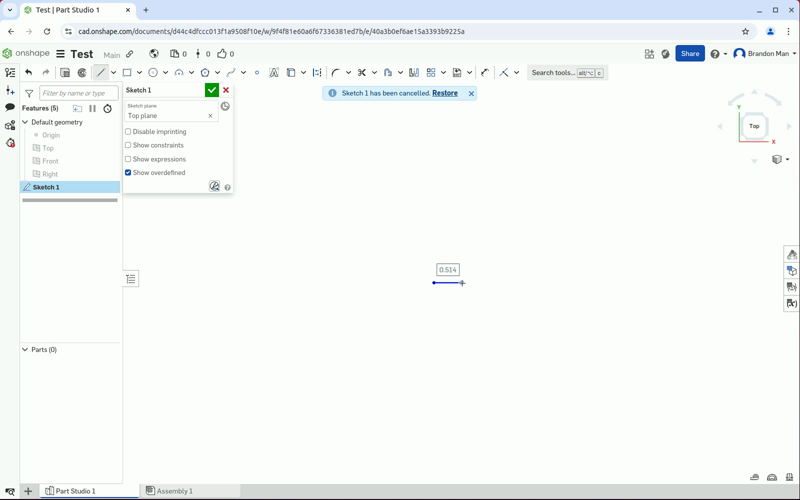
scroll(-6)
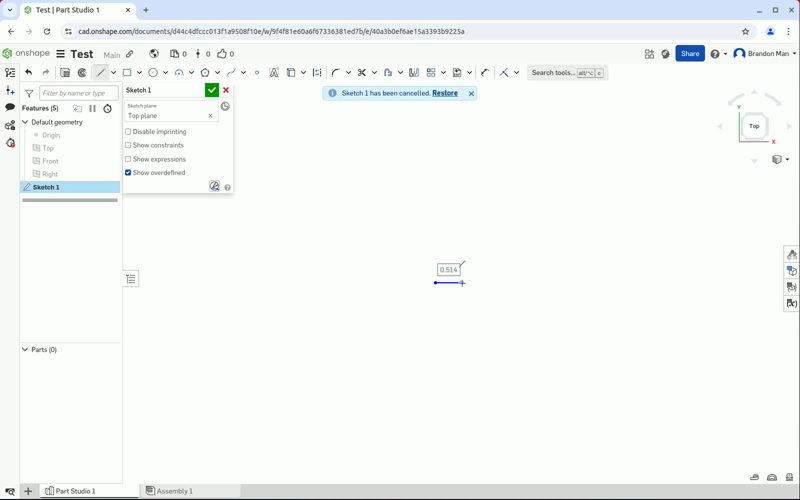
scroll(-6)
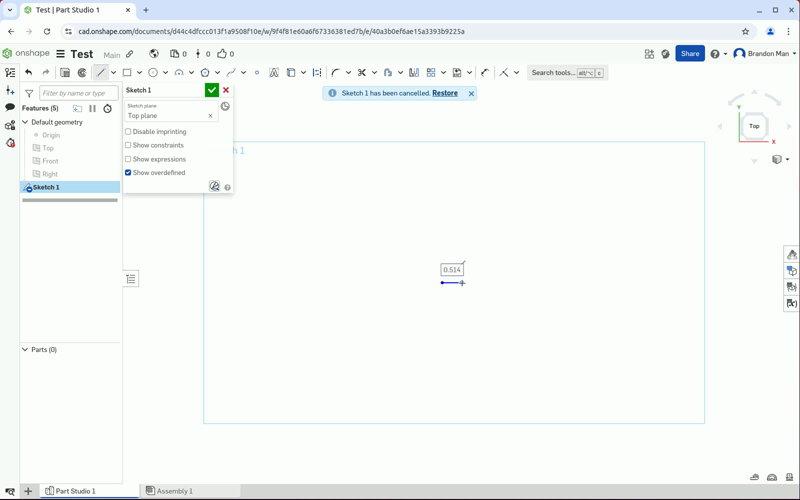
scroll(-6)
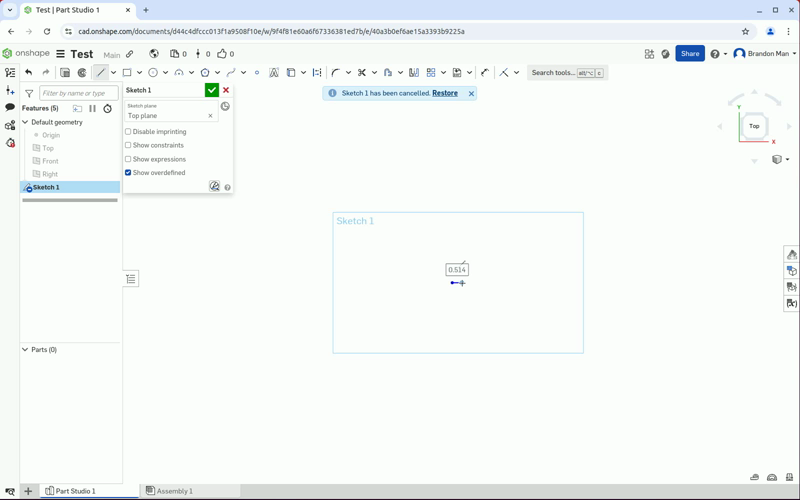
scroll(-6)
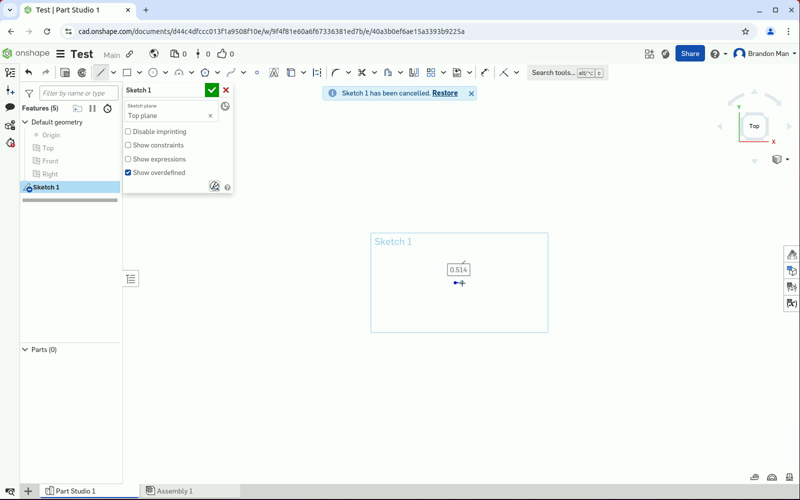
scroll(-6)
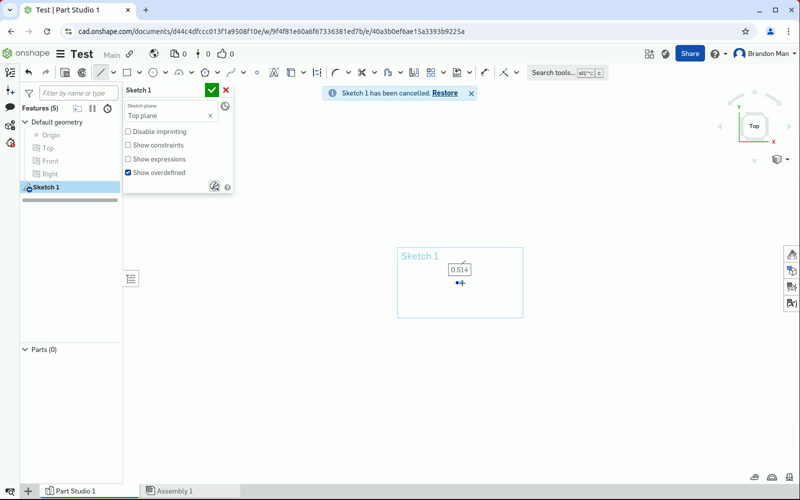
scroll(-6)
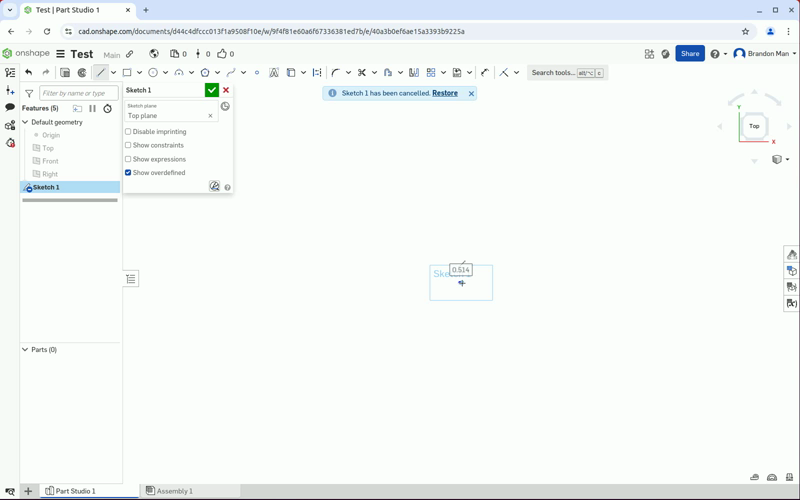
key_up(shift)
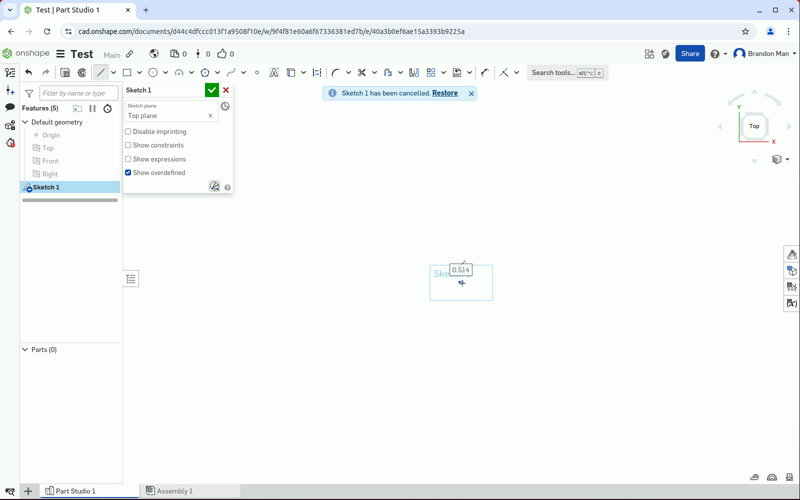
key_down(shift)
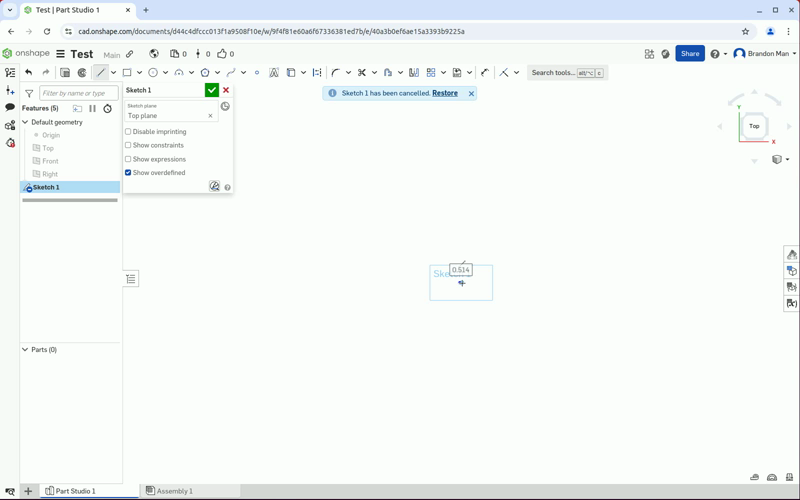
key_up(shift)
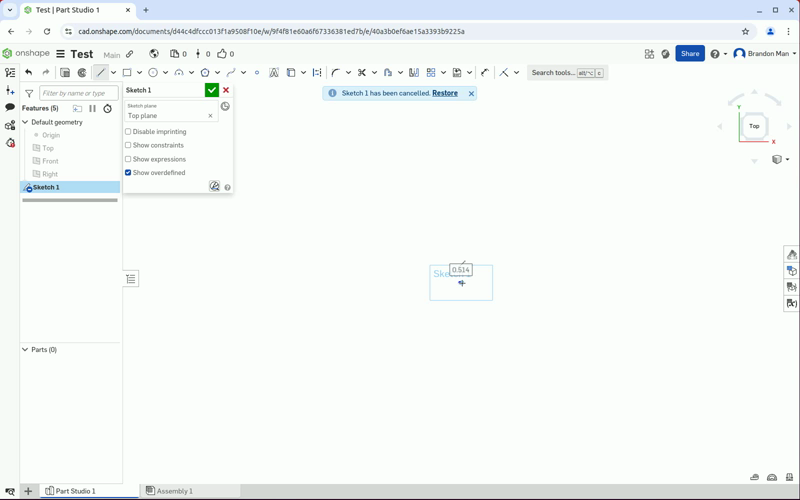
key_down(shift)
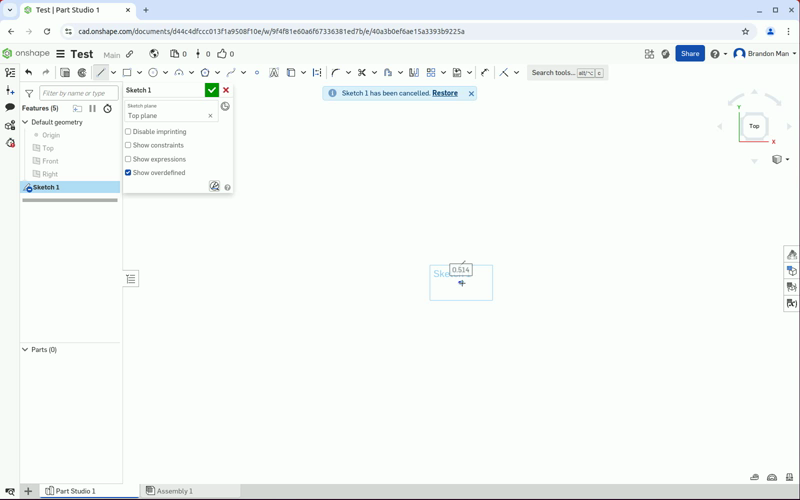
key_up(shift)
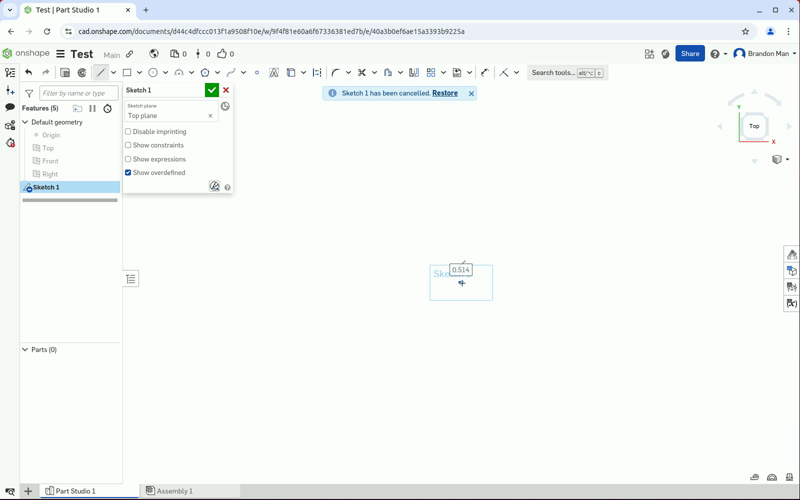
key_down(shift)
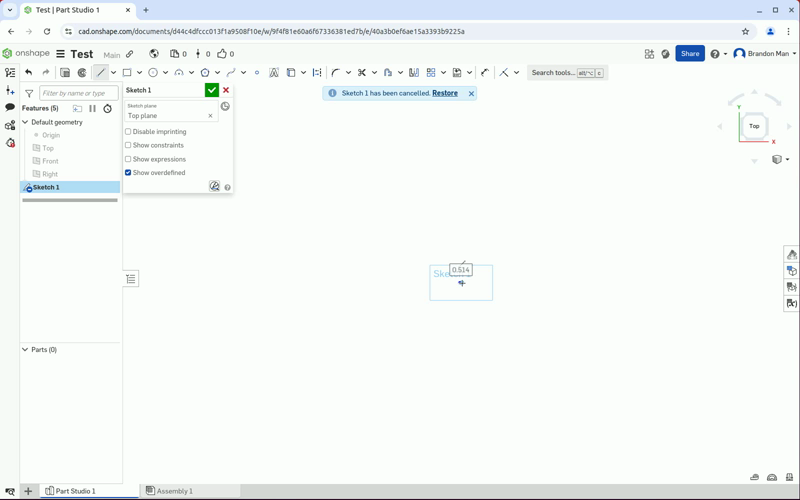
mouse_move(492, 282)
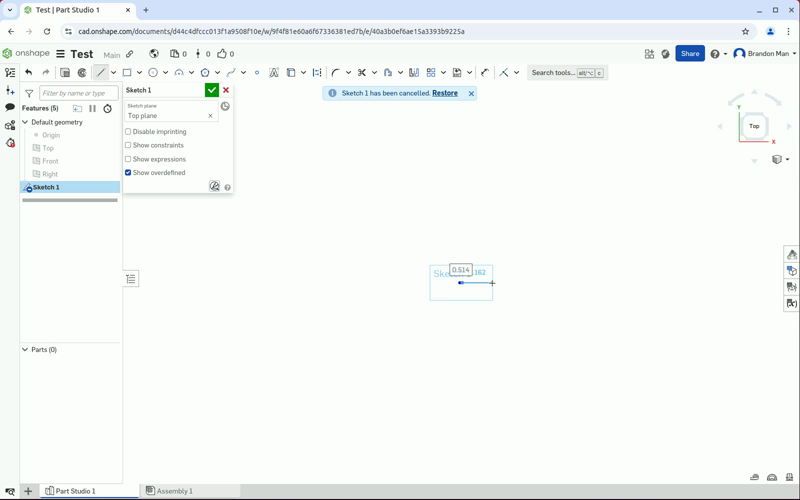
mouse_move(461, 278)
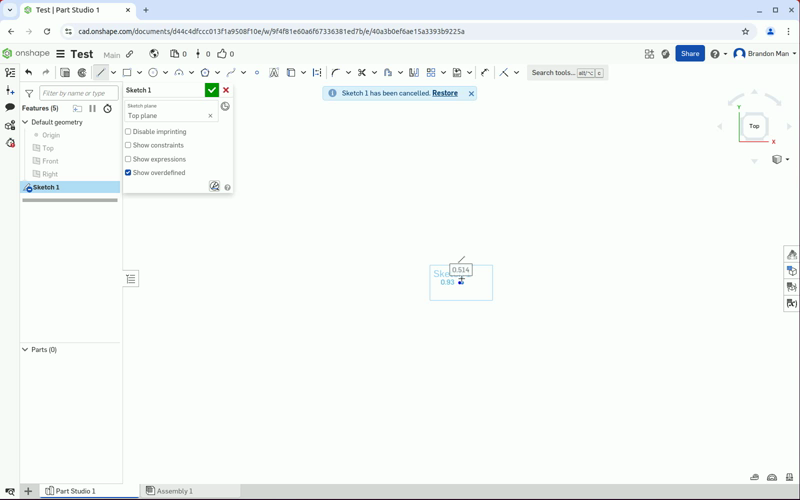
scroll(6)
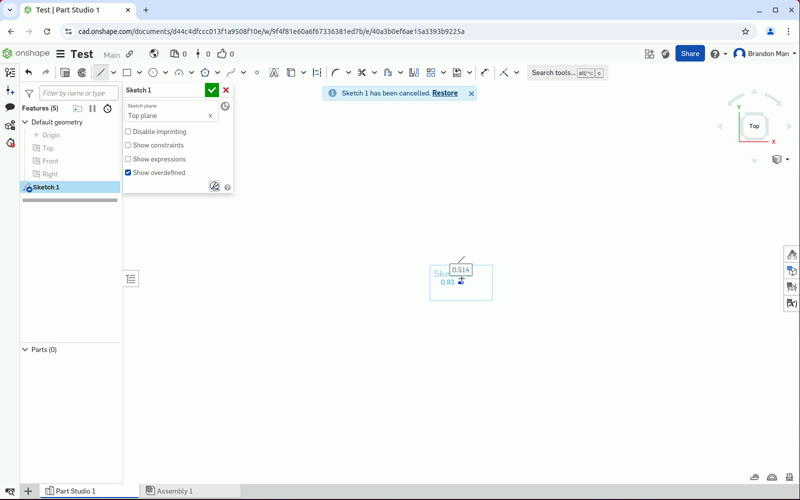
scroll(6)
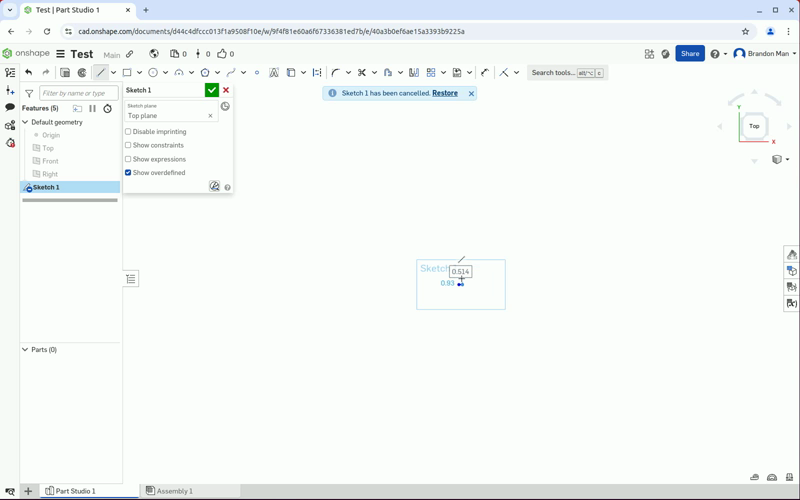
scroll(6)
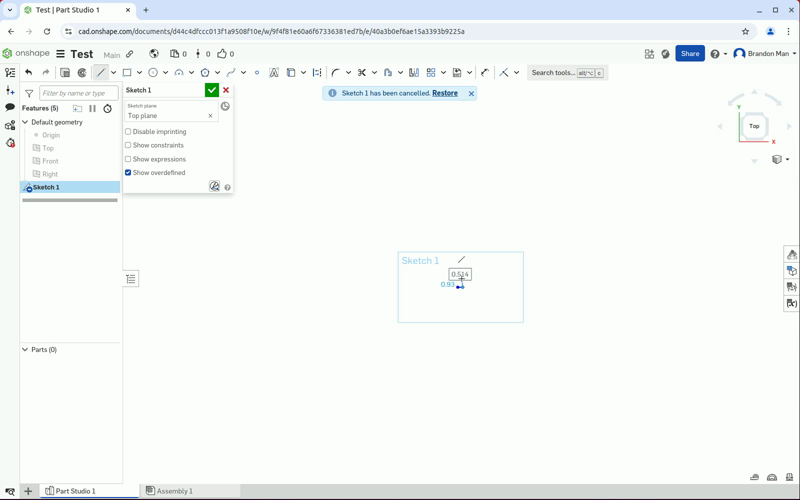
scroll(6)
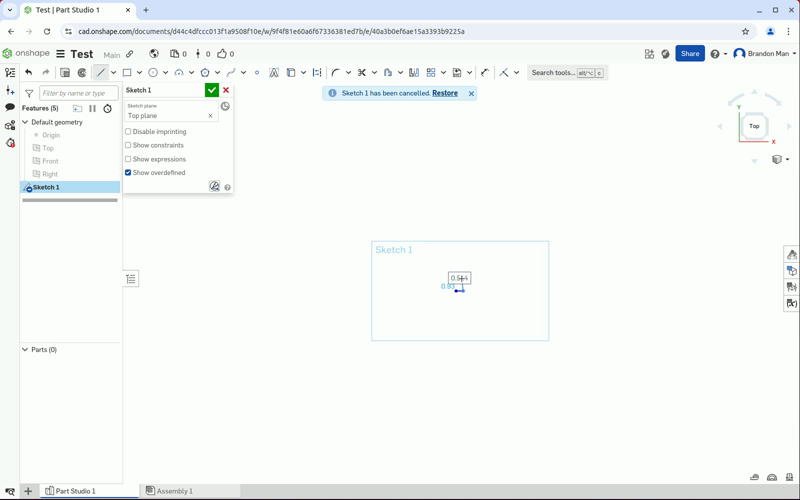
scroll(6)
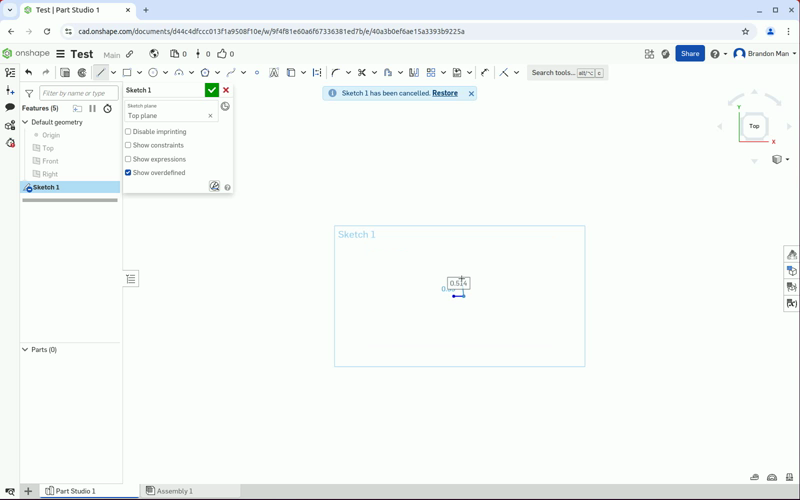
scroll(6)
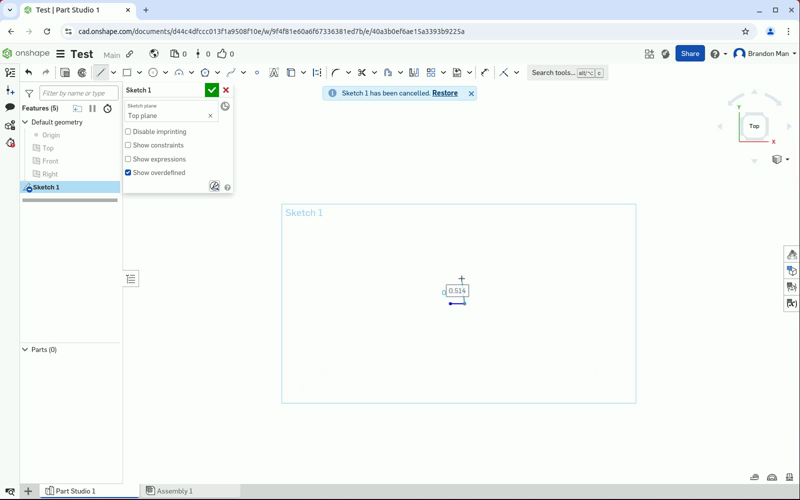
scroll(6)
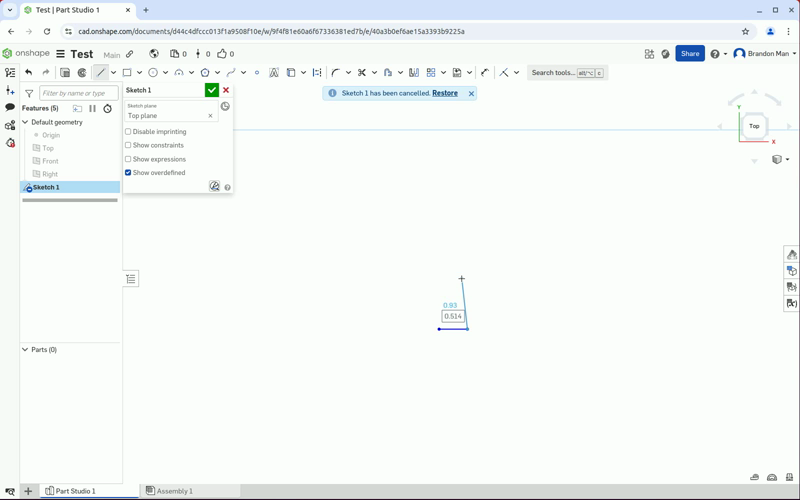
click(461, 278)
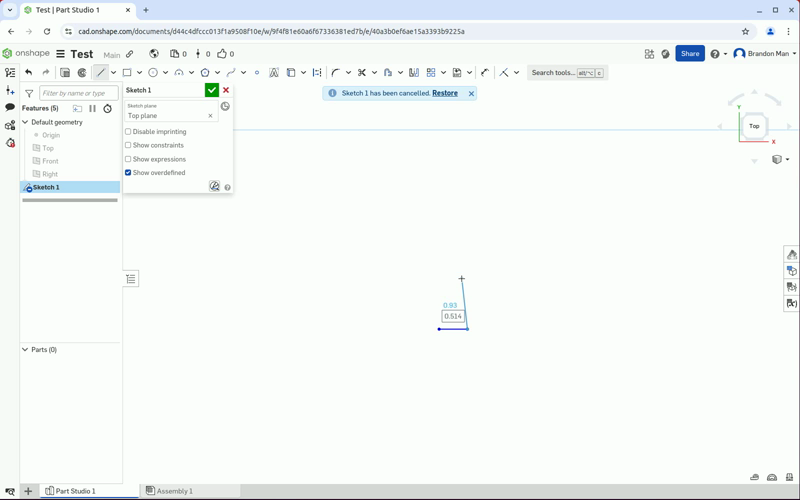
scroll(-6)
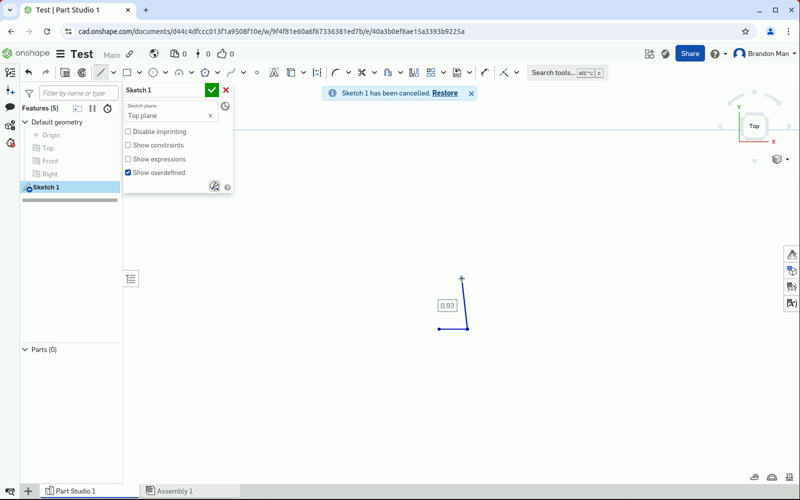
scroll(-6)
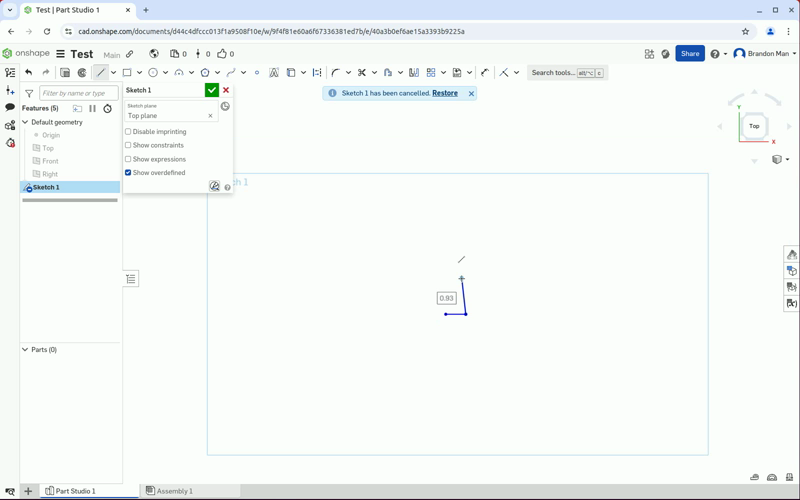
scroll(-6)
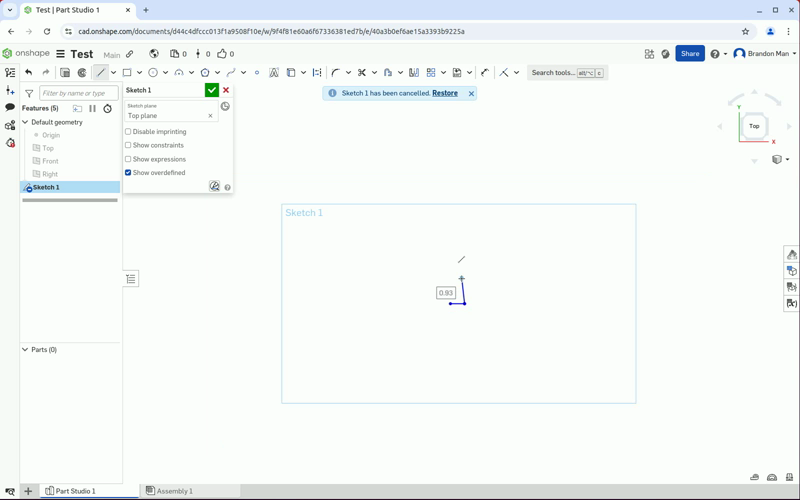
scroll(-6)
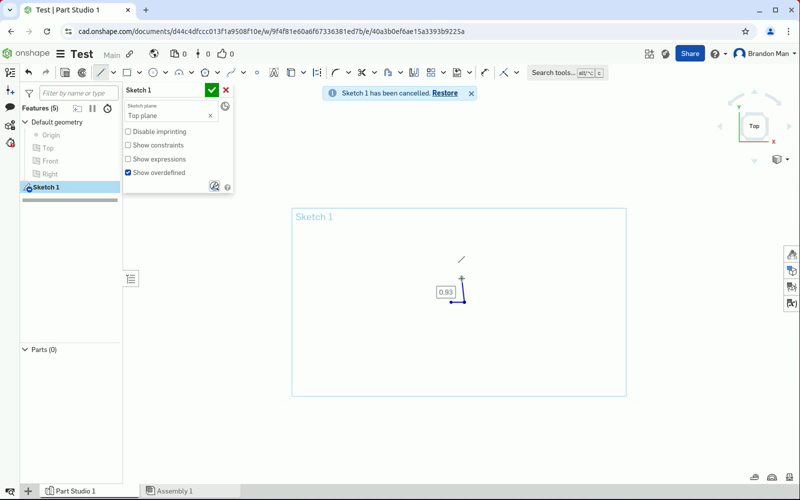
scroll(-6)
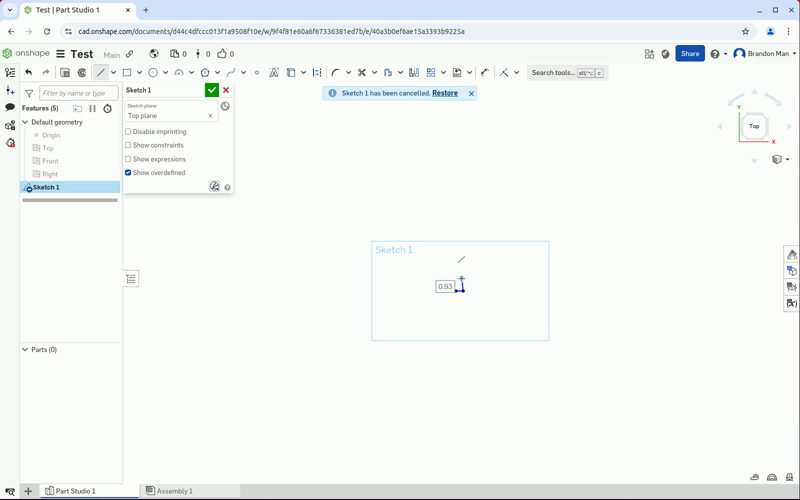
scroll(-6)
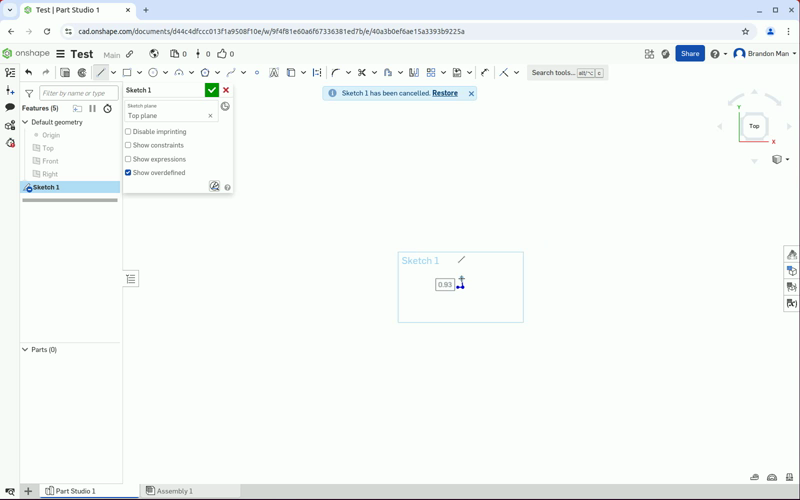
scroll(-6)
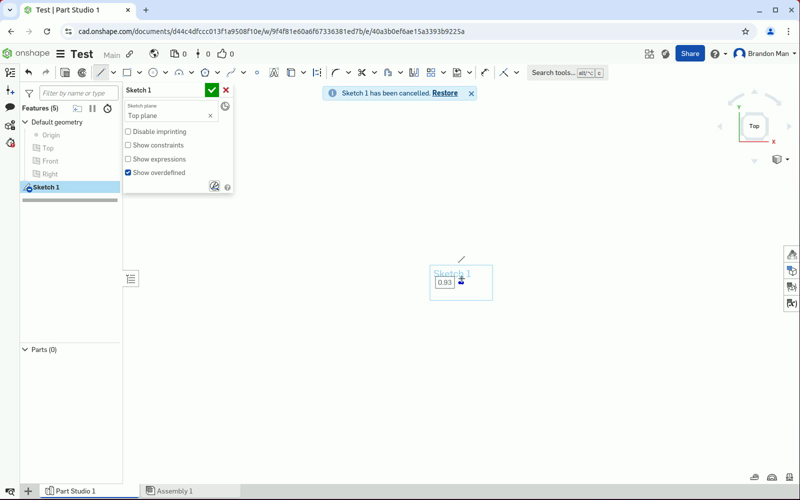
key_up(shift)
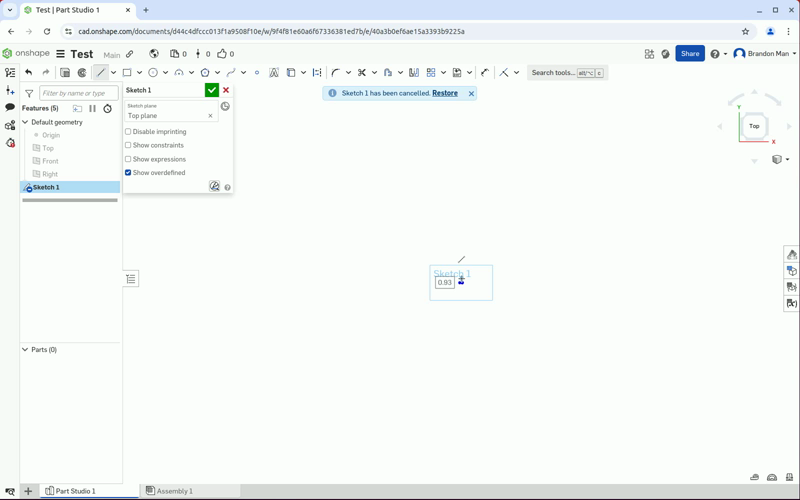
key_down(shift)
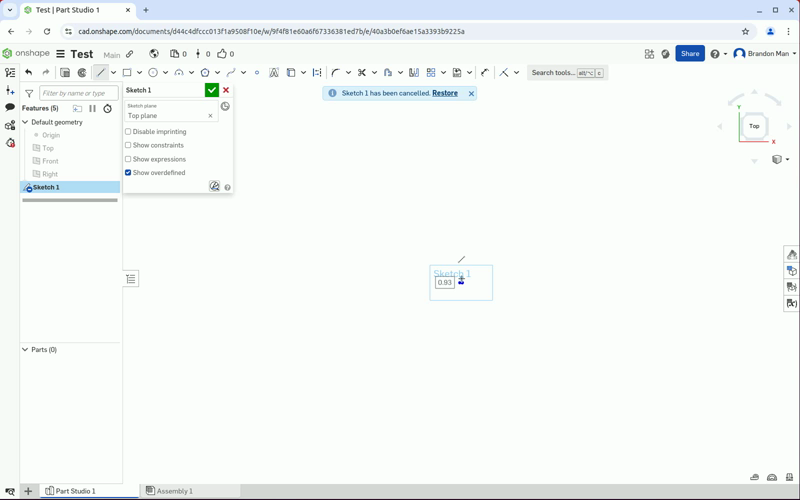
key_up(shift)
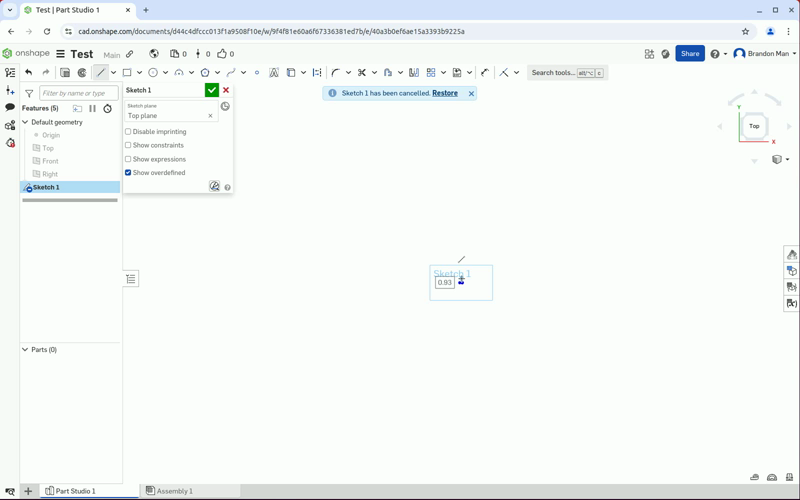
key_down(shift)
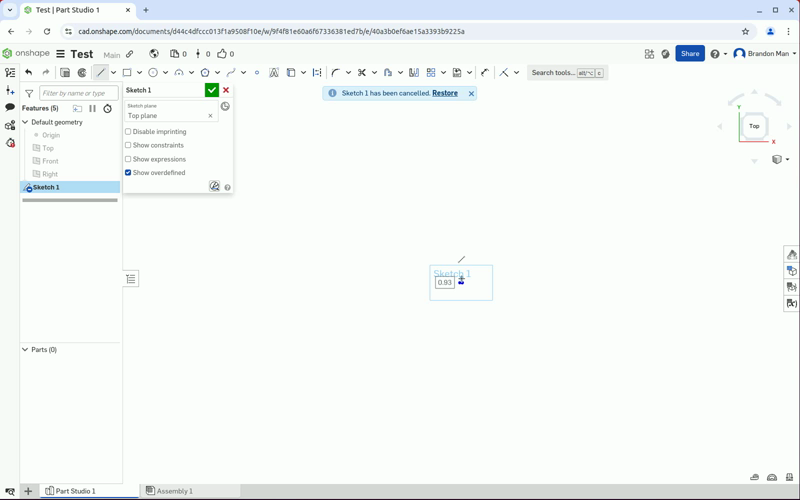
key_up(shift)
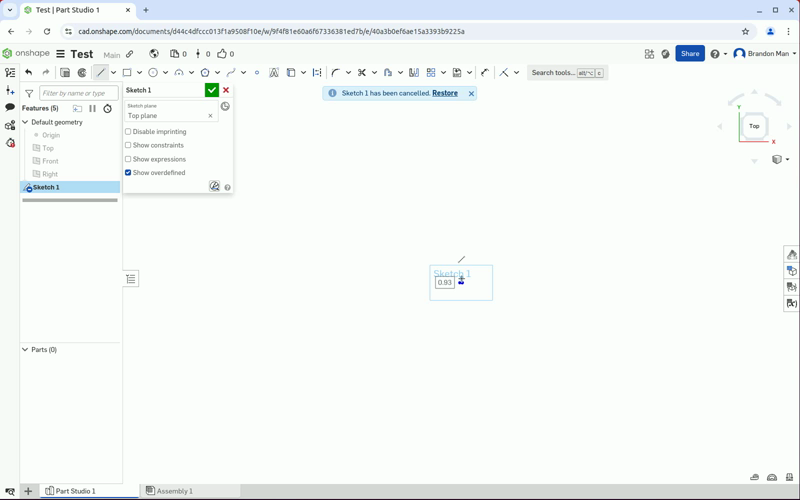
key_down(shift)
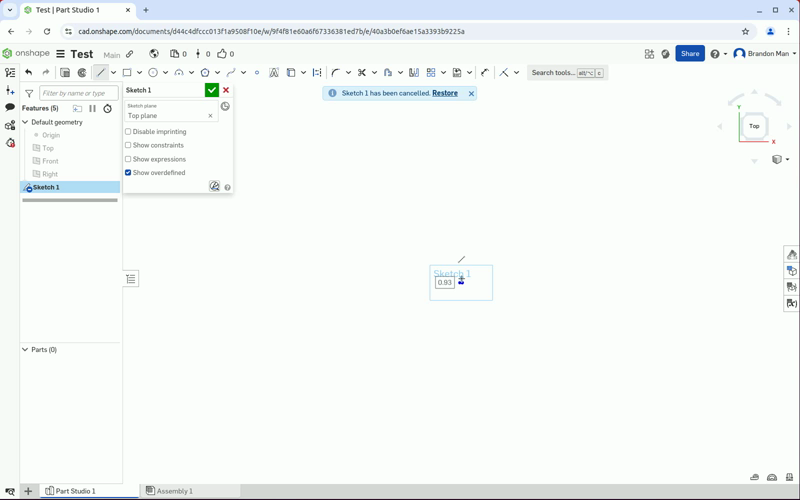
mouse_move(492, 278)
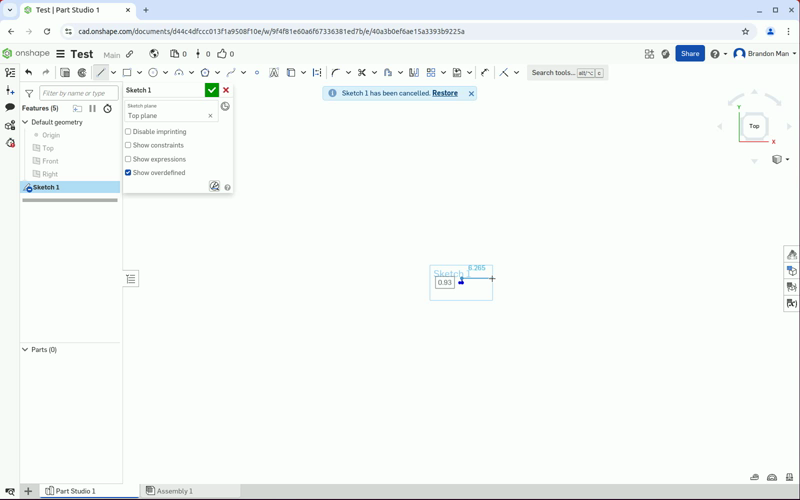
mouse_move(459, 278)
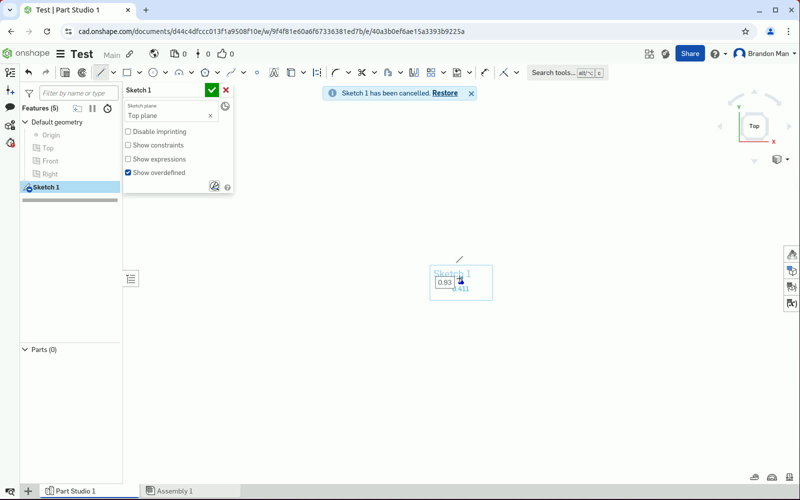
scroll(6)
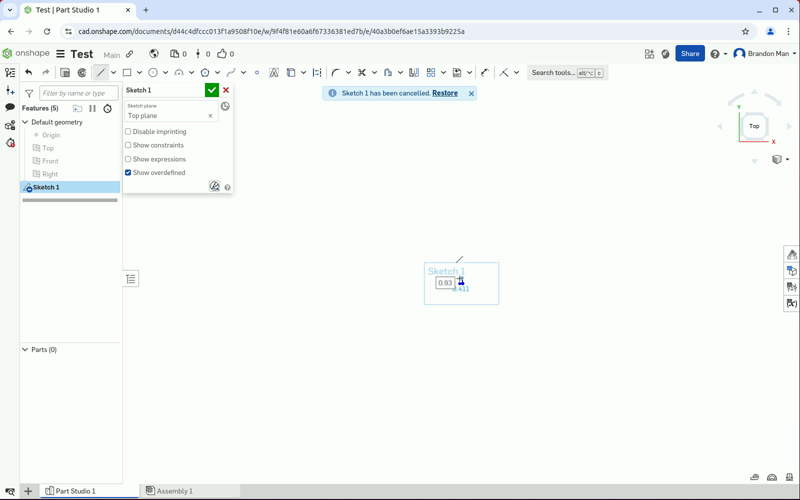
scroll(6)
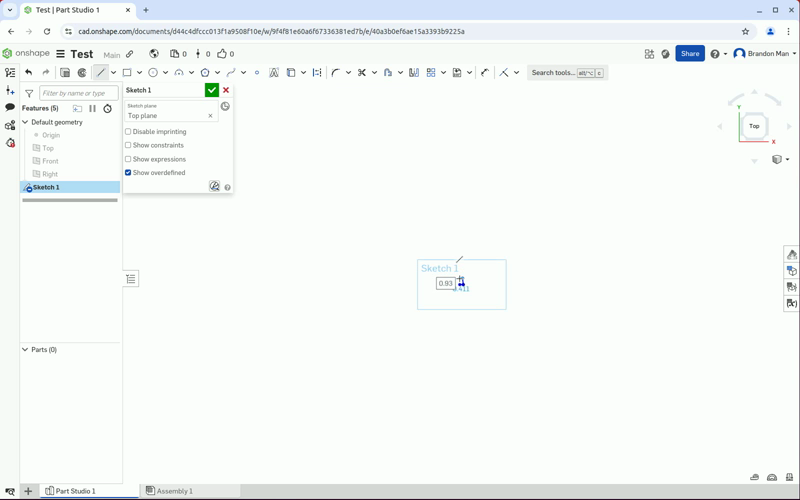
scroll(6)
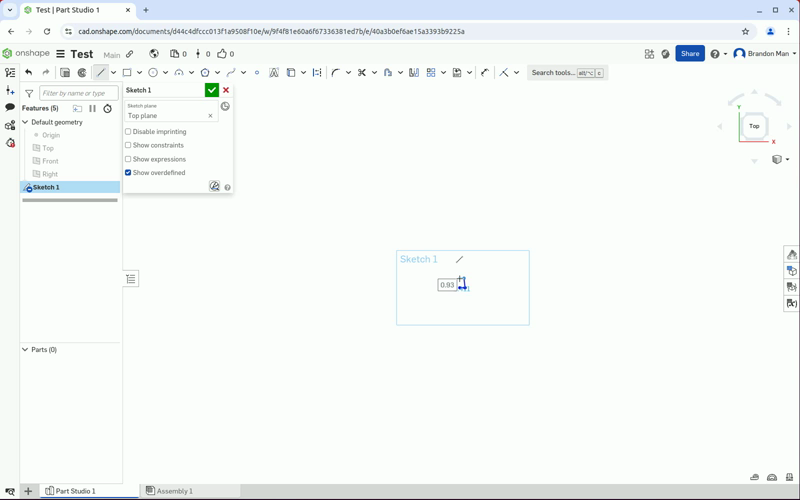
scroll(6)
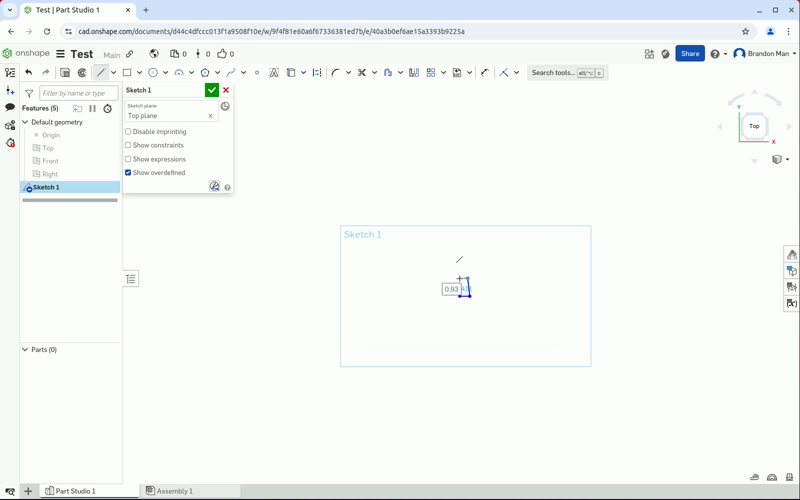
scroll(6)
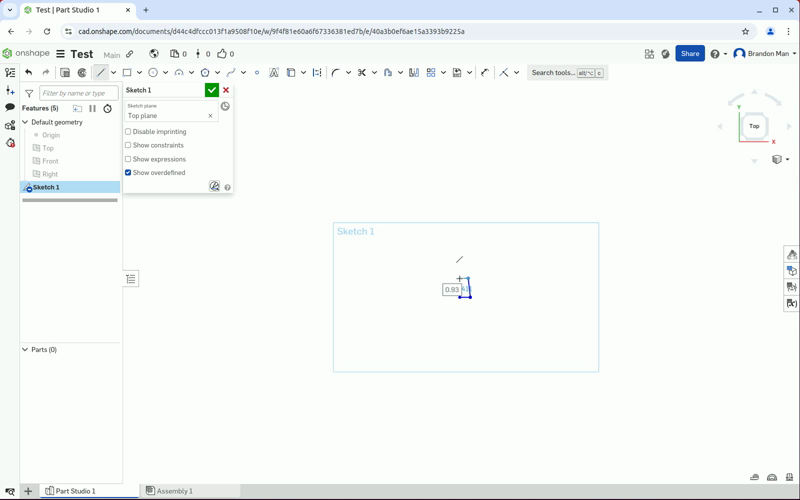
scroll(6)
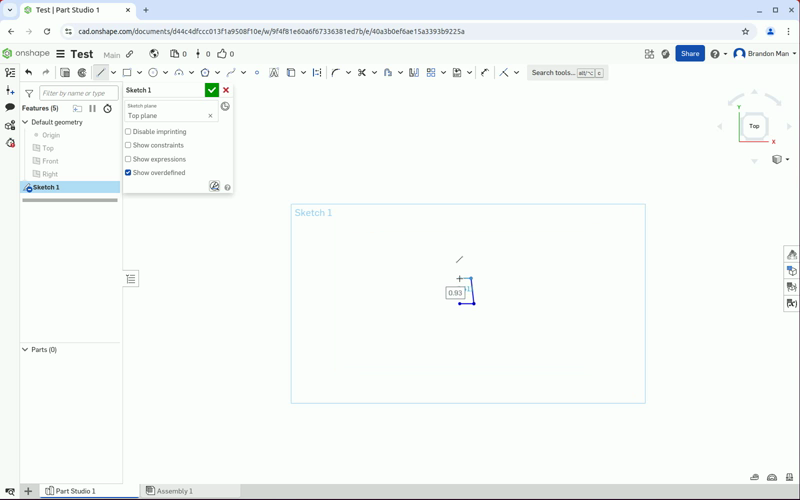
scroll(6)
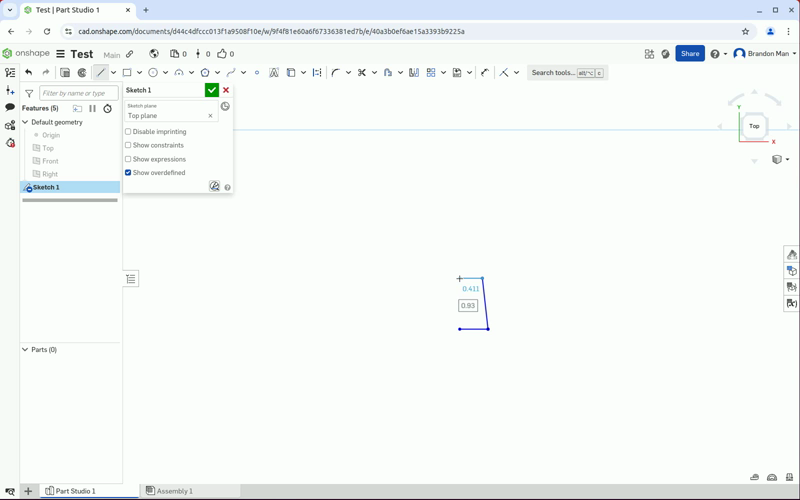
click(459, 278)
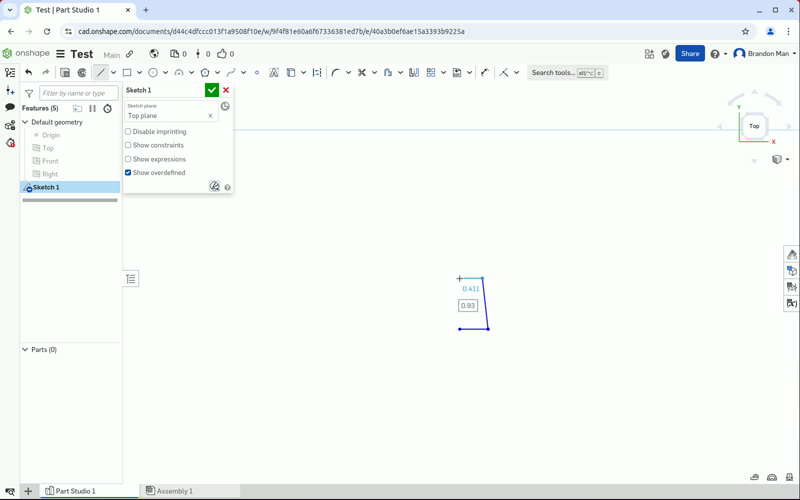
scroll(-6)
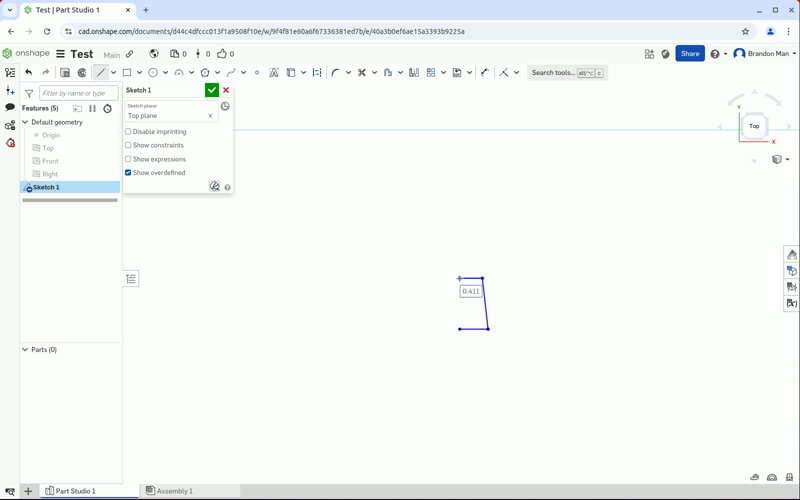
scroll(-6)
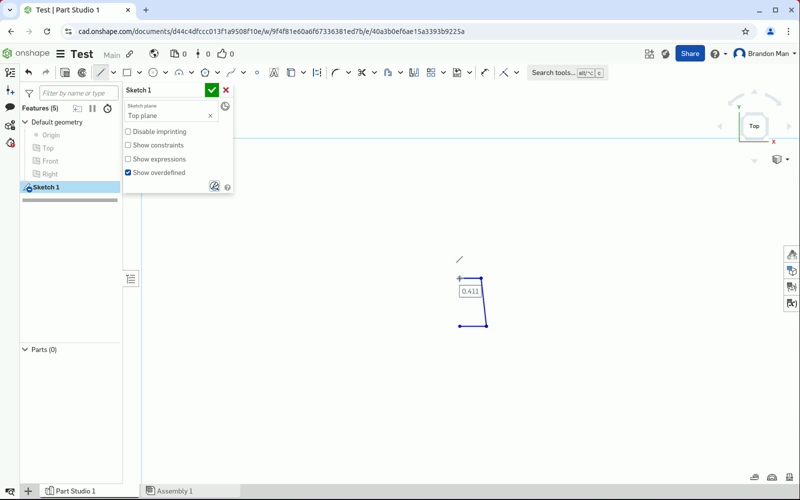
scroll(-6)
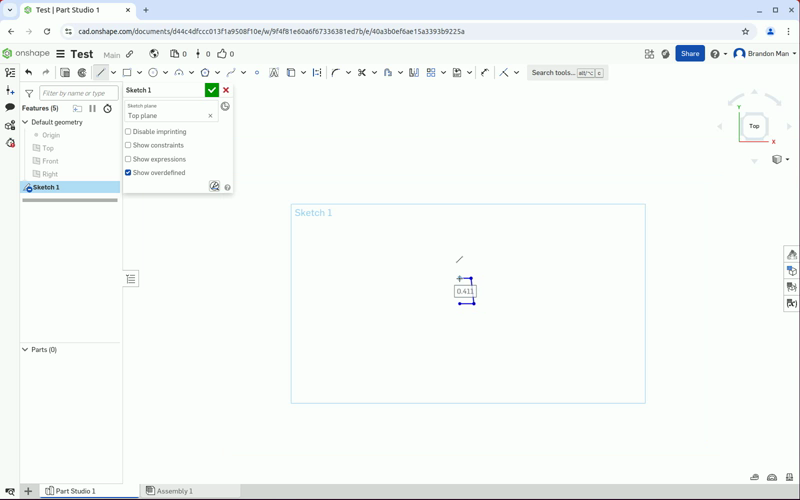
scroll(-6)
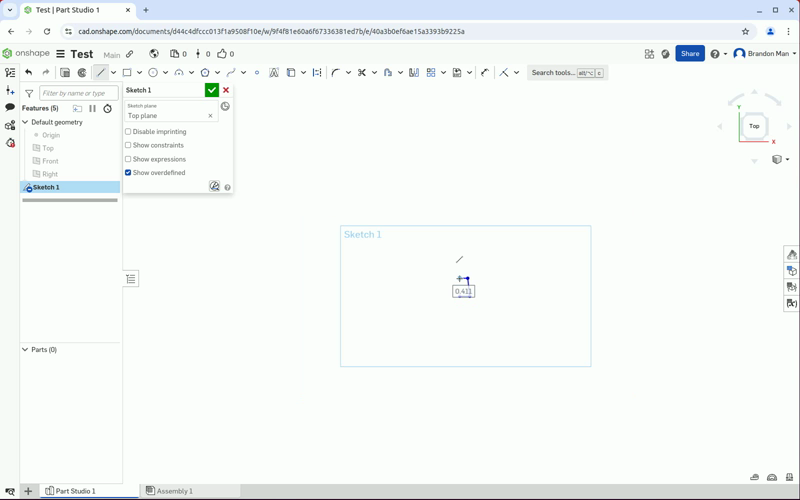
scroll(-6)
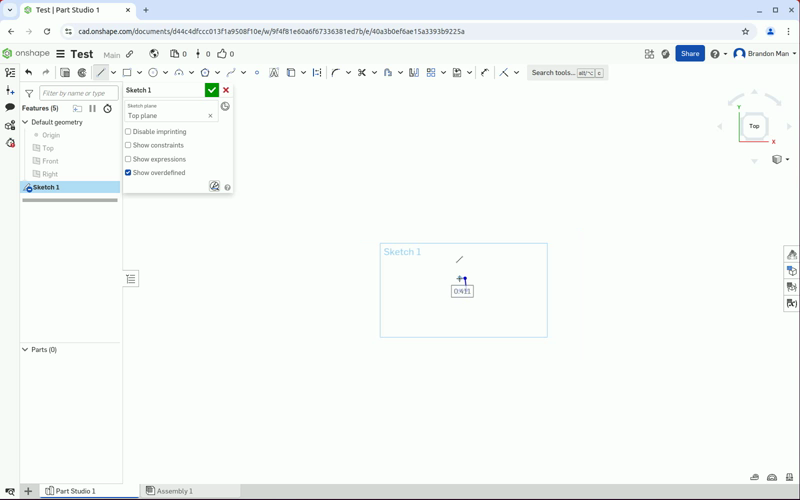
scroll(-6)
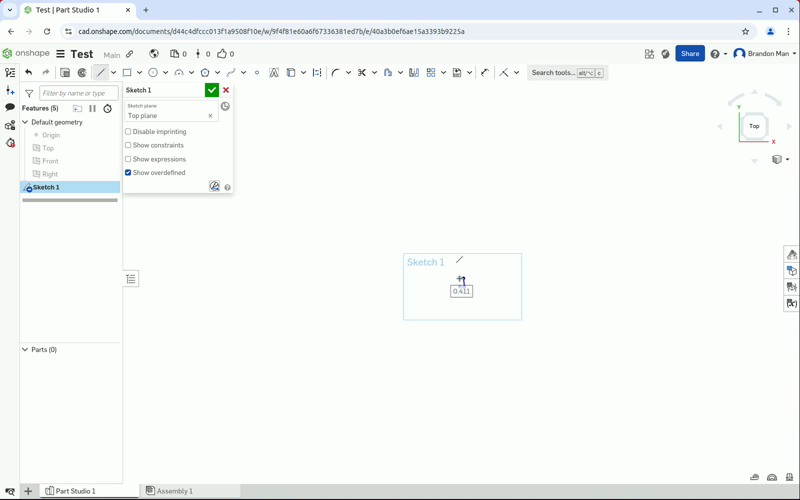
scroll(-6)
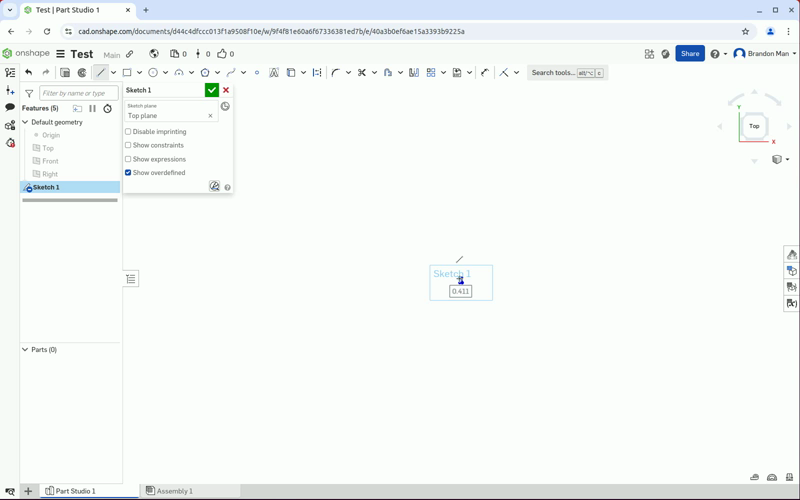
key_up(shift)
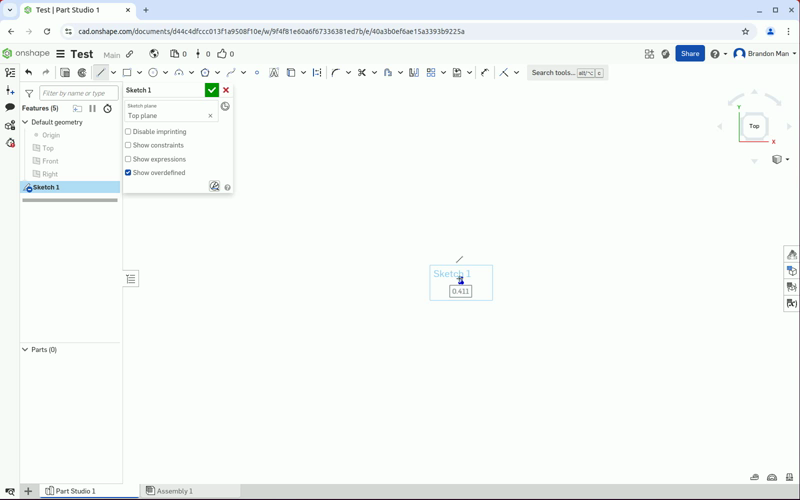
key_down(shift)
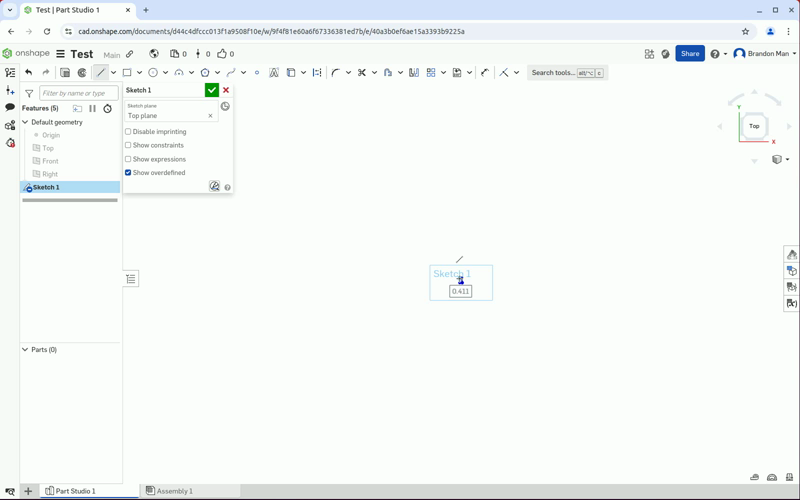
key_up(shift)
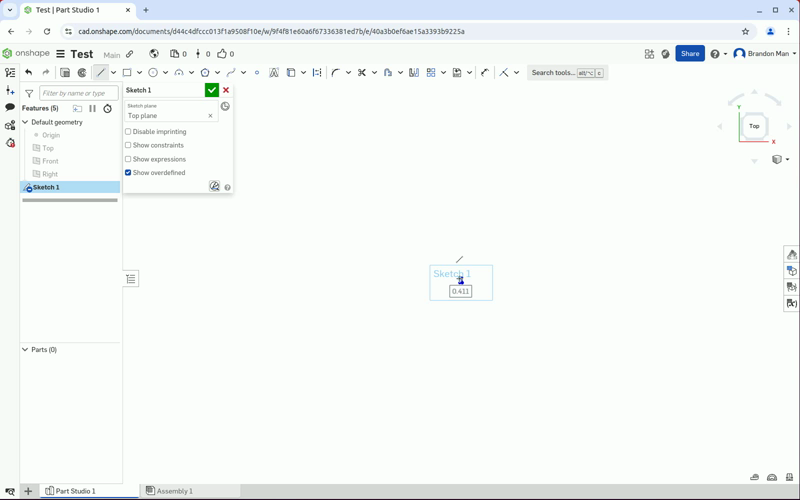
key_down(shift)
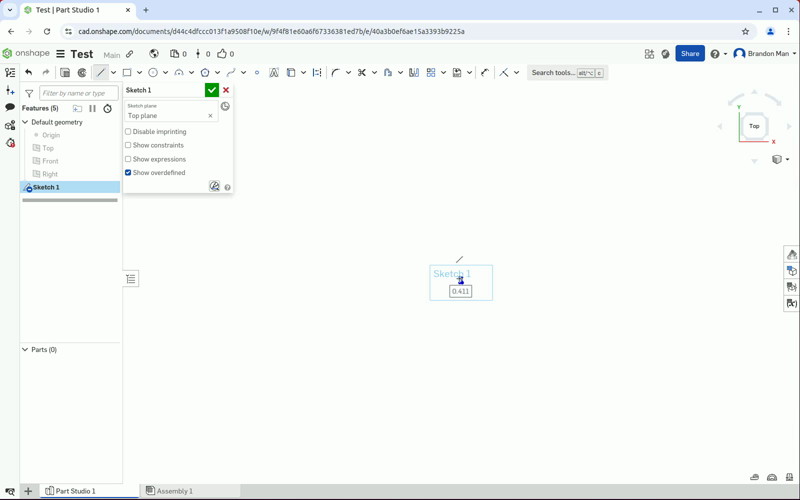
key_up(shift)
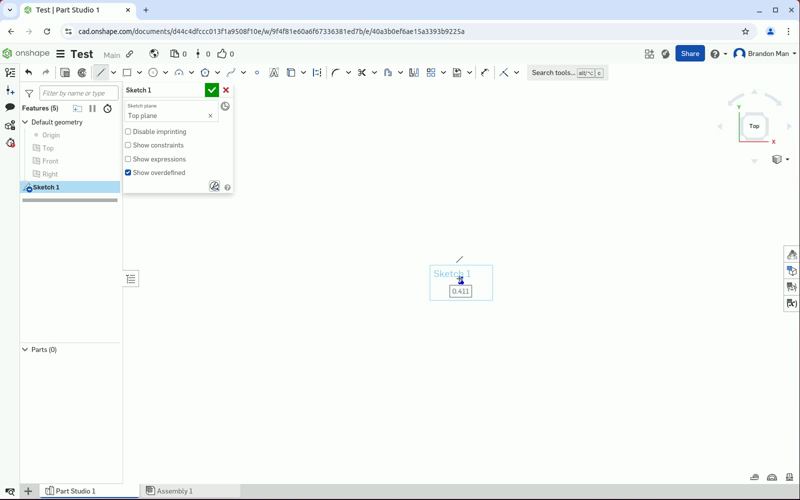
key_down(shift)
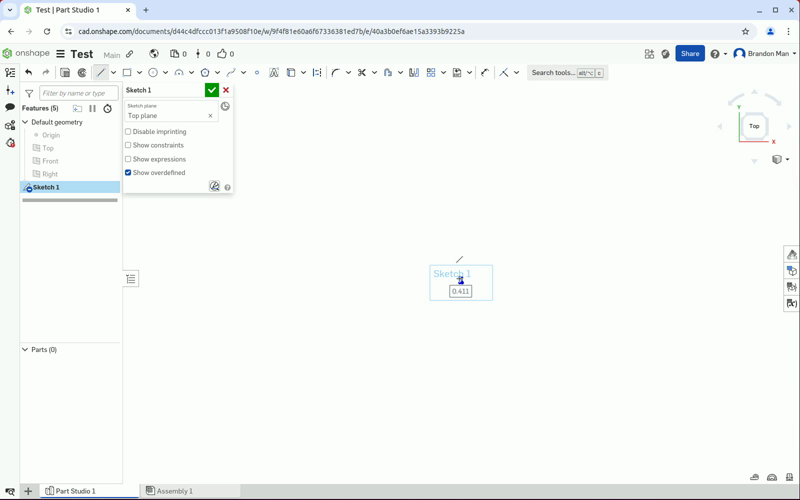
mouse_move(489, 278)
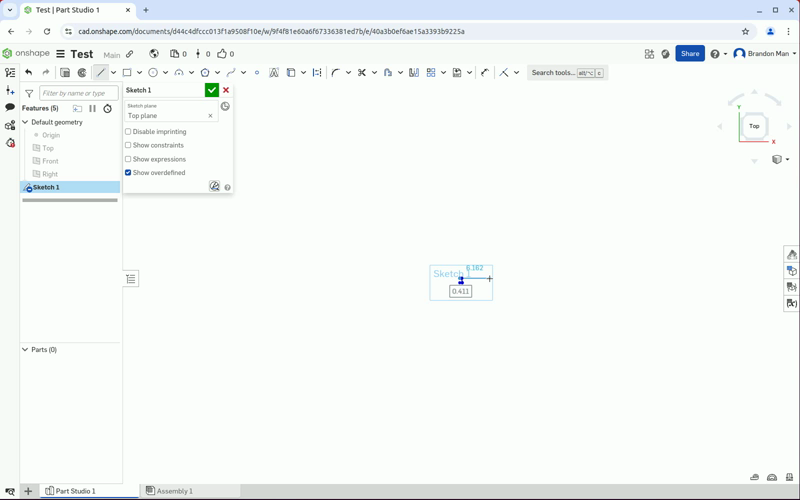
mouse_move(459, 282)
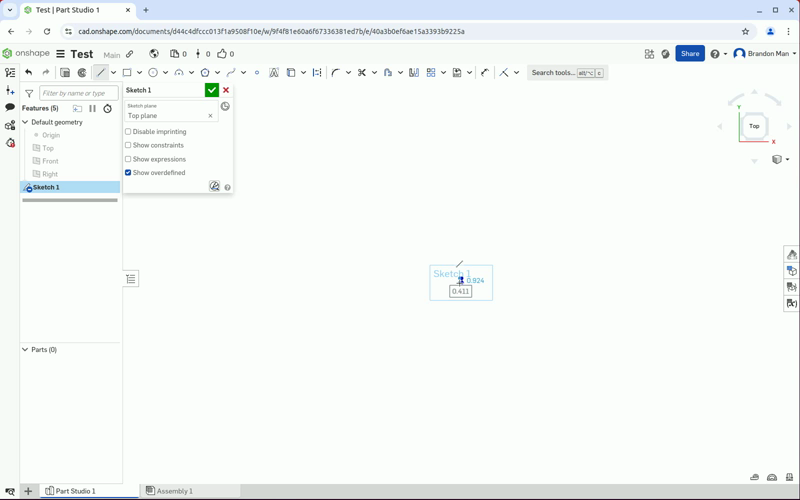
scroll(6)
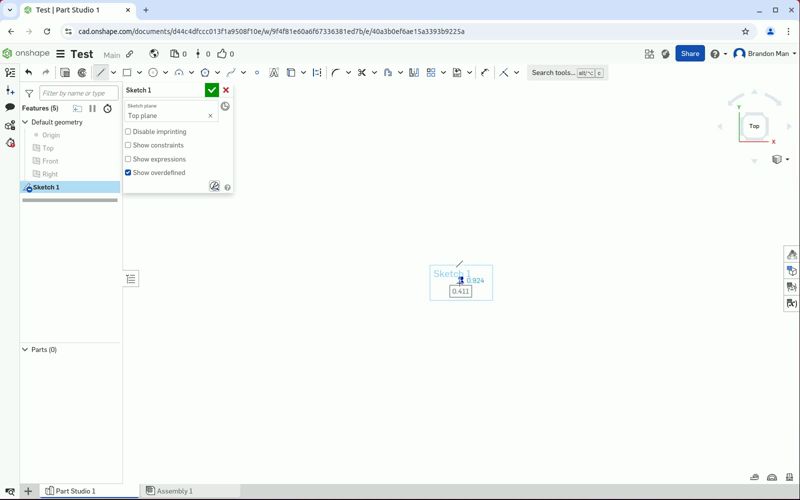
scroll(6)
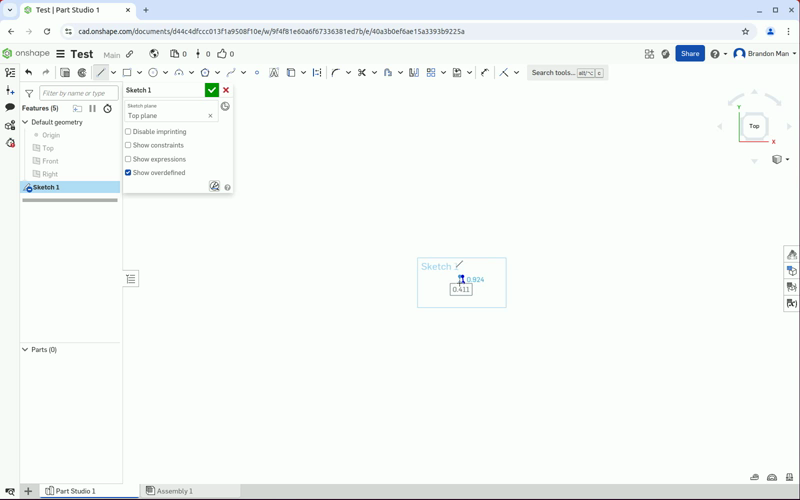
scroll(6)
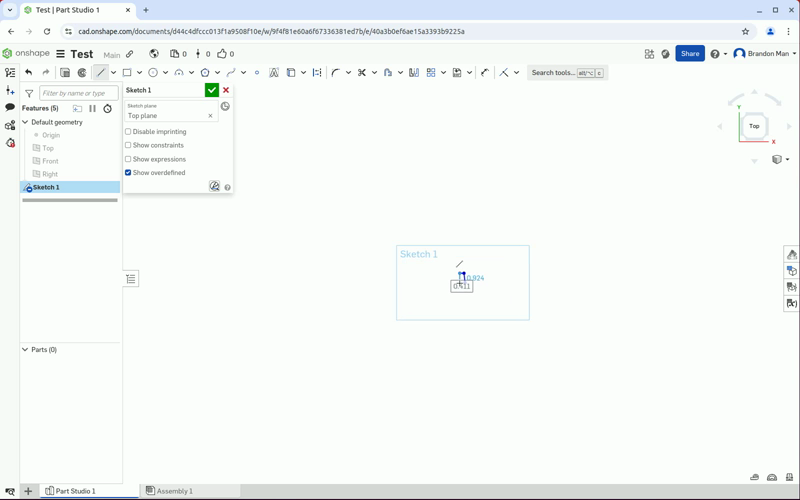
scroll(6)
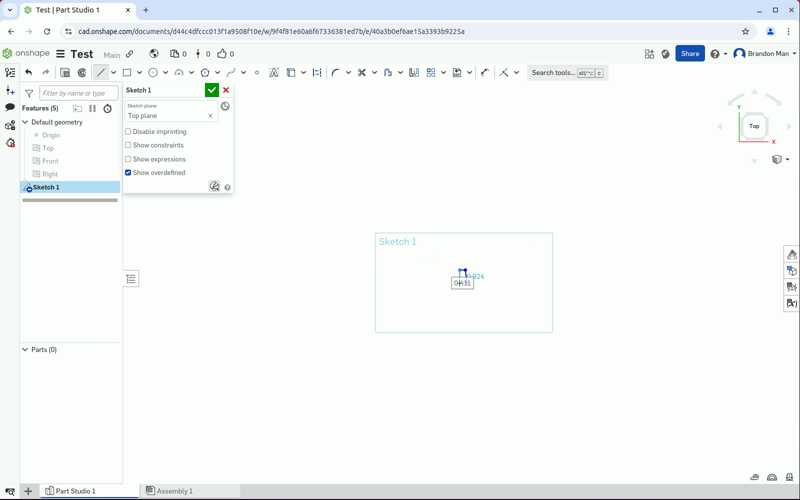
scroll(6)
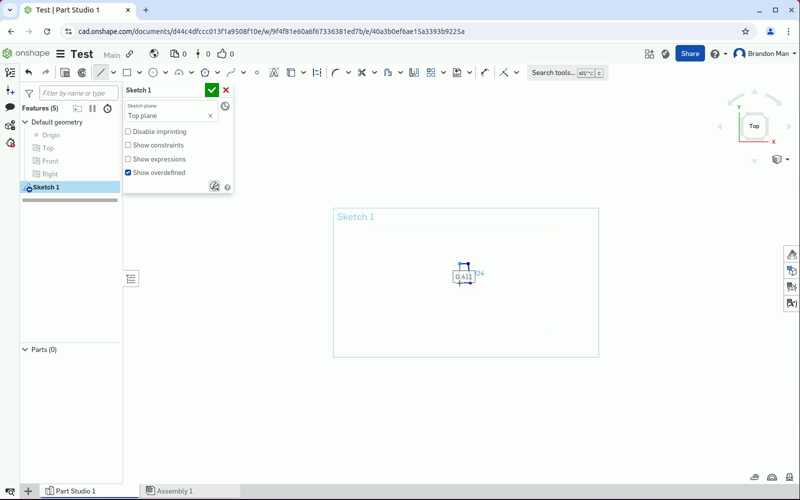
scroll(6)
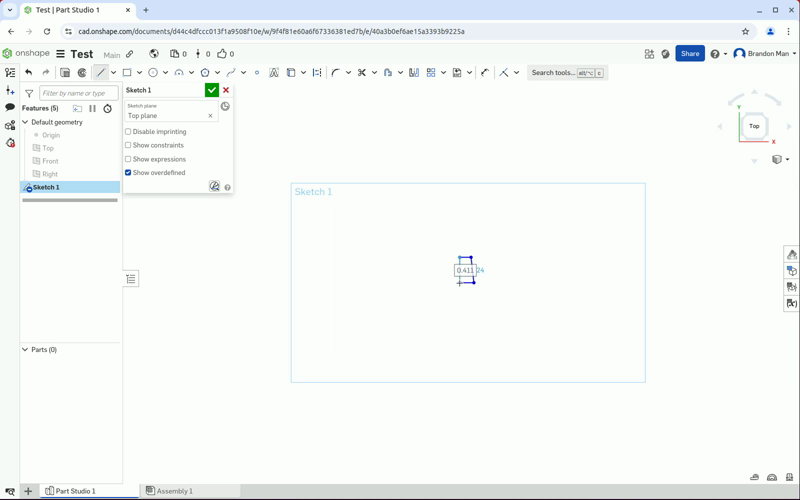
scroll(6)
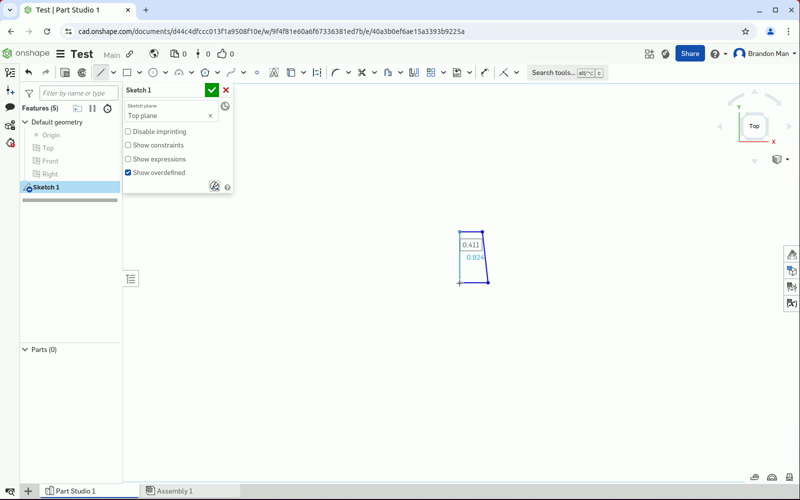
click(459, 282)
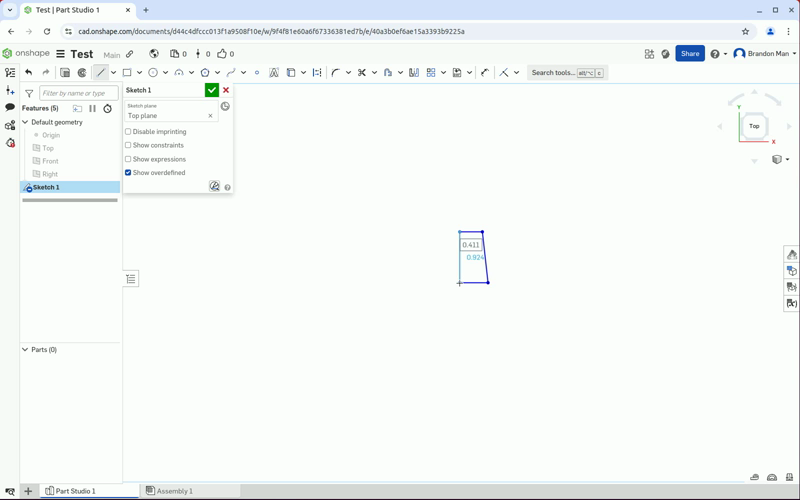
scroll(-6)
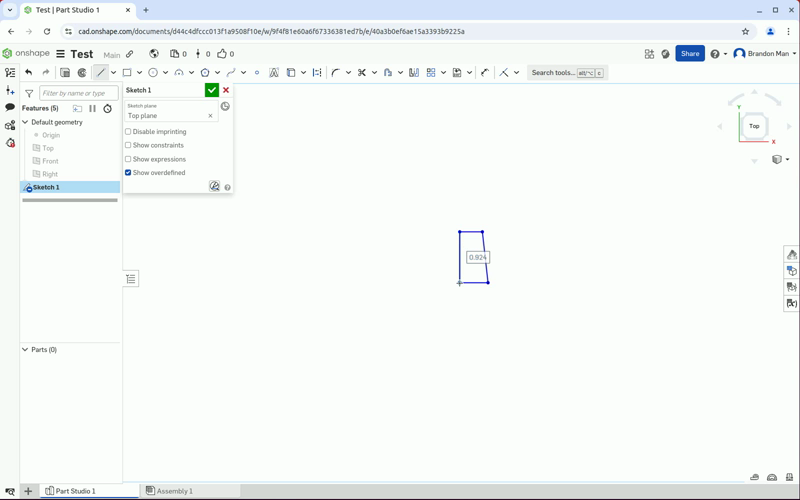
scroll(-6)
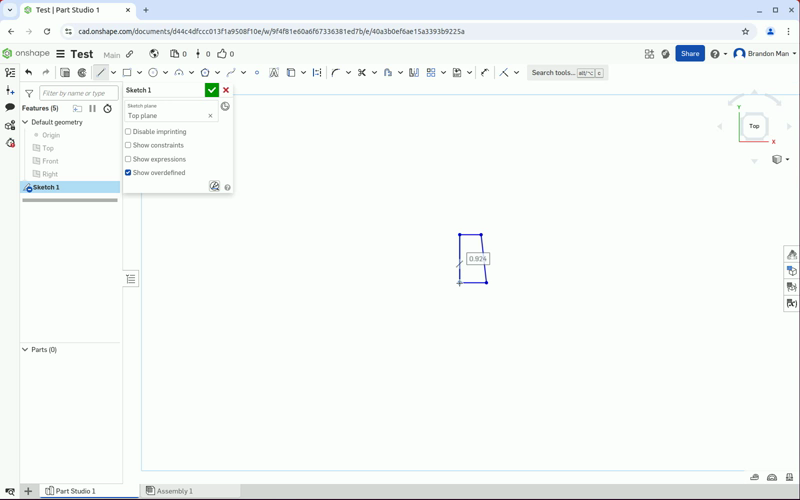
scroll(-6)
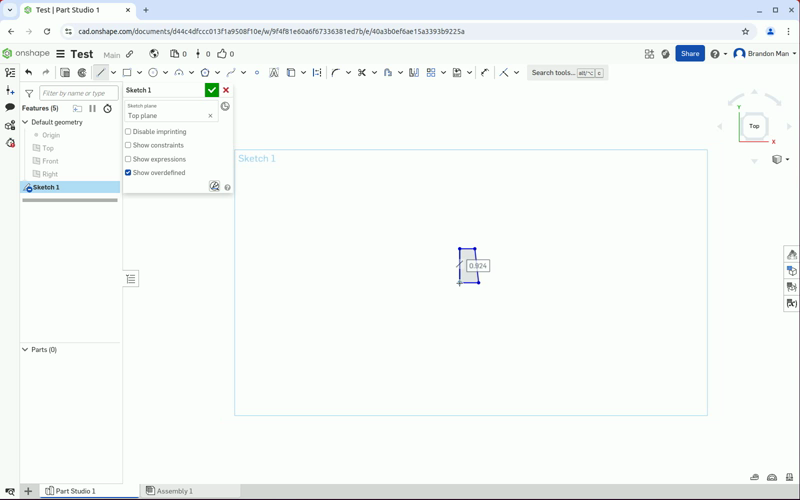
scroll(-6)
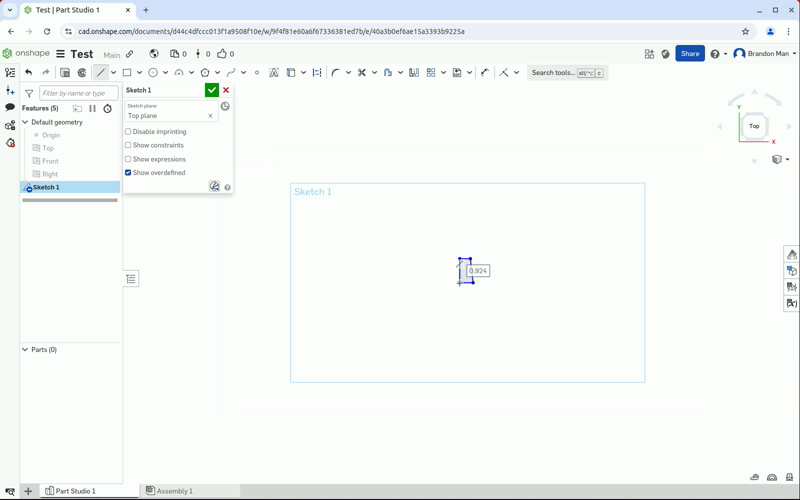
scroll(-6)
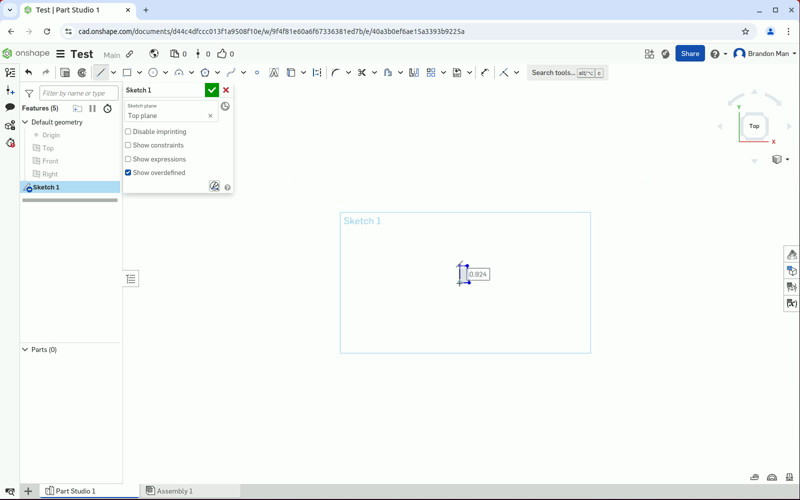
scroll(-6)
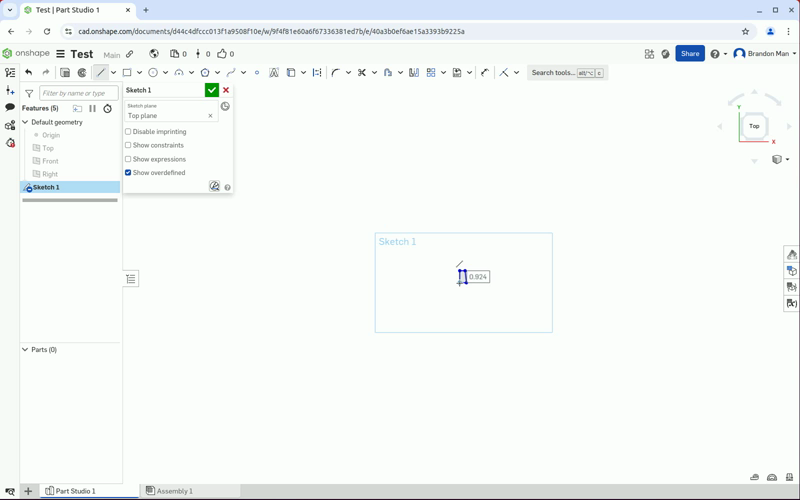
scroll(-6)
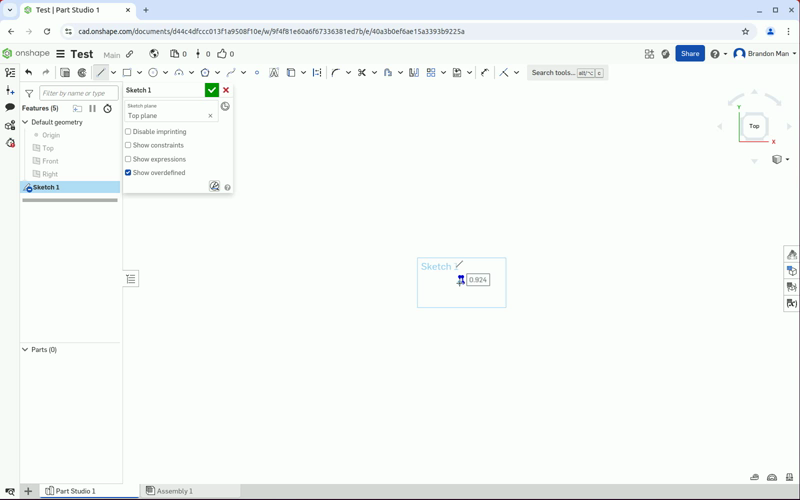
key_up(shift)
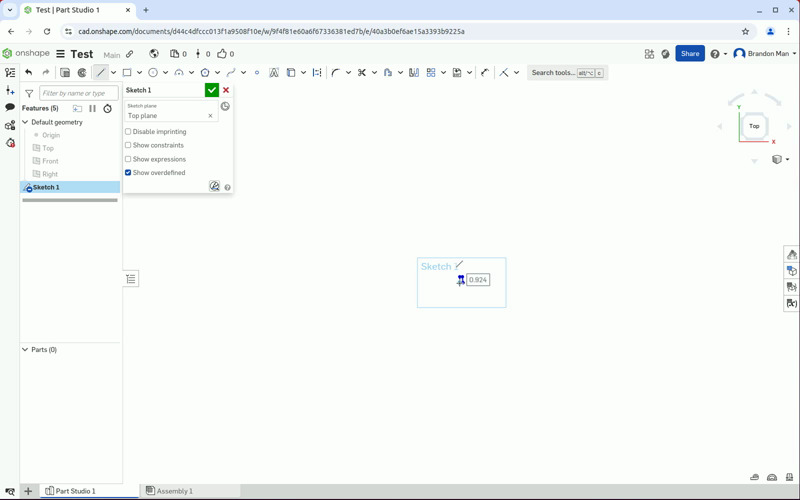
key_down(shift)
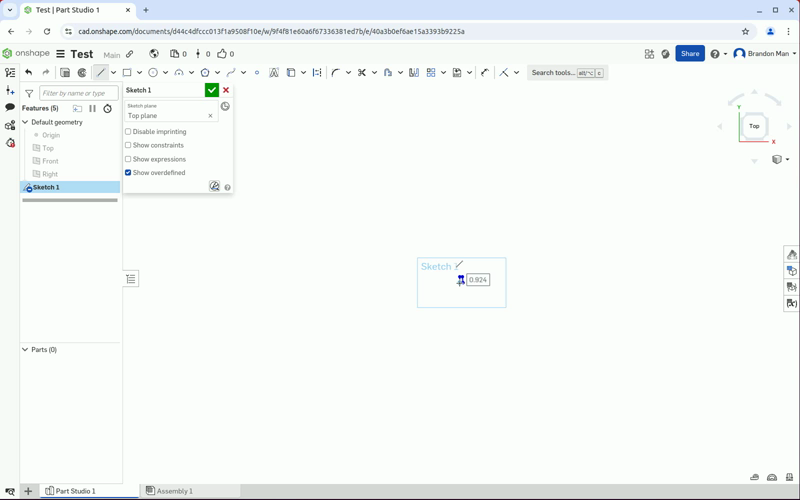
key_up(shift)
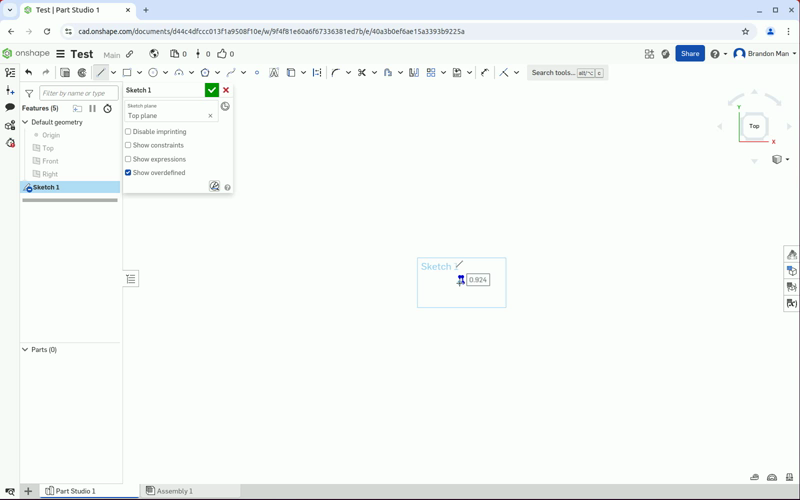
key(esc)
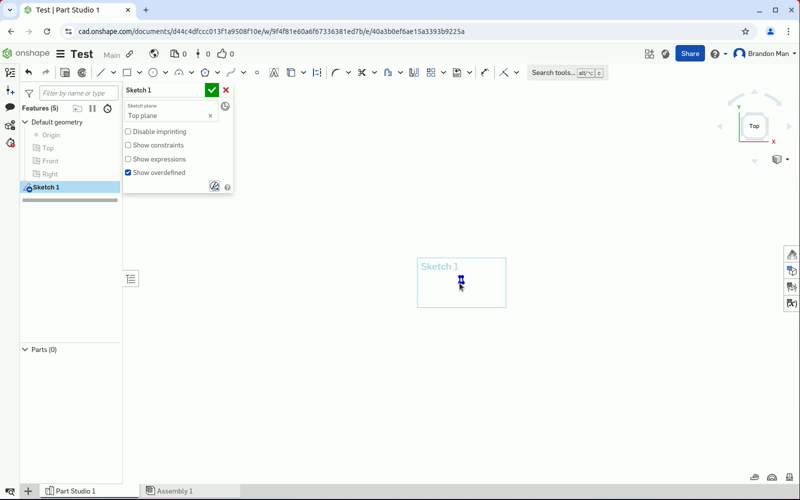
mouse_move(461, 279)
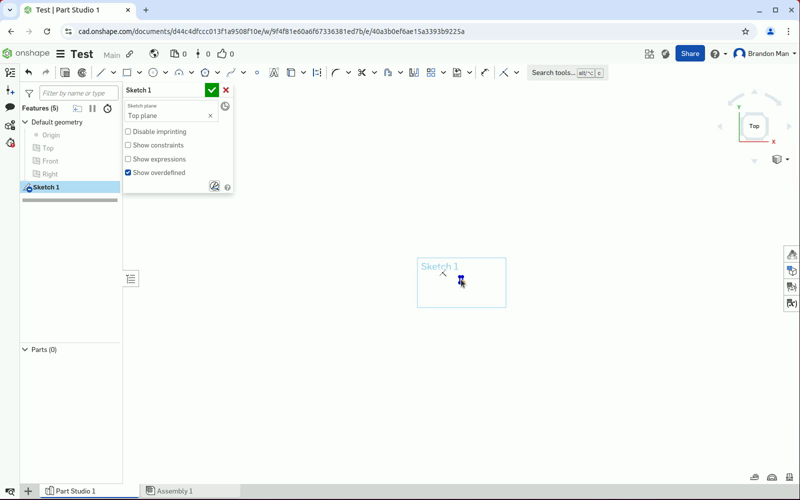
scroll(6)
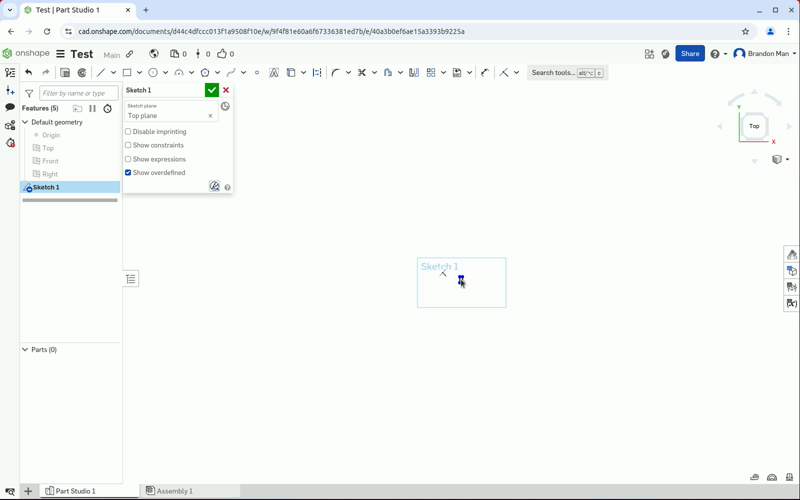
scroll(6)
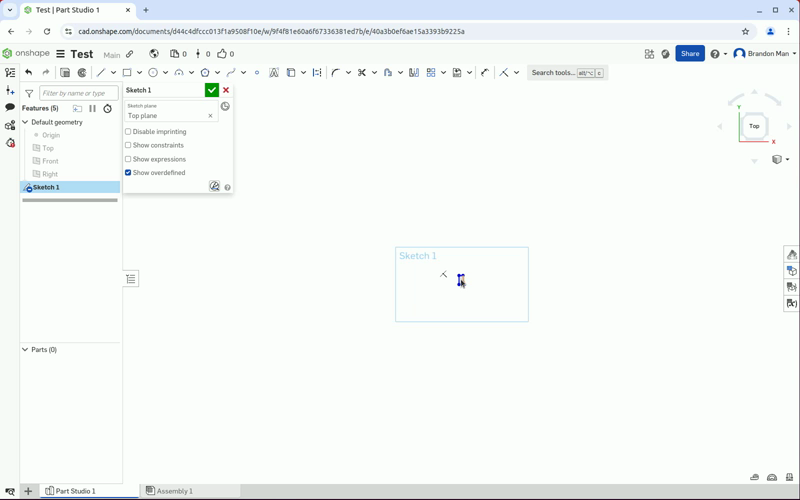
scroll(6)
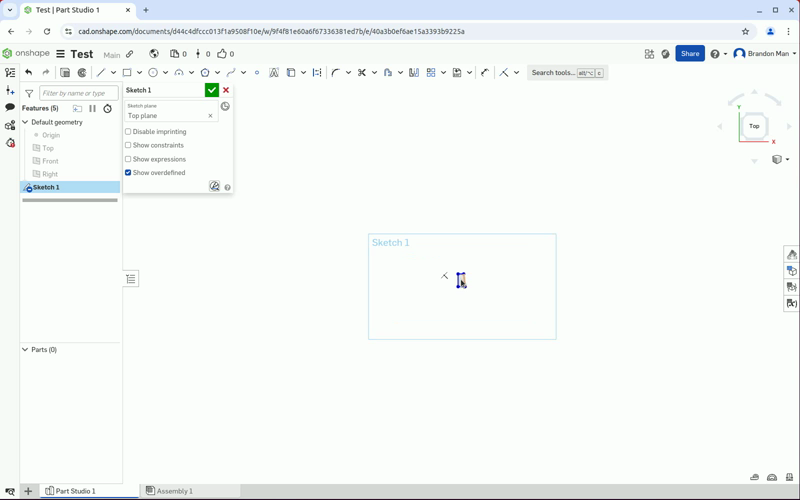
scroll(6)
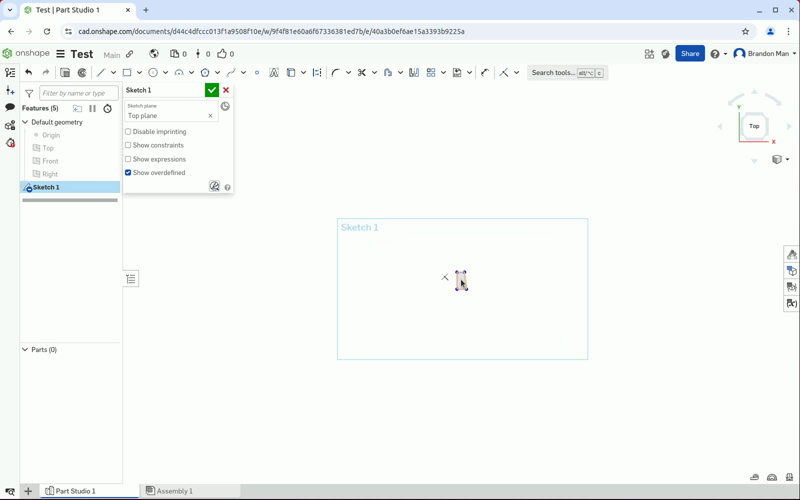
scroll(6)
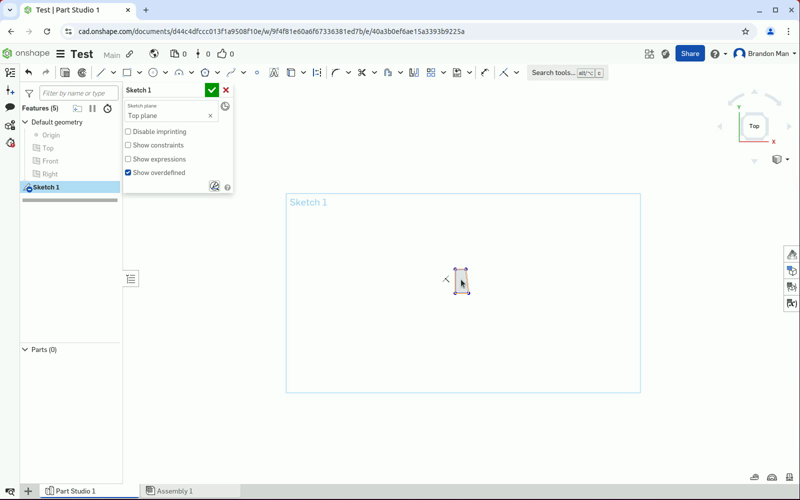
scroll(6)
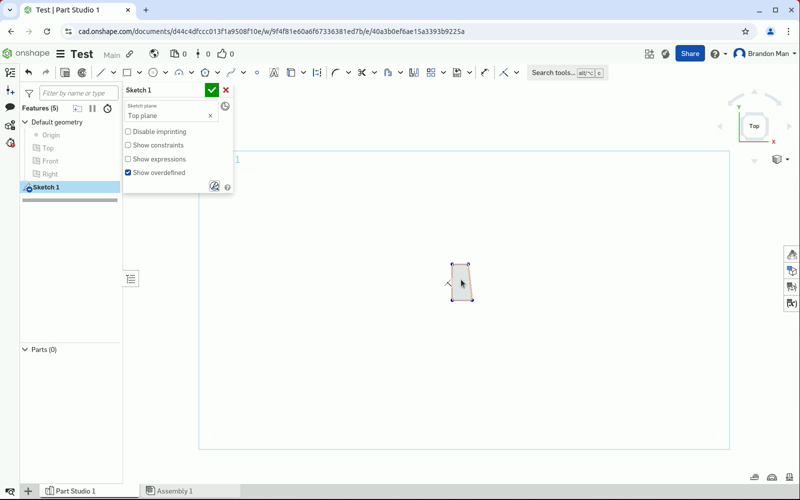
scroll(6)
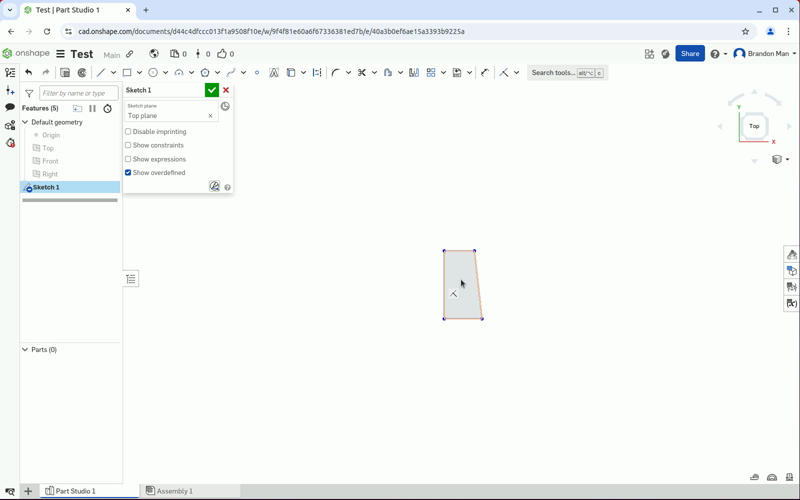
click(461, 279)
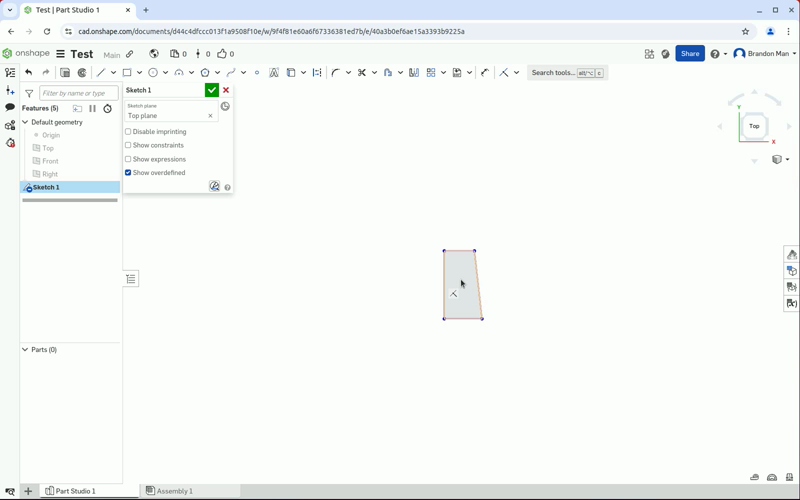
scroll(-6)
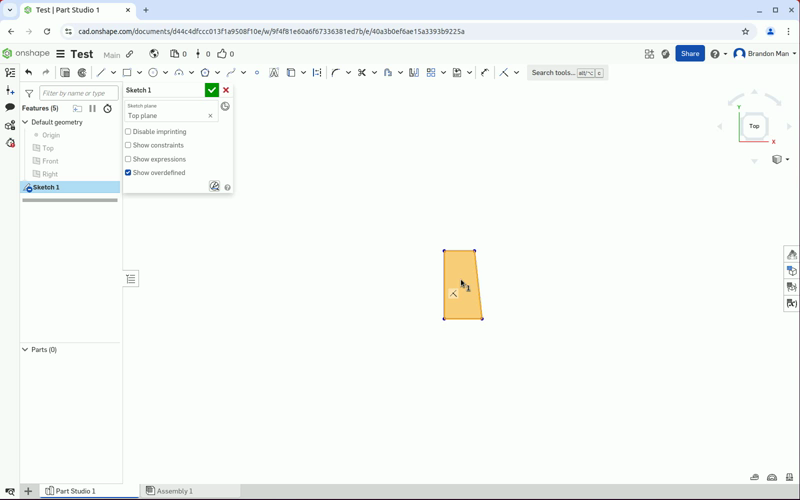
scroll(-6)
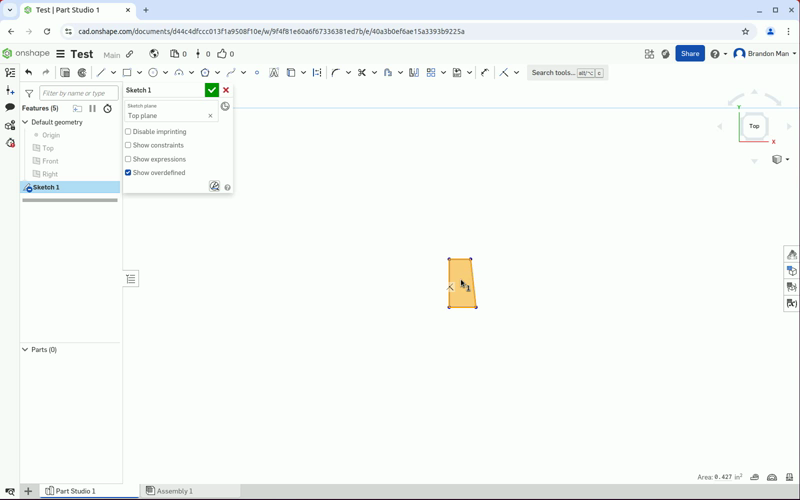
scroll(-6)
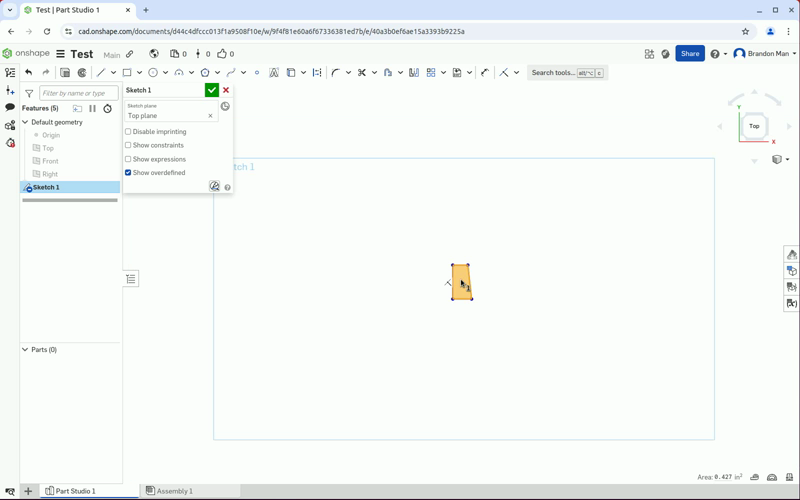
scroll(-6)
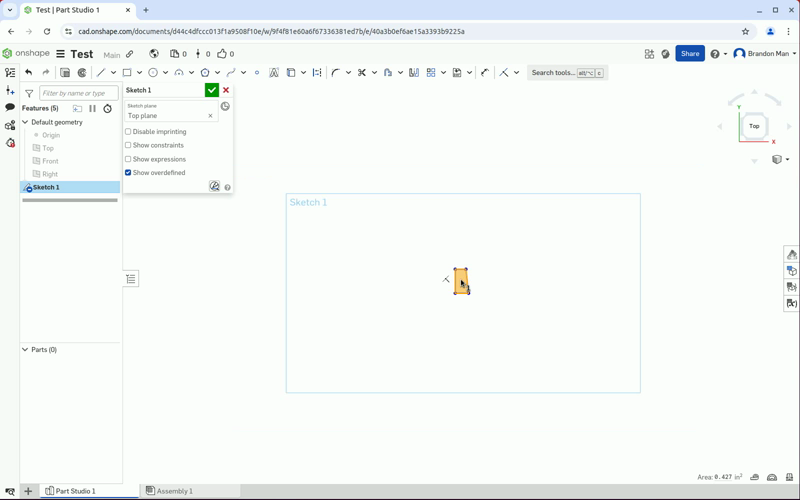
scroll(-6)
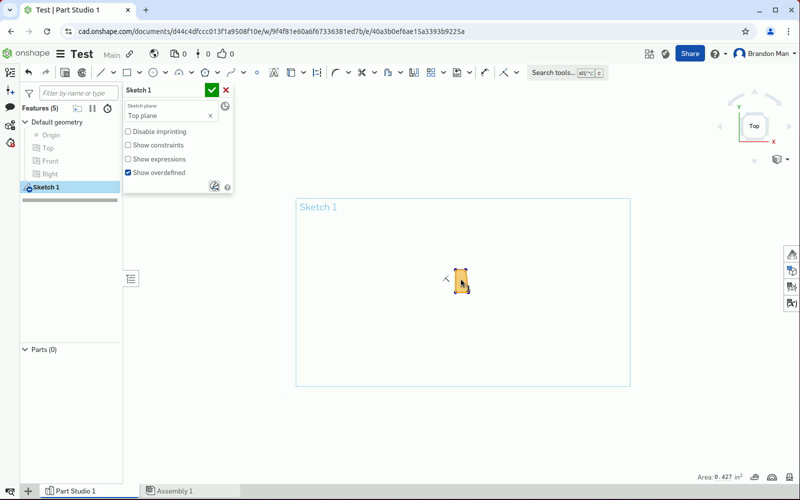
scroll(-6)
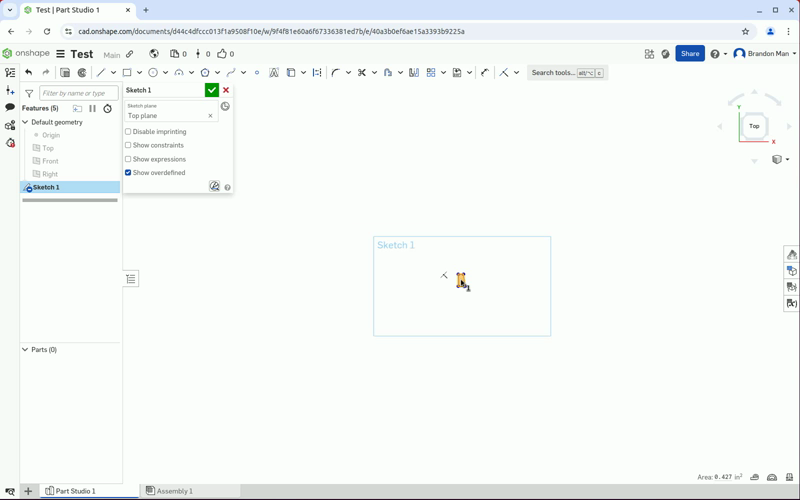
scroll(-6)
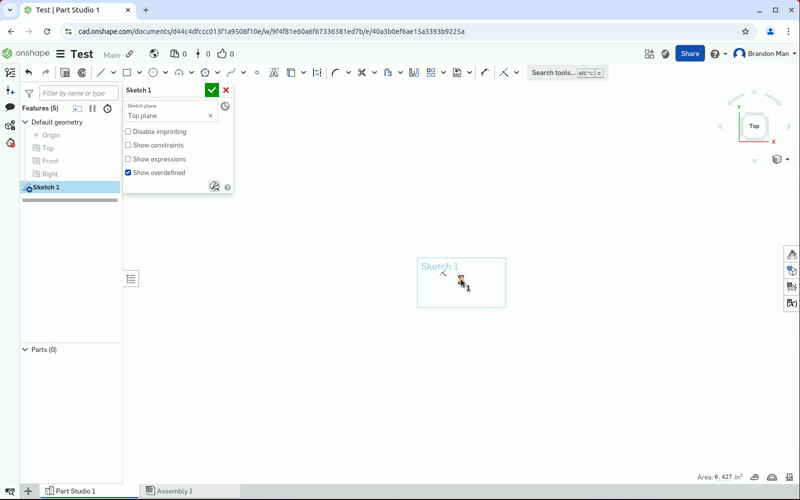
mouse_move(73, 352)
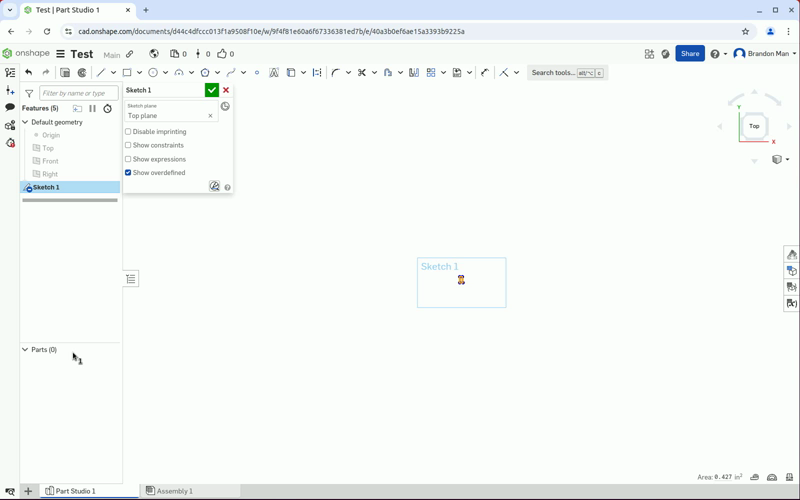
key(shift+y)
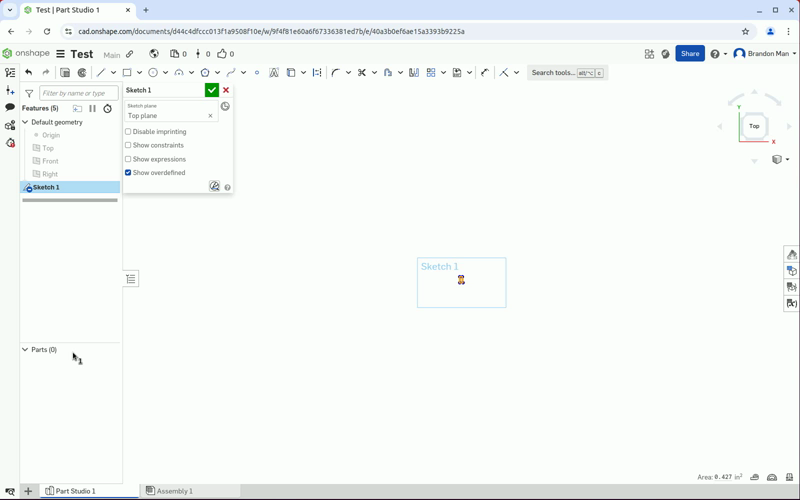
key(shift+e)
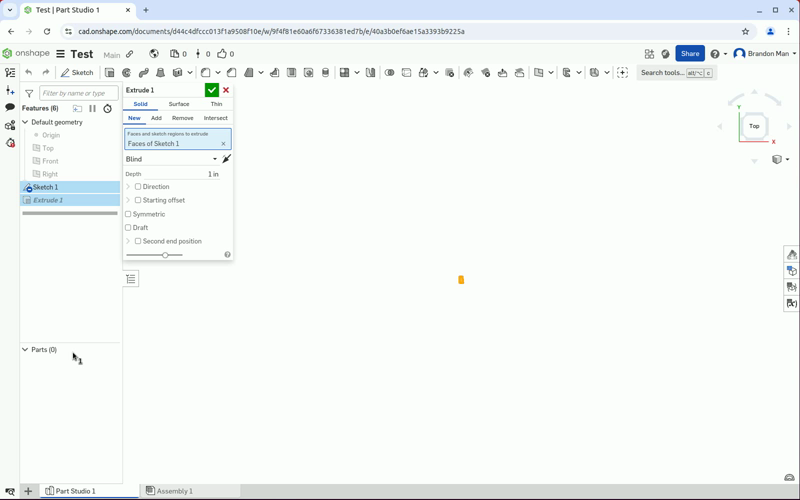
mouse_move(143, 106)
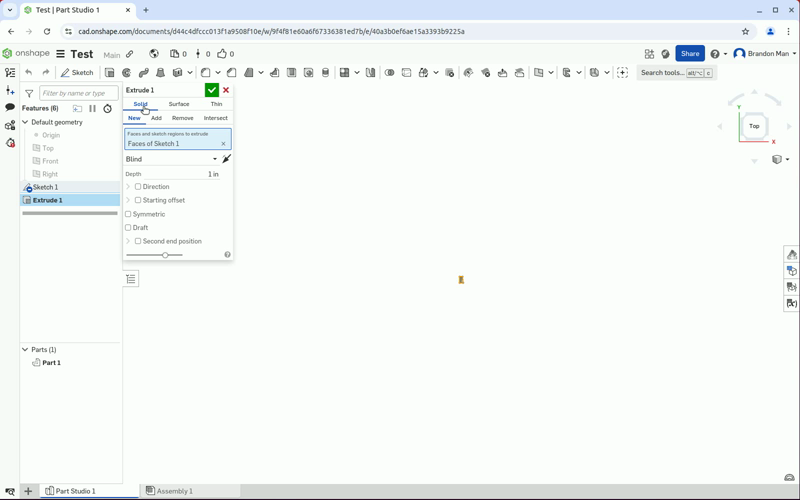
click(143, 106)
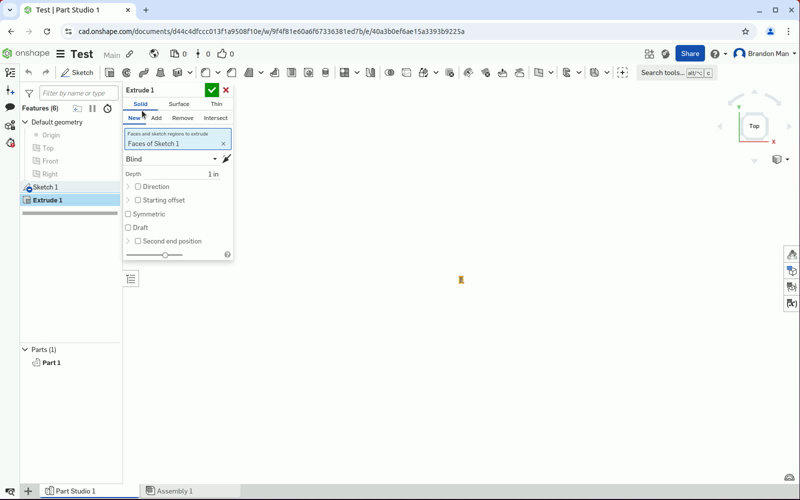
mouse_move(137, 120)
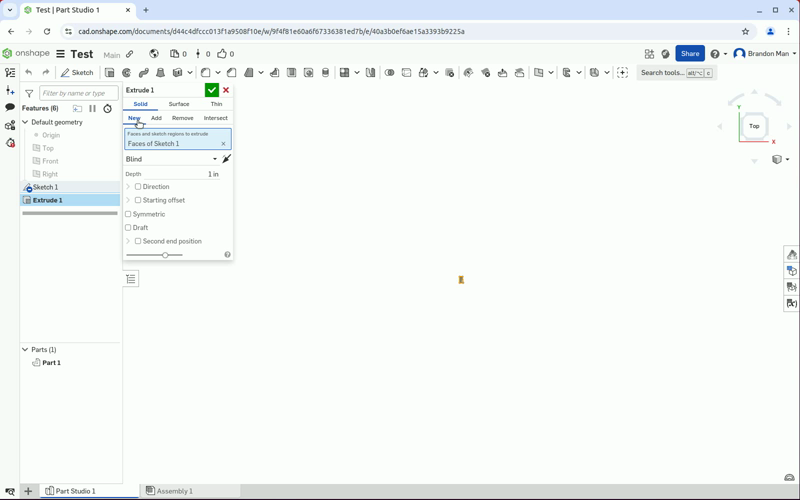
click(137, 120)
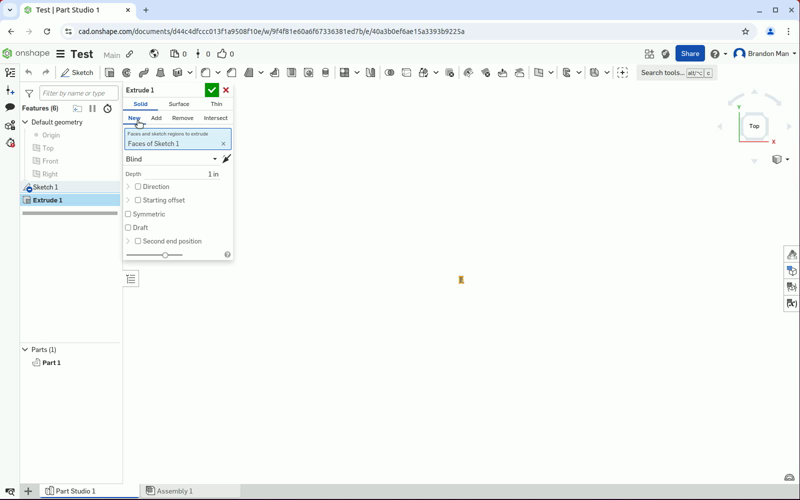
key(tab, 4)
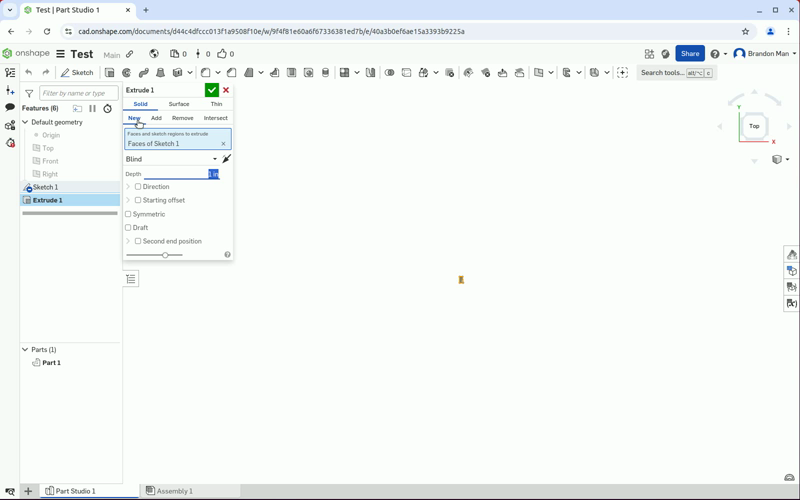
text(23.108)
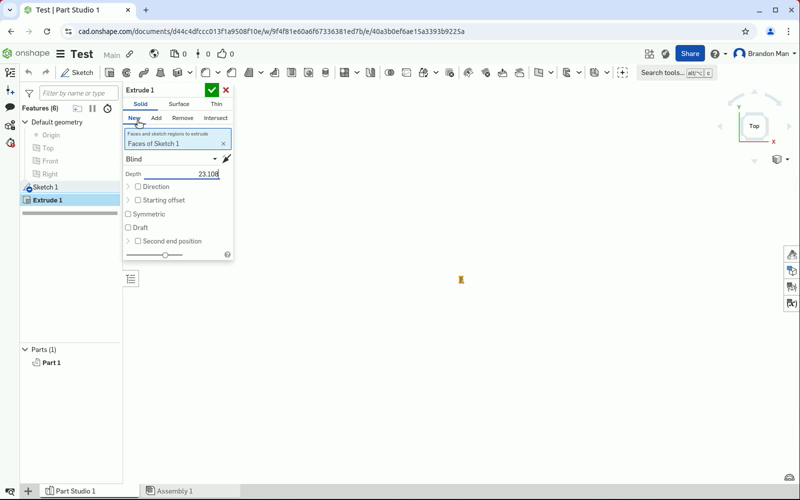
key(enter)
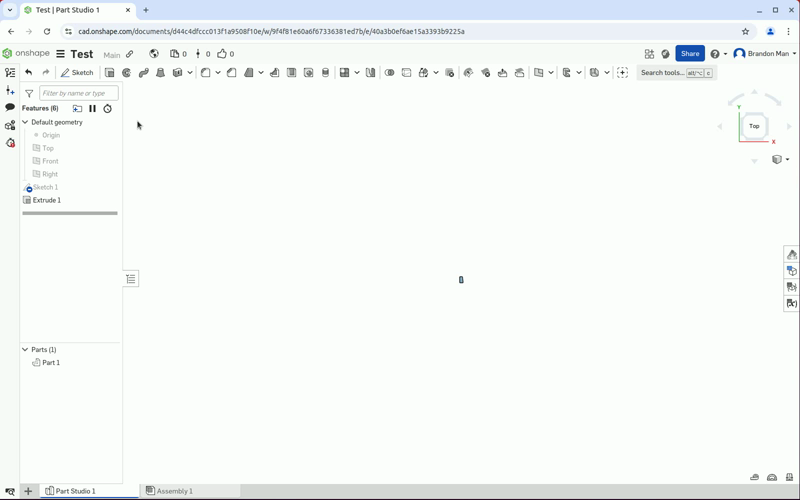
key(shift+h)
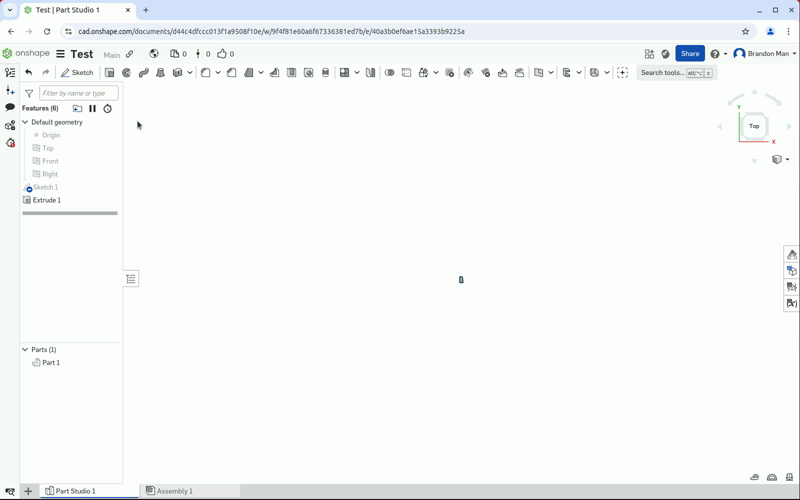
key(shift+h)
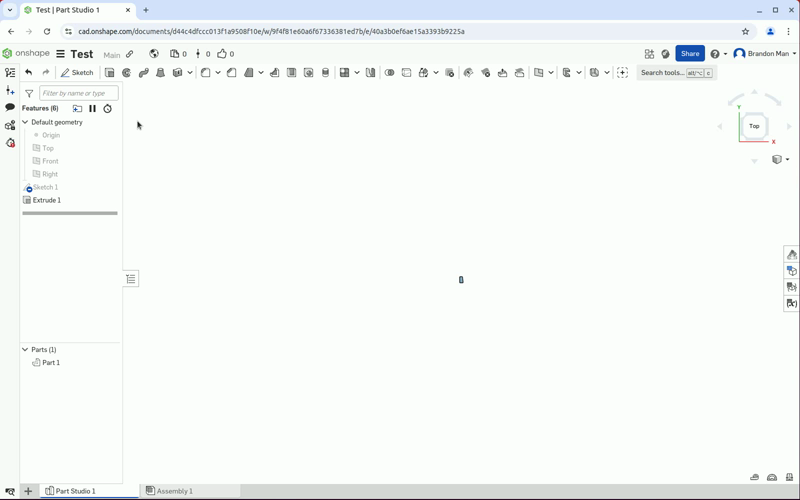
mouse_move(73, 189)
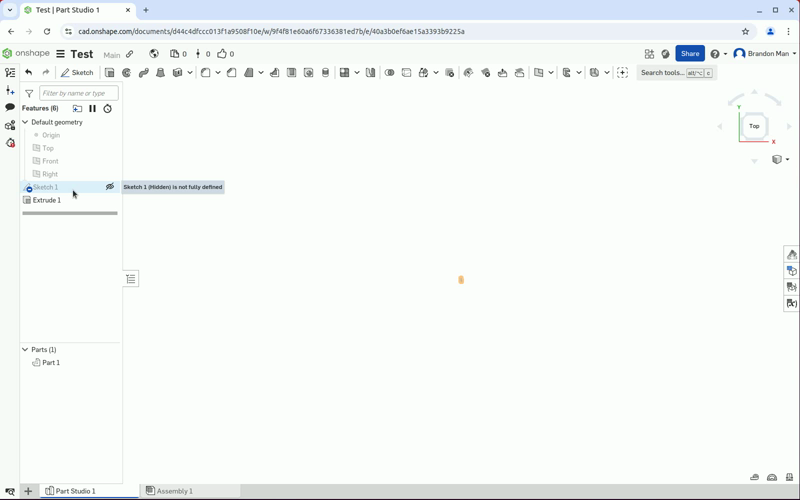
click(73, 189)
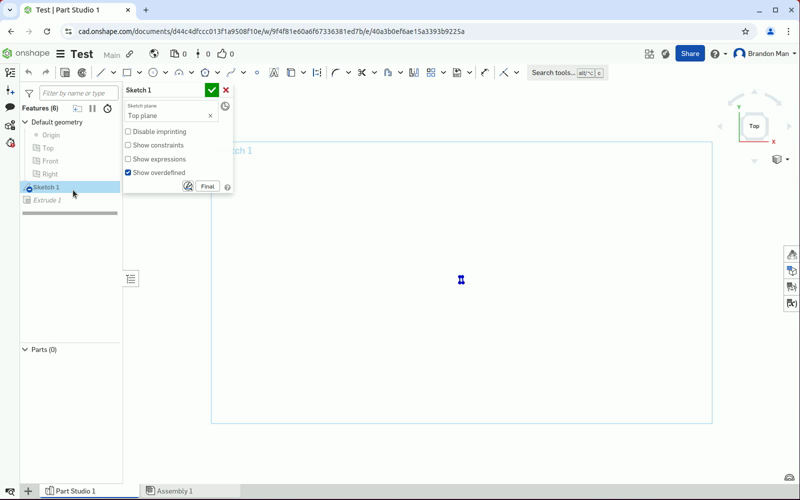
mouse_move(229, 92)
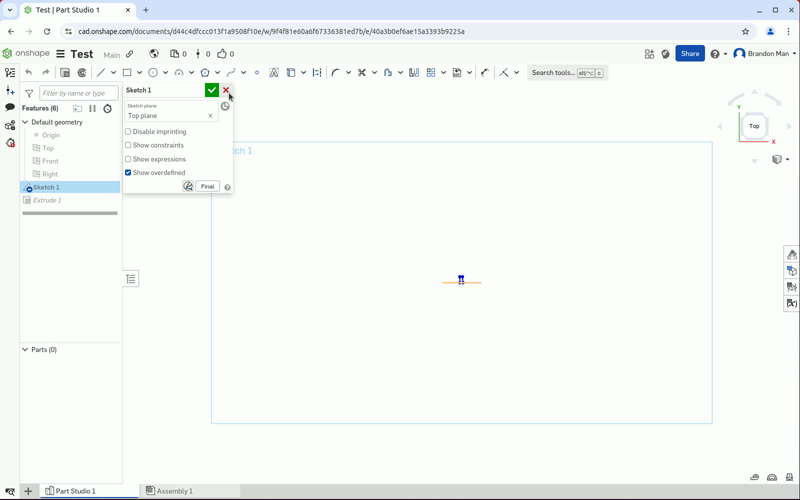
click(229, 92)
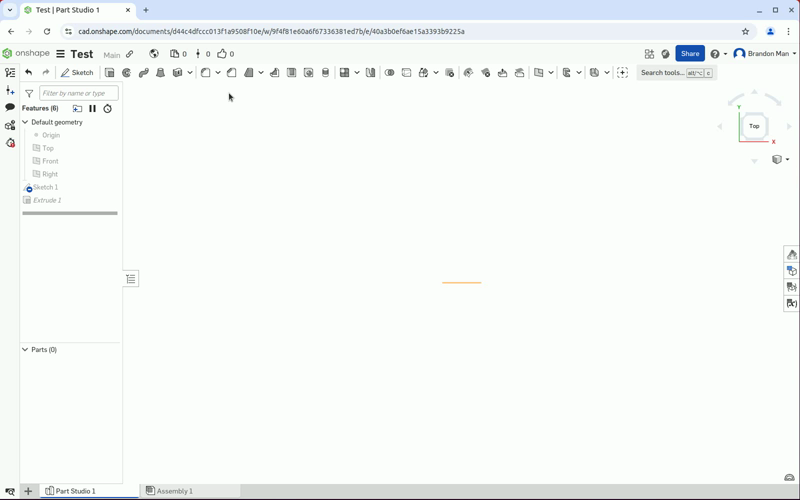
mouse_move(73, 352)
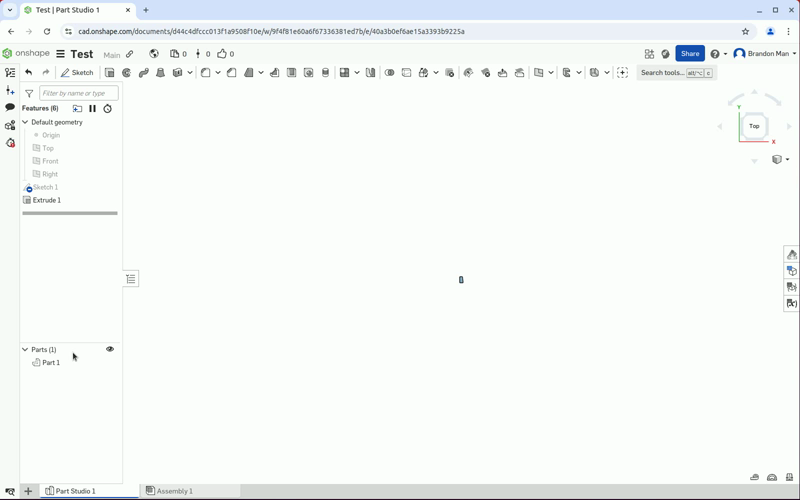
key(y)
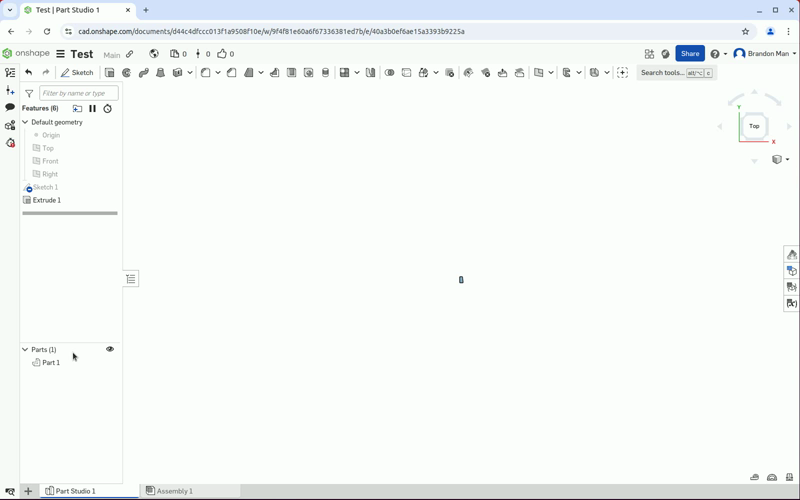
key(shift+p)
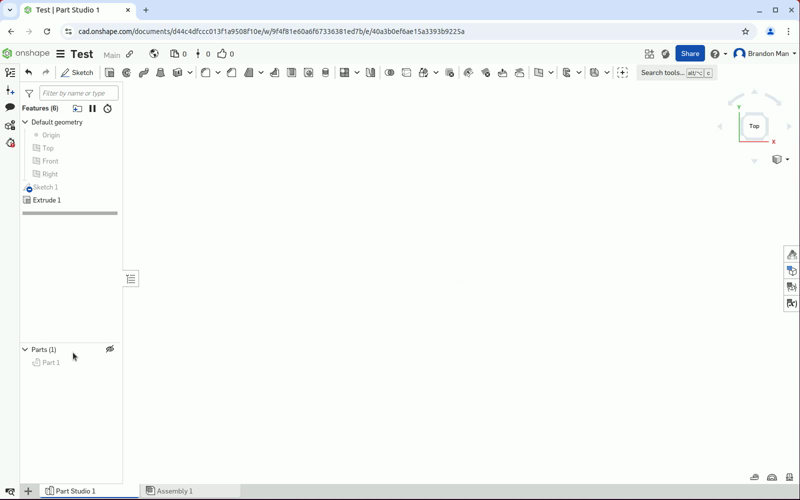
key(space)
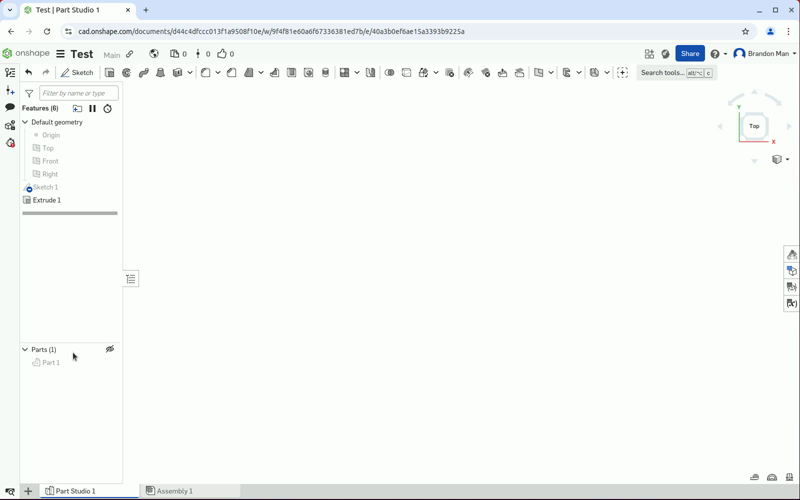
key_down(shift)
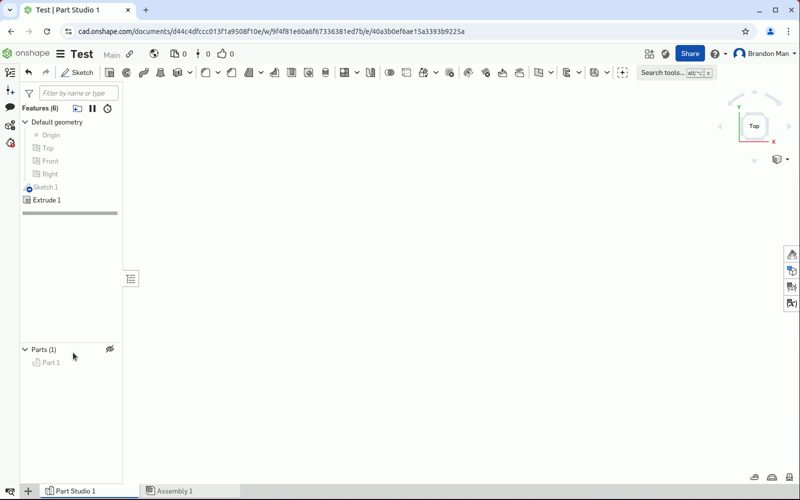
key(up)
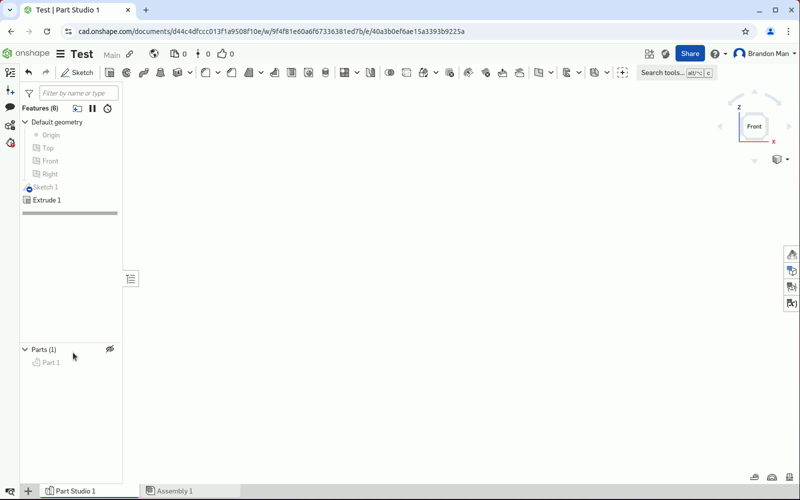
key_up(shift)
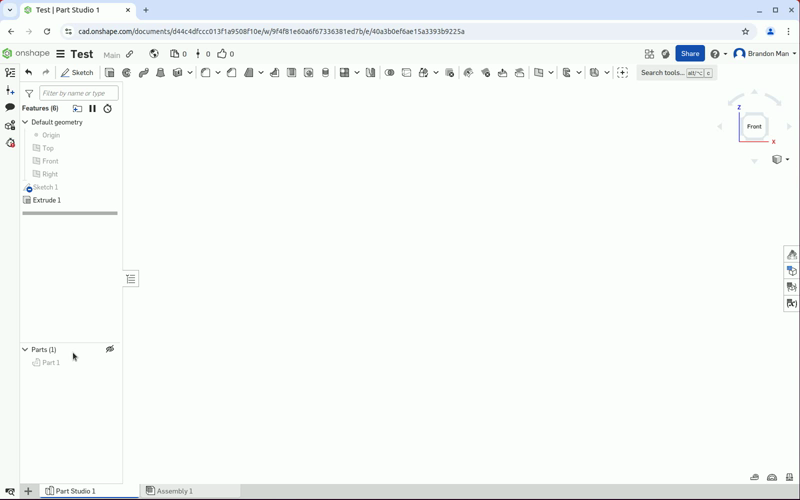
mouse_move(73, 352)
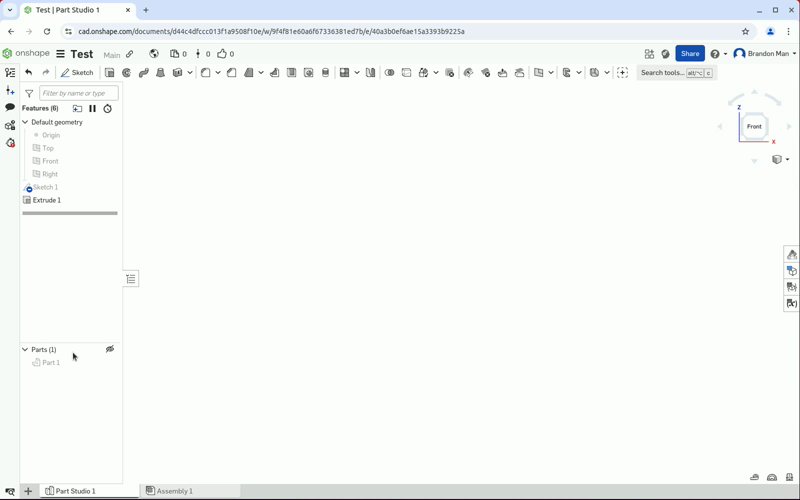
key(shift+y)
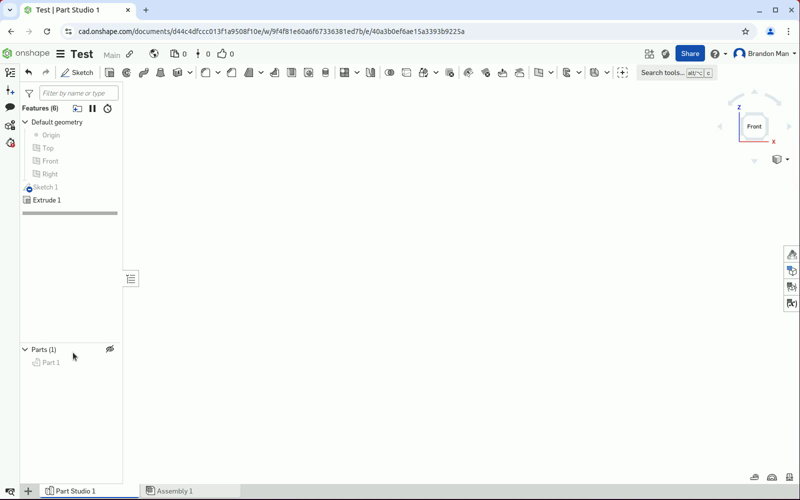
key(shift+s)
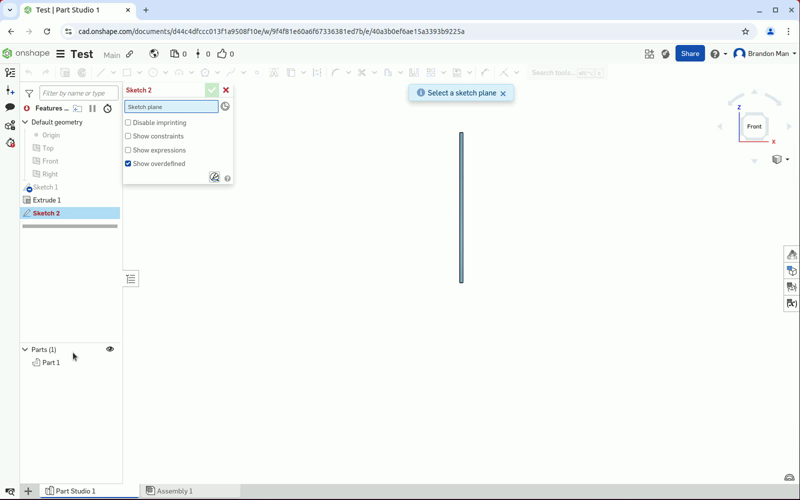
mouse_move(73, 163)
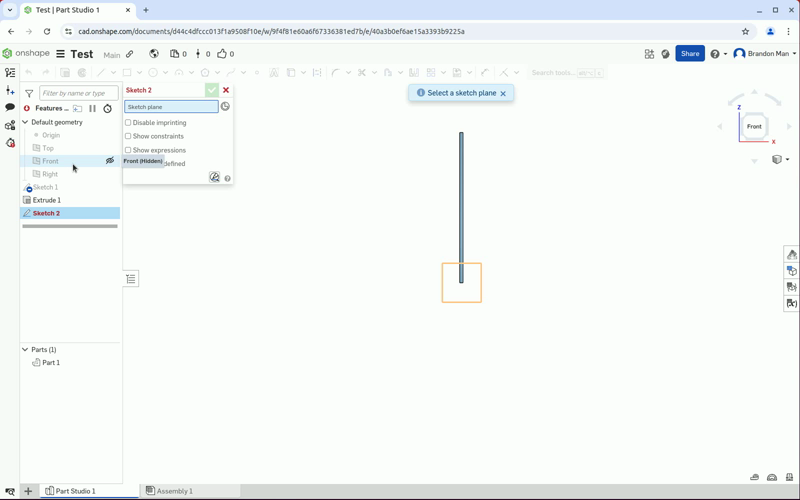
click(73, 163)
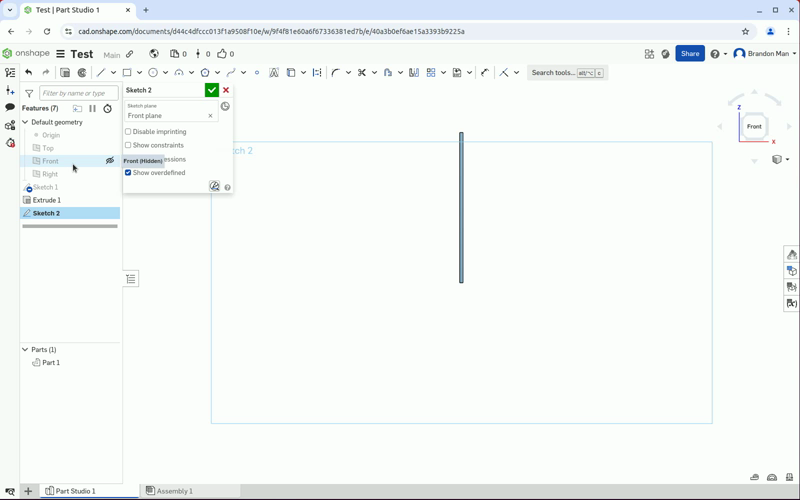
mouse_move(73, 352)
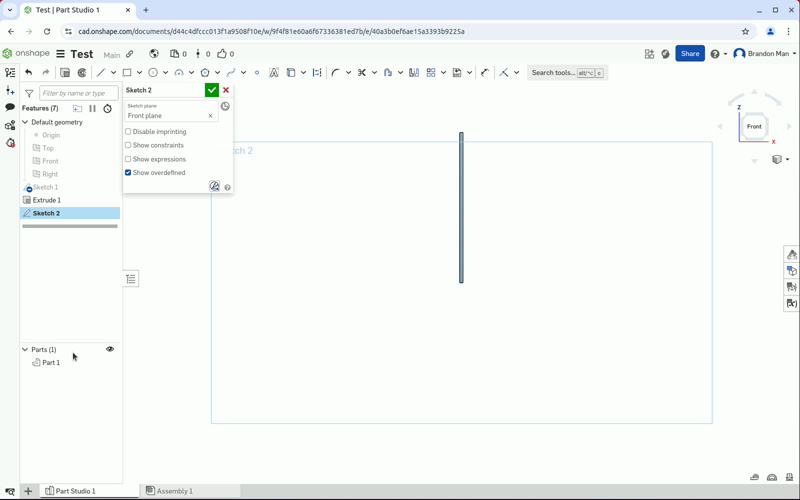
key(y)
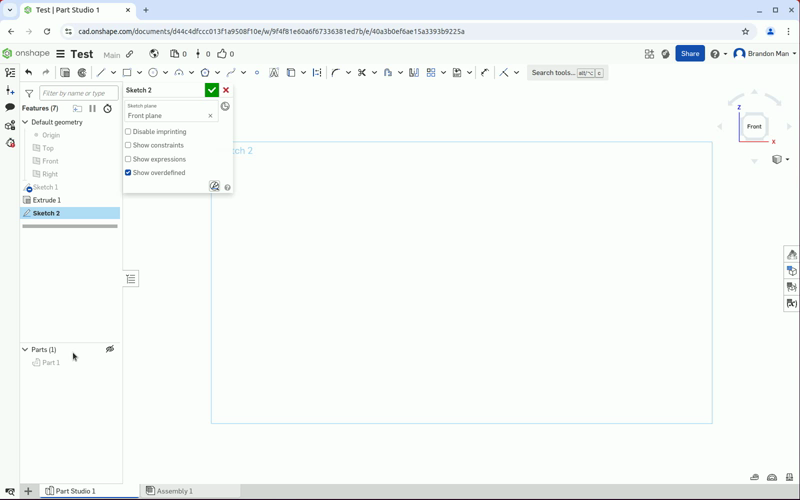
key(l)
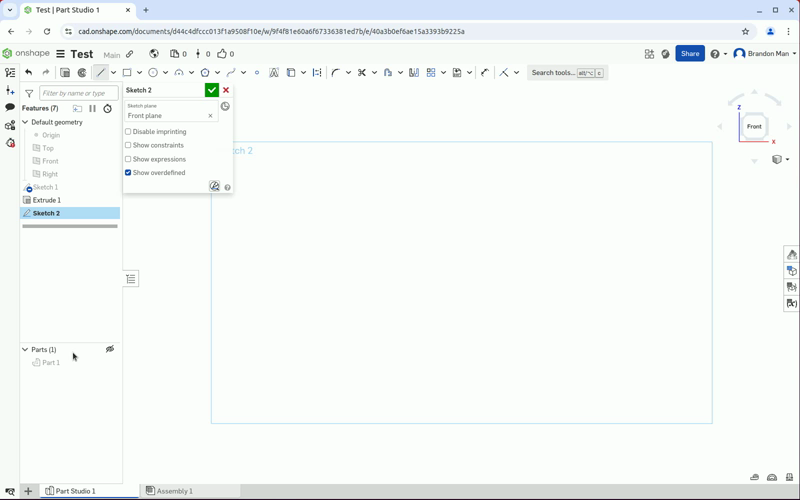
key_down(shift)
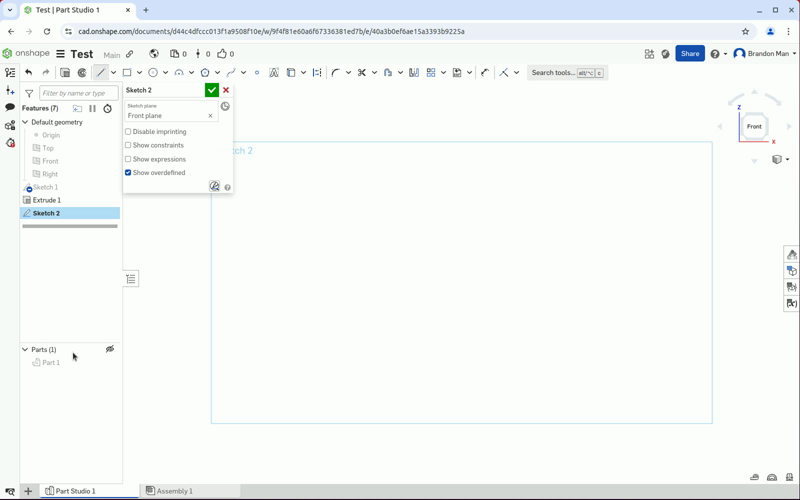
mouse_move(459, 282)
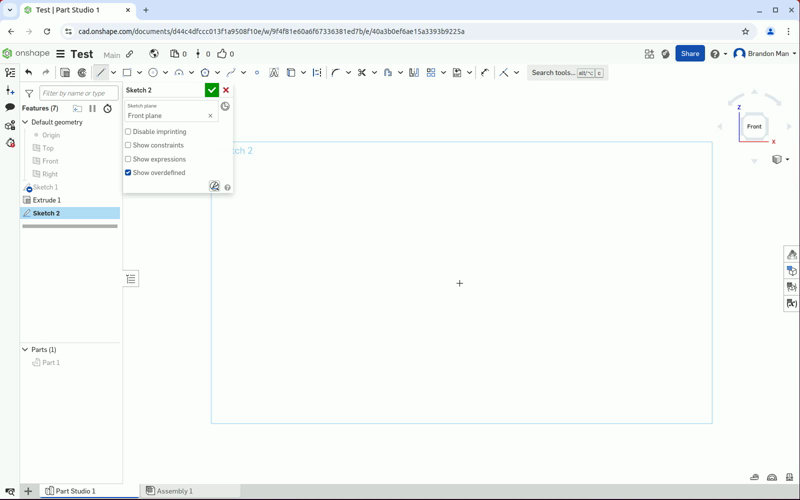
click(459, 282)
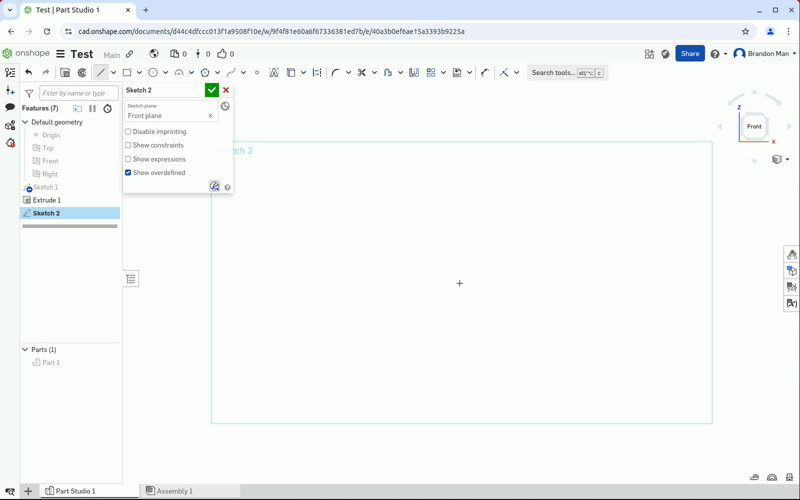
key_up(shift)
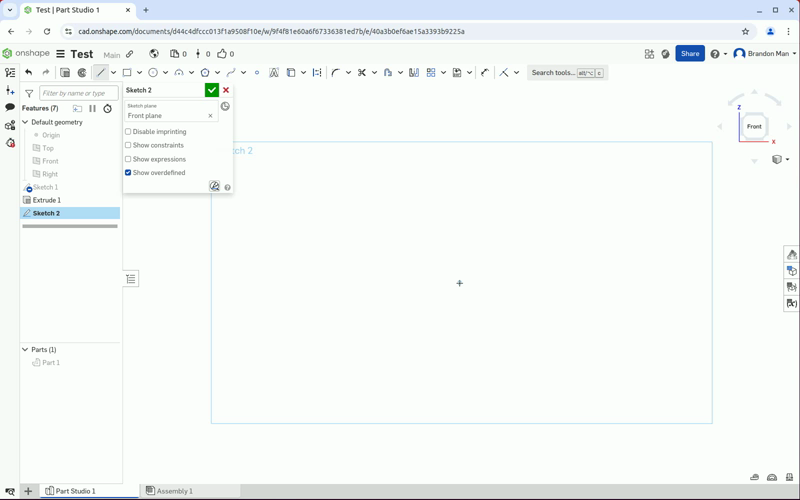
key_down(shift)
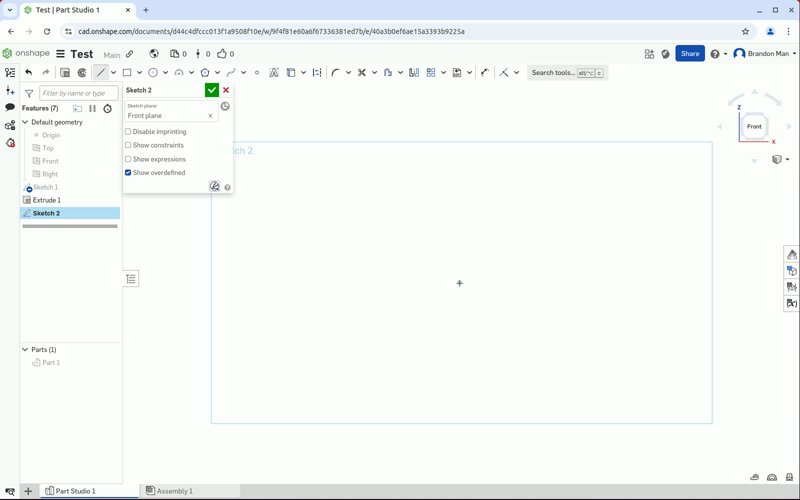
mouse_move(489, 282)
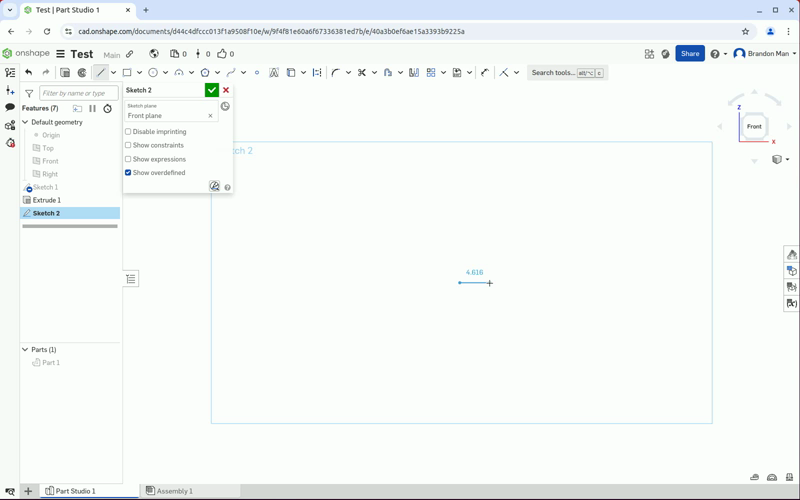
mouse_move(463, 282)
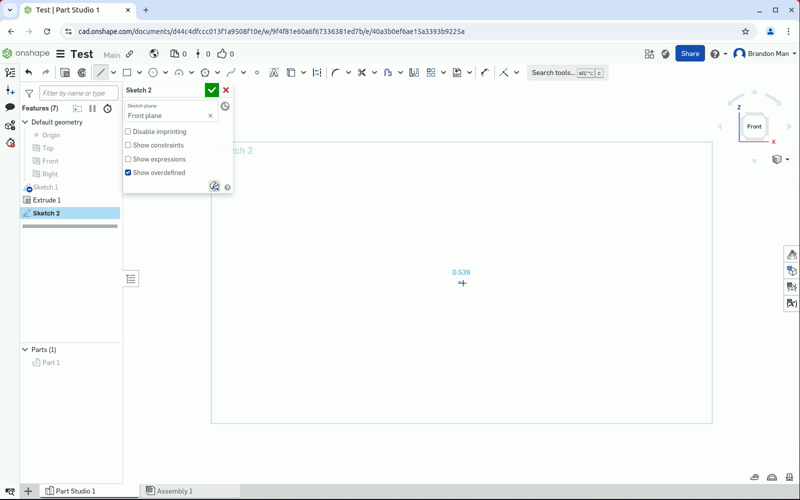
scroll(6)
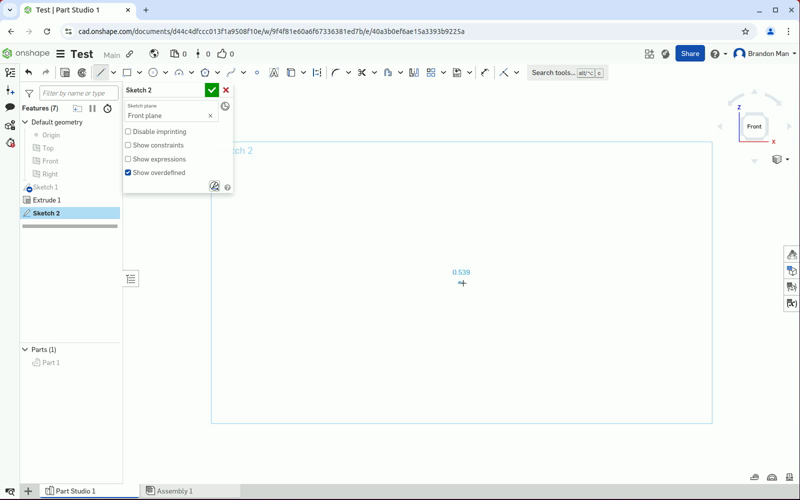
scroll(6)
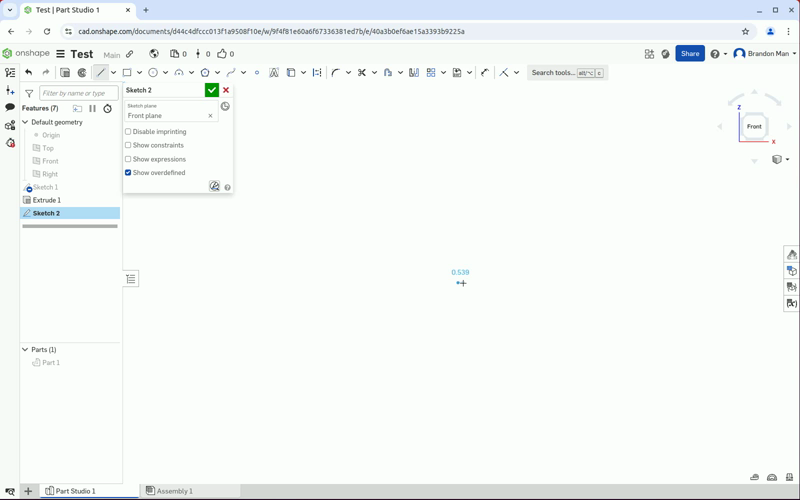
scroll(6)
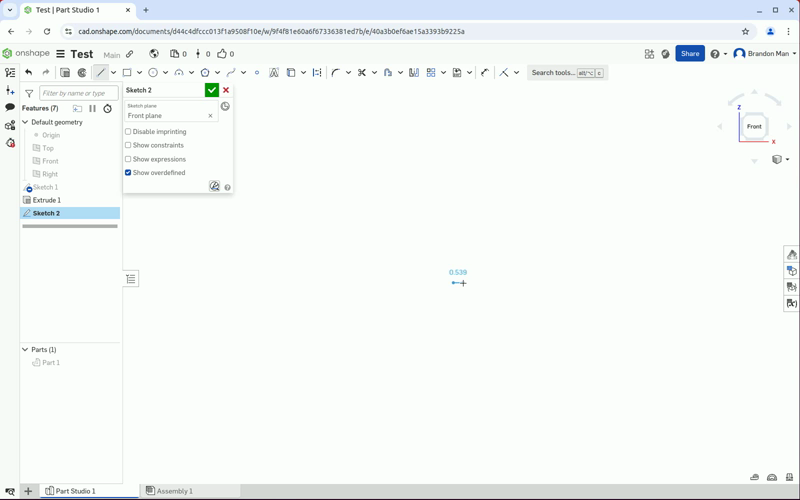
scroll(6)
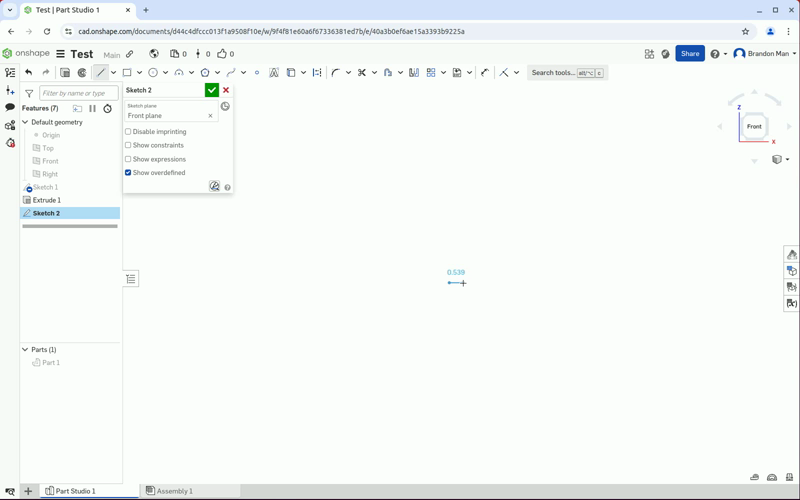
scroll(6)
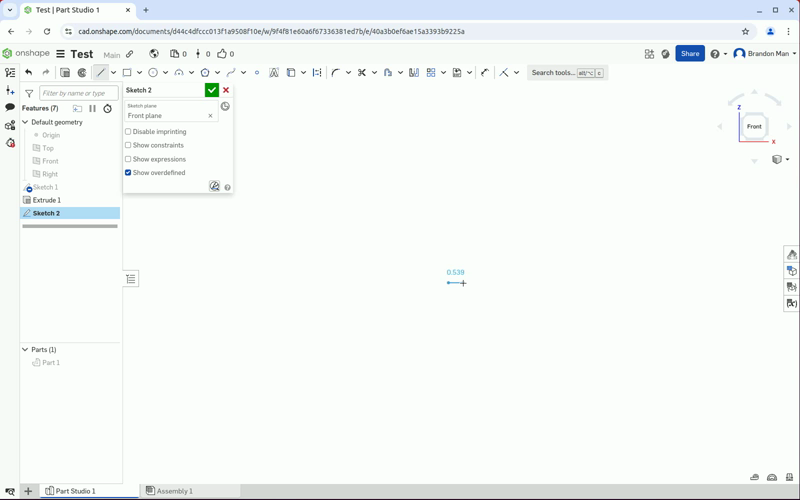
scroll(6)
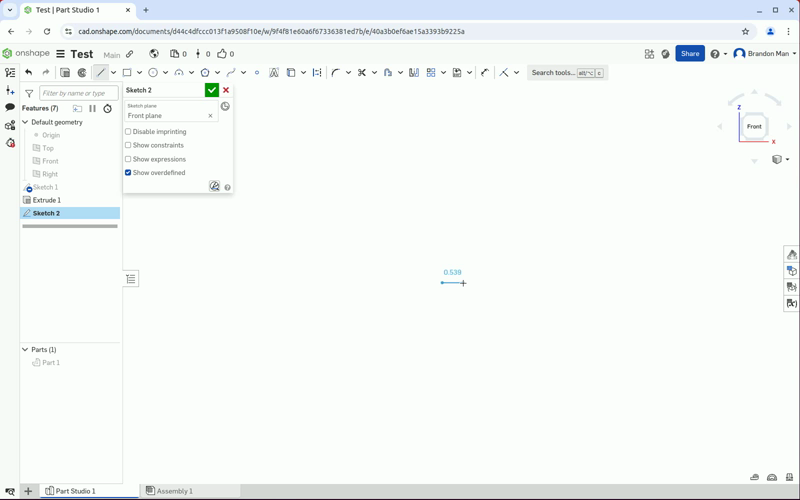
scroll(6)
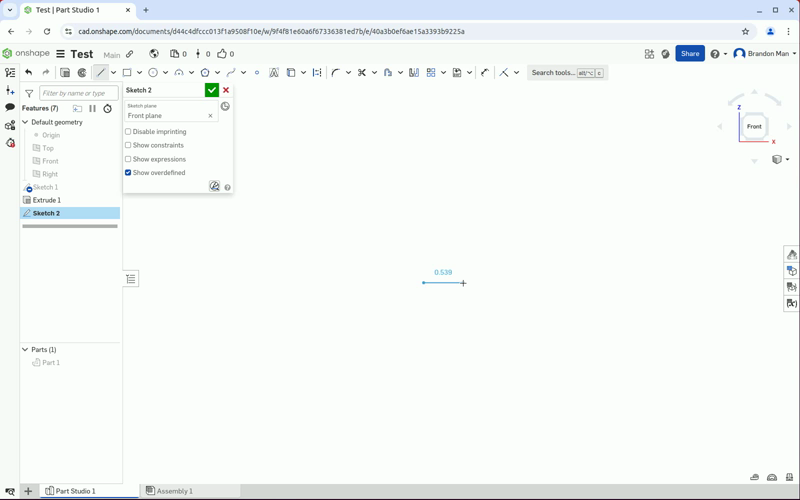
click(463, 282)
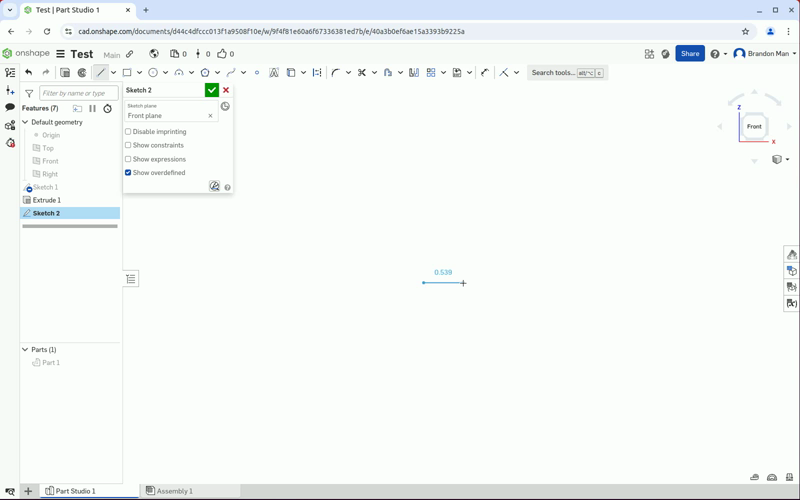
scroll(-6)
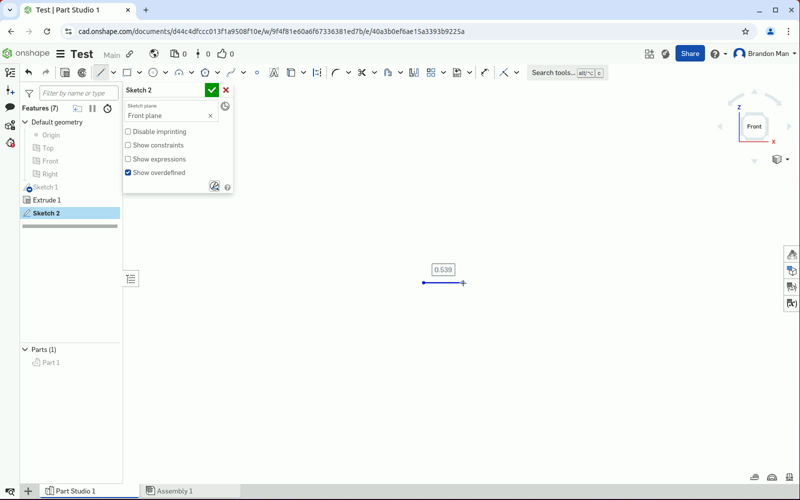
scroll(-6)
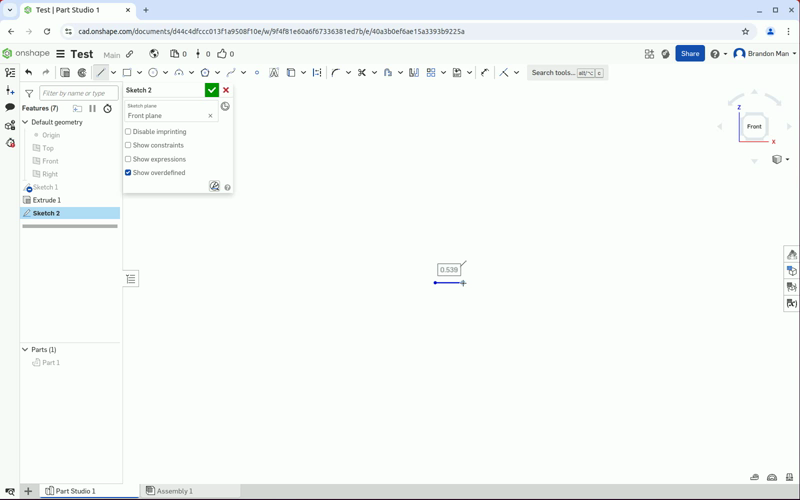
scroll(-6)
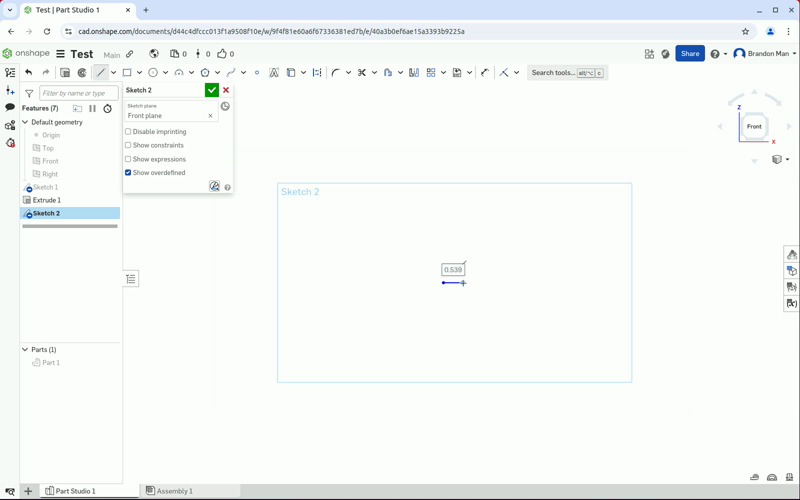
scroll(-6)
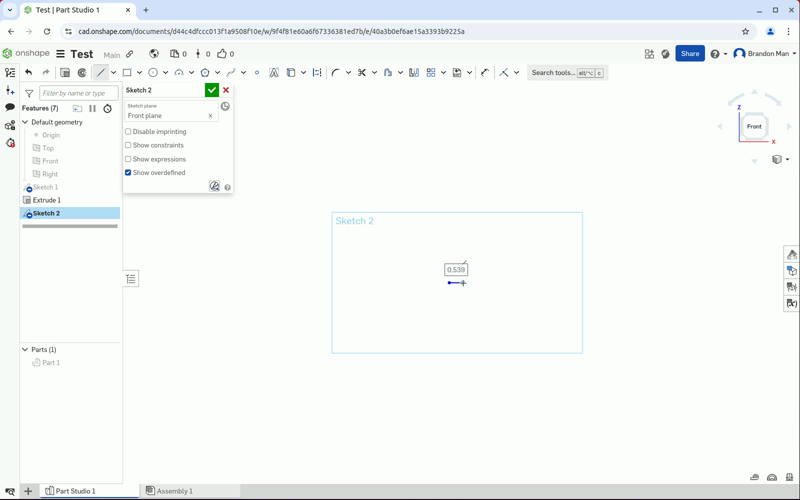
scroll(-6)
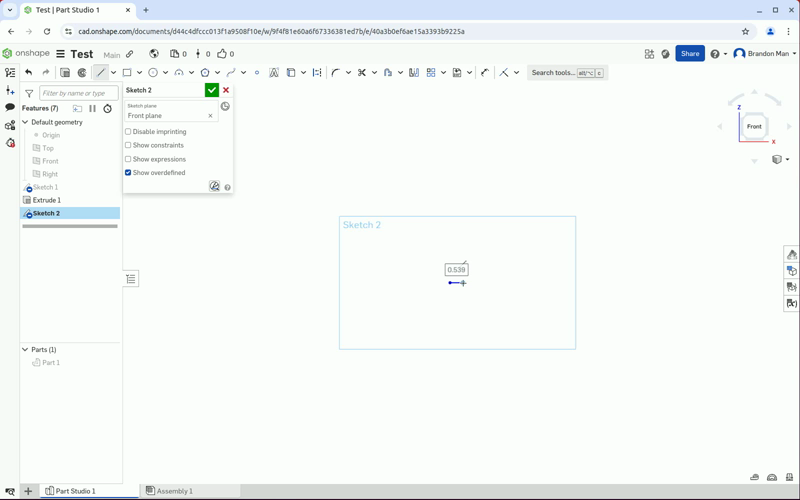
scroll(-6)
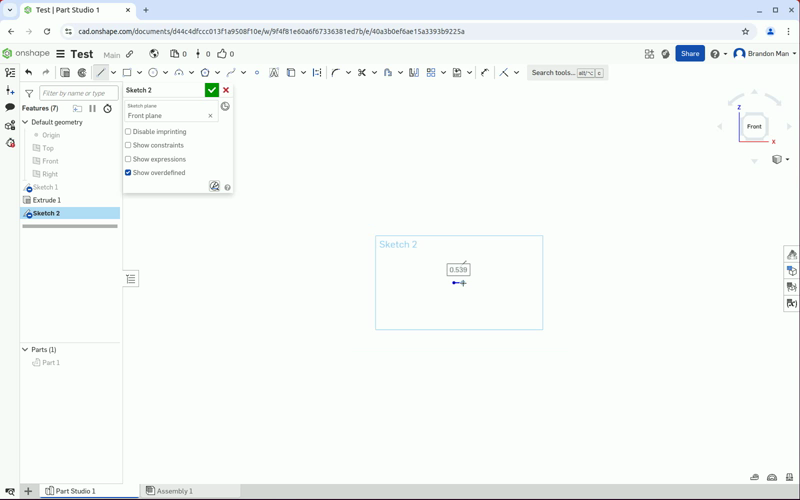
scroll(-6)
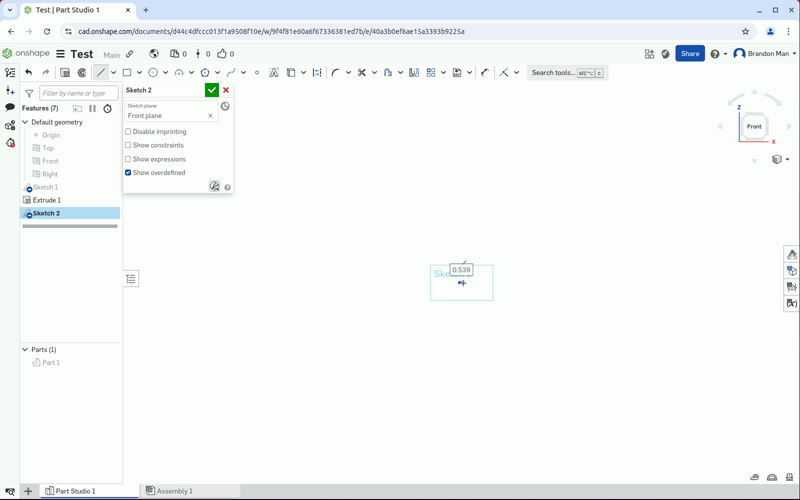
key_up(shift)
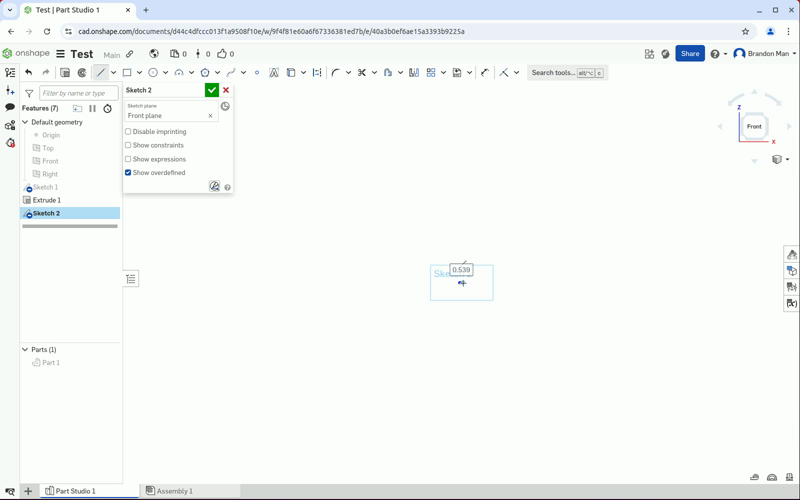
key_down(shift)
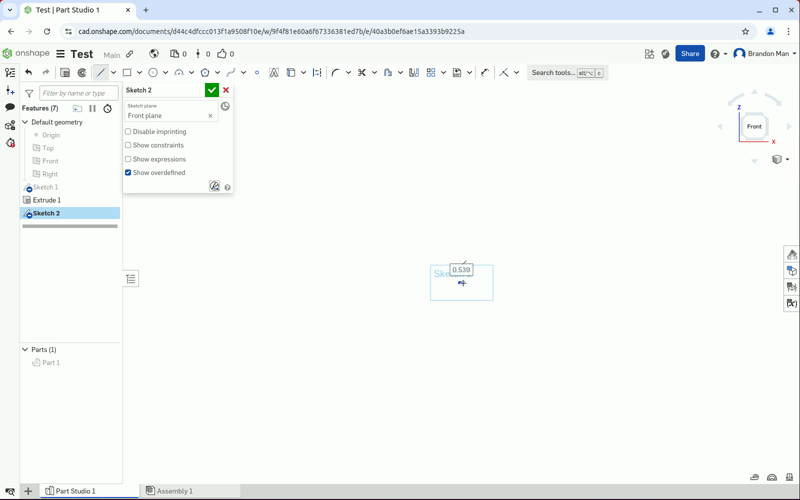
mouse_move(493, 282)
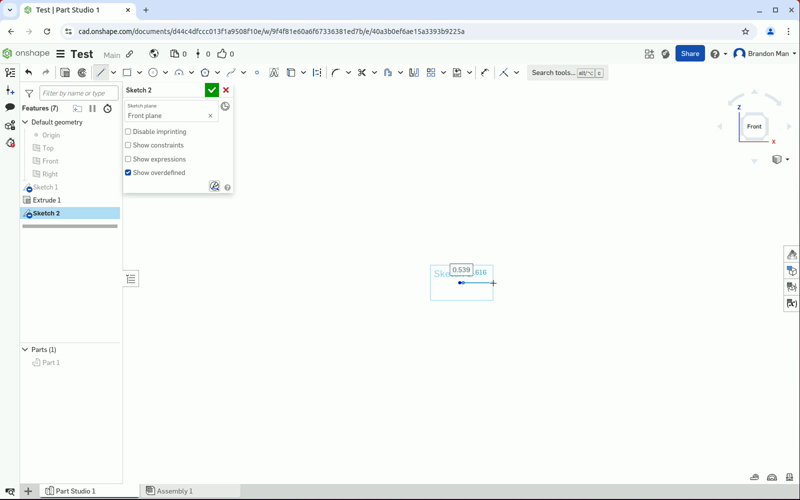
mouse_move(463, 279)
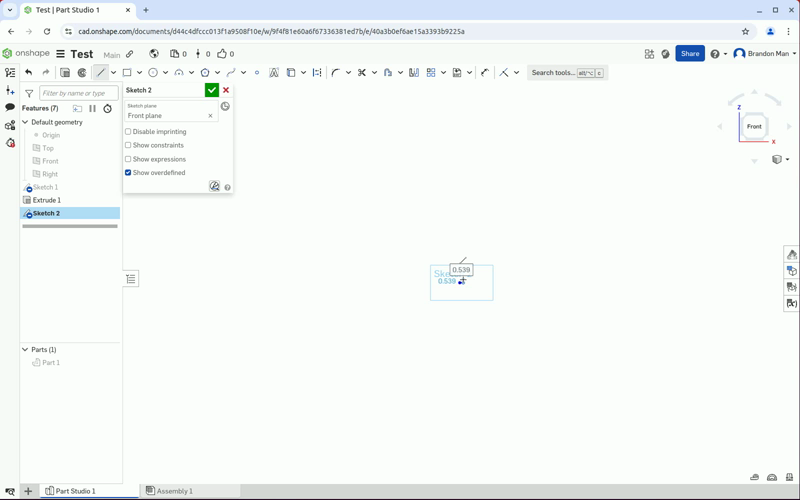
scroll(6)
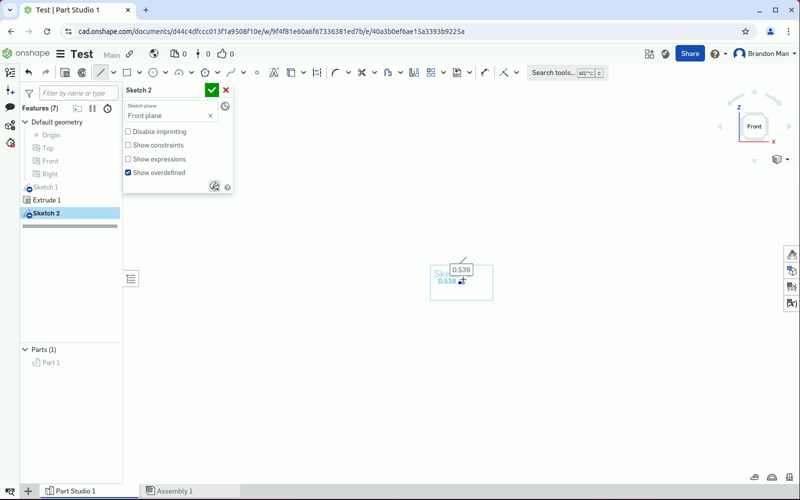
scroll(6)
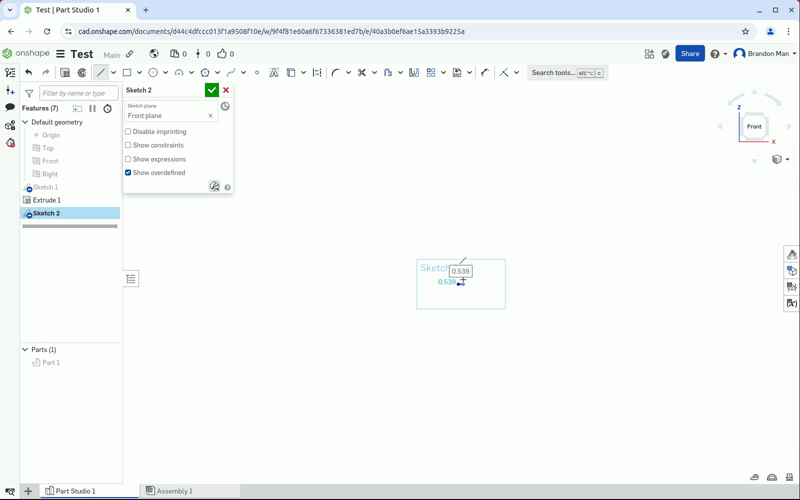
scroll(6)
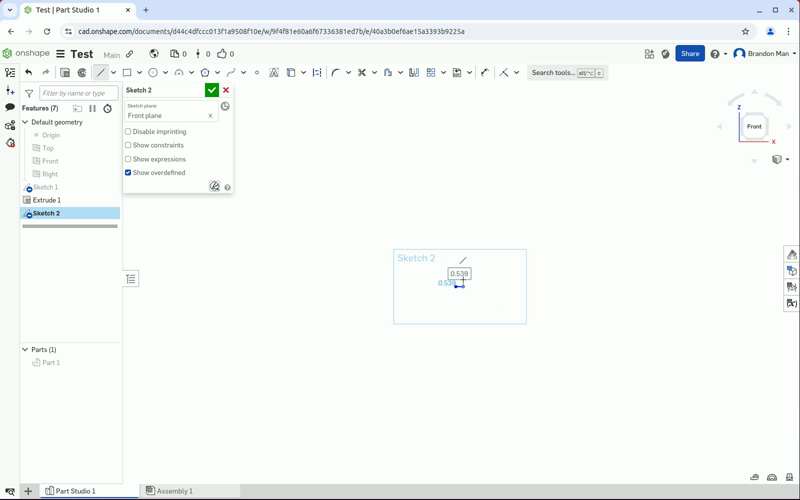
scroll(6)
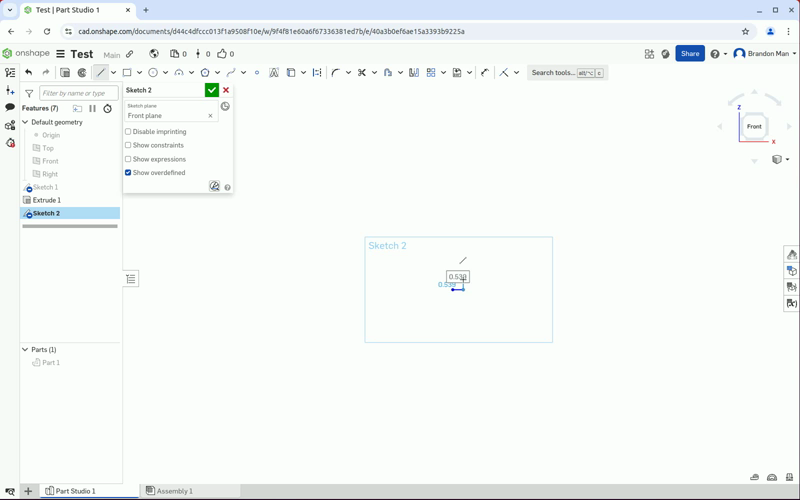
scroll(6)
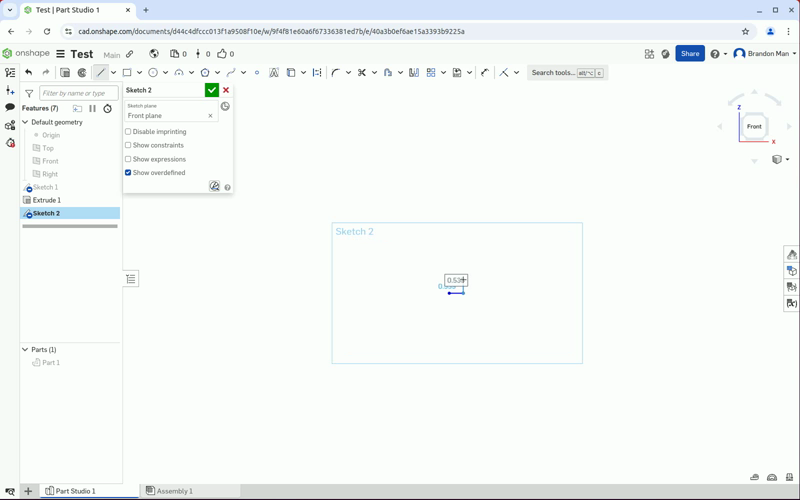
scroll(6)
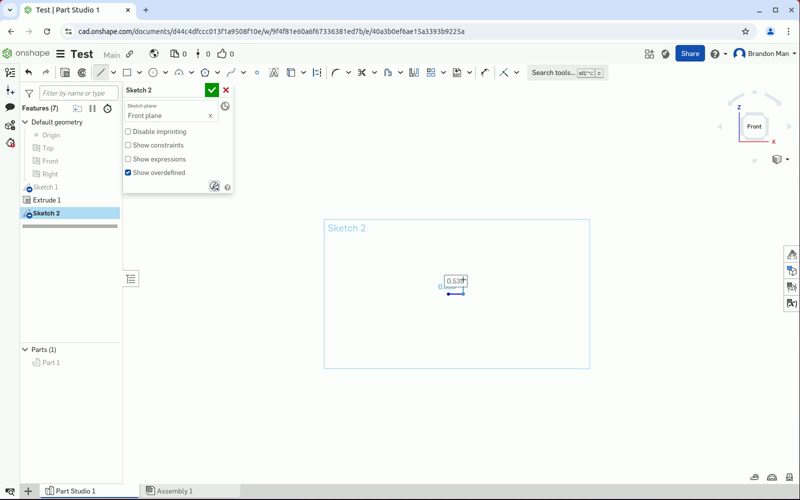
scroll(6)
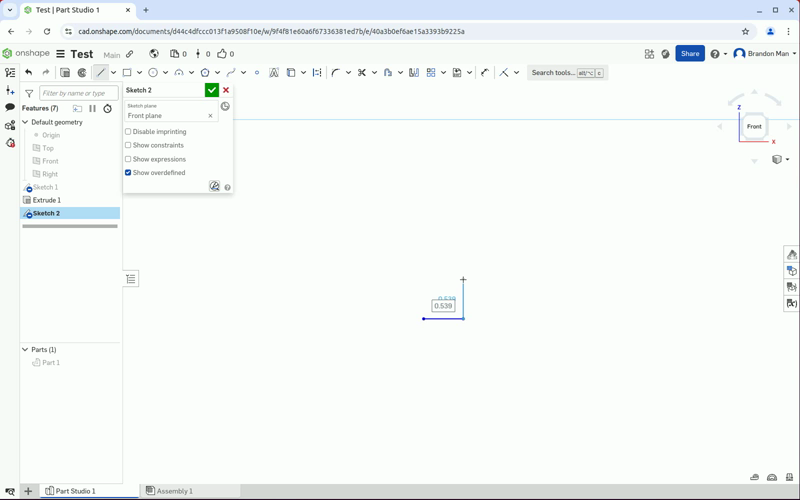
click(463, 279)
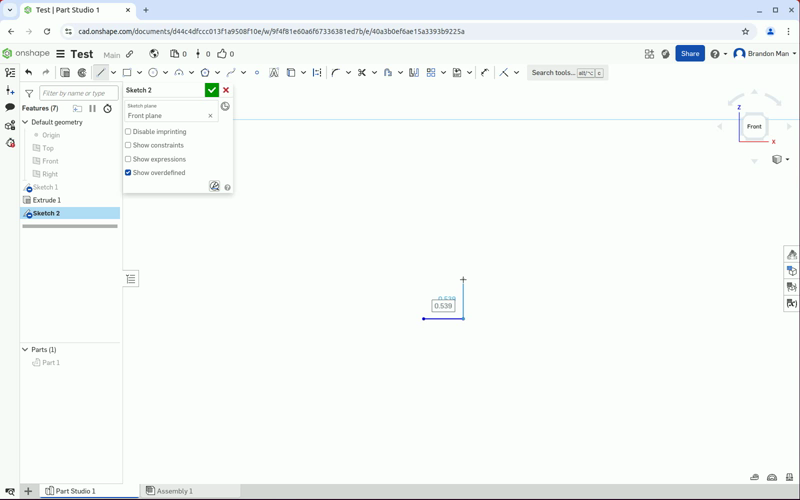
scroll(-6)
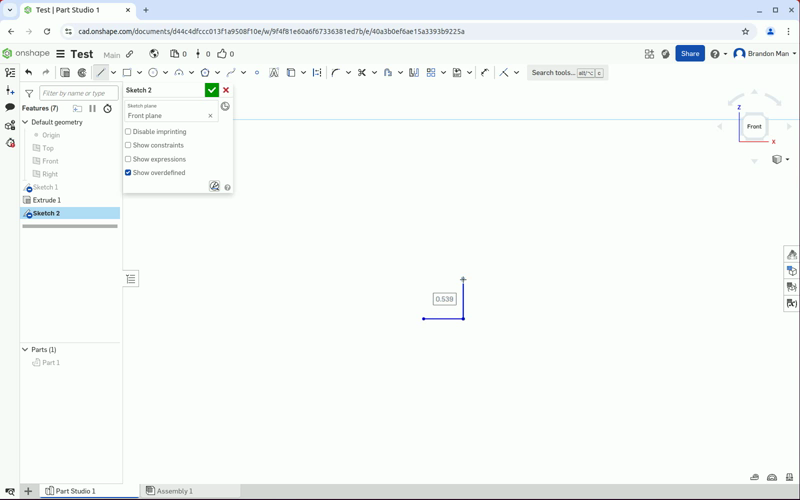
scroll(-6)
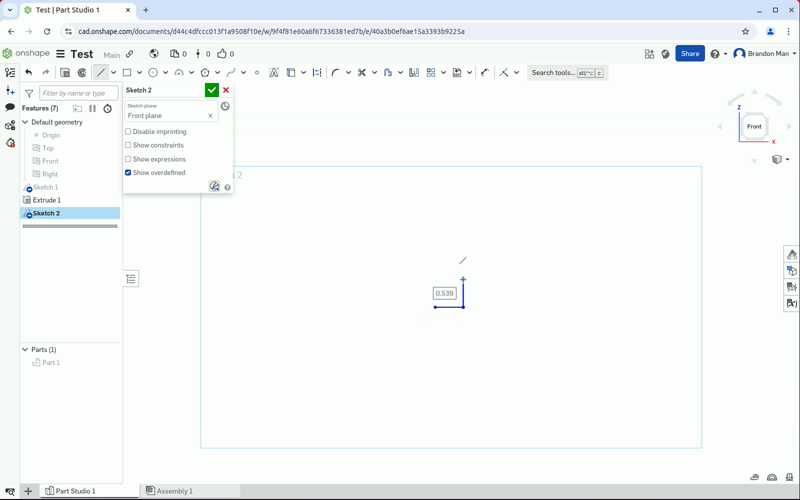
scroll(-6)
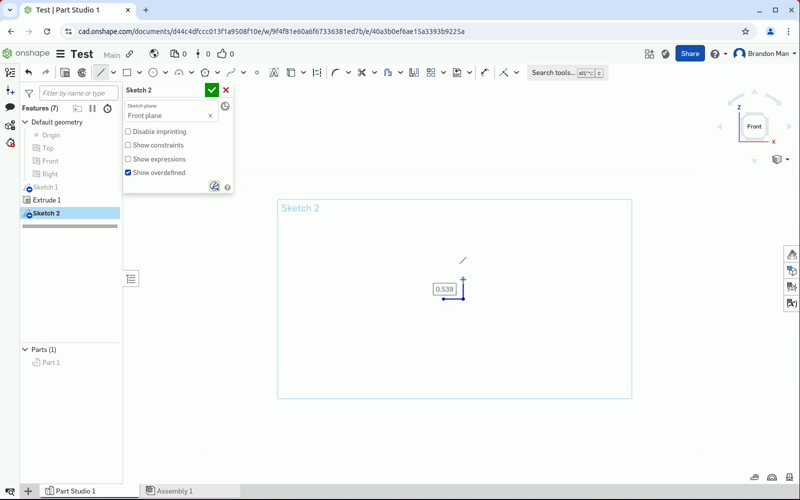
scroll(-6)
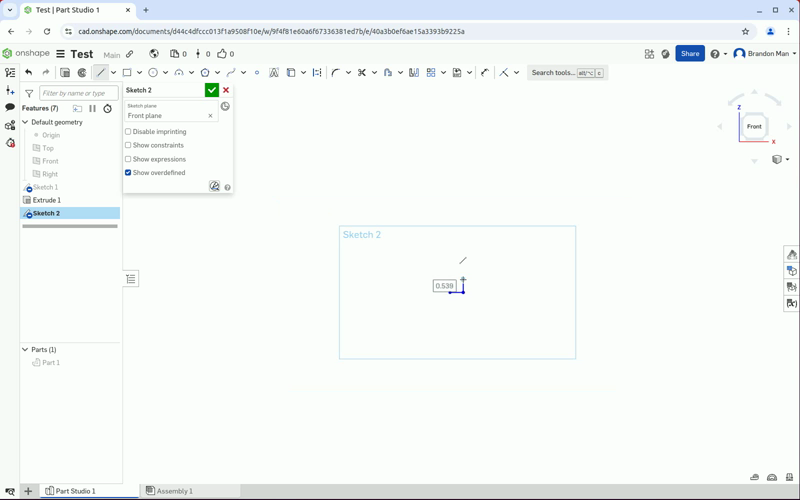
scroll(-6)
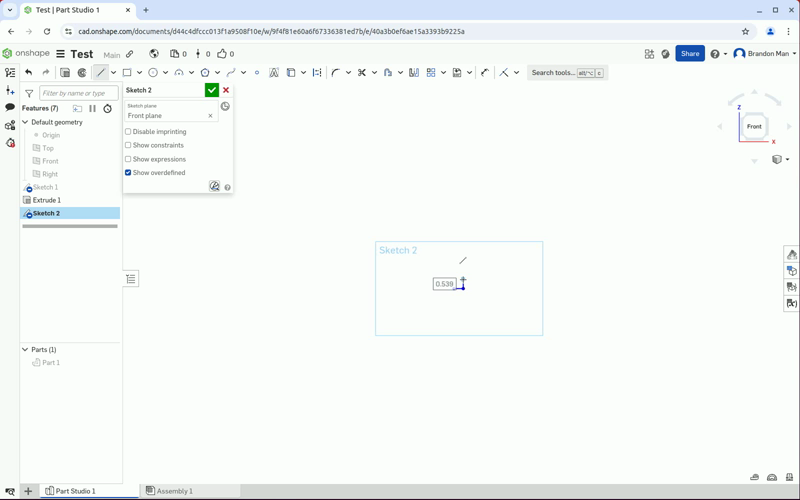
scroll(-6)
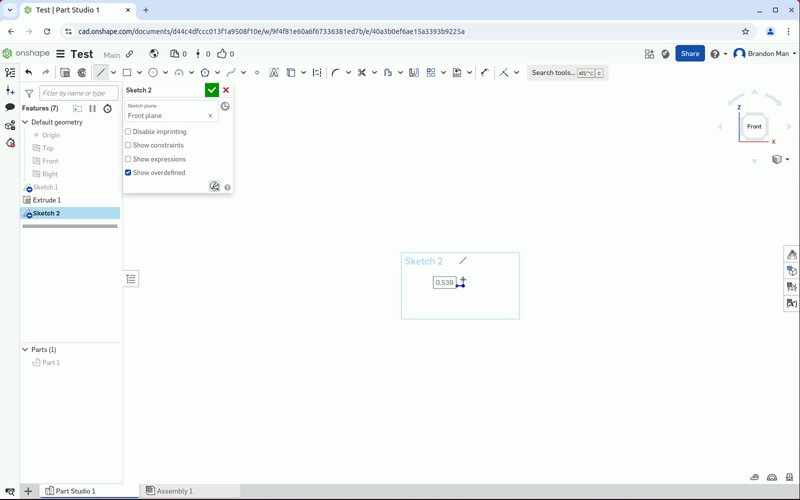
scroll(-6)
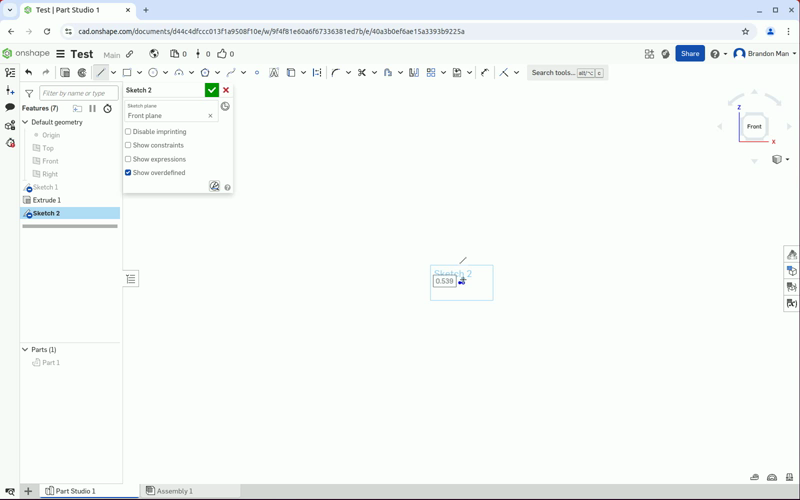
key_up(shift)
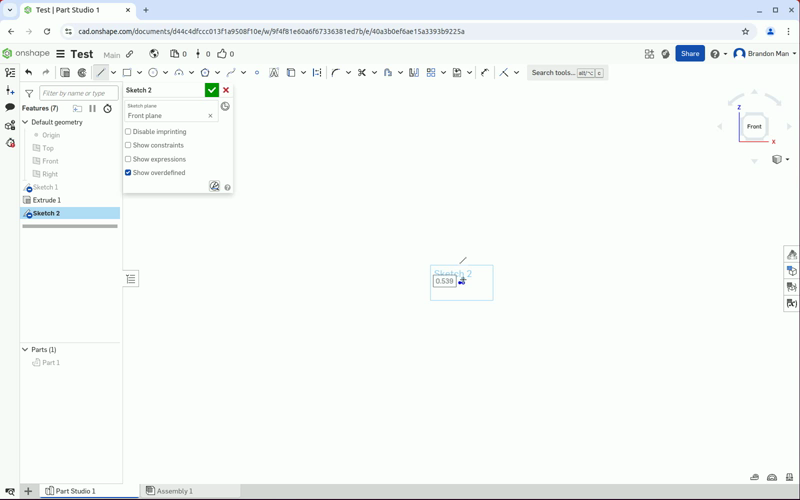
key_down(shift)
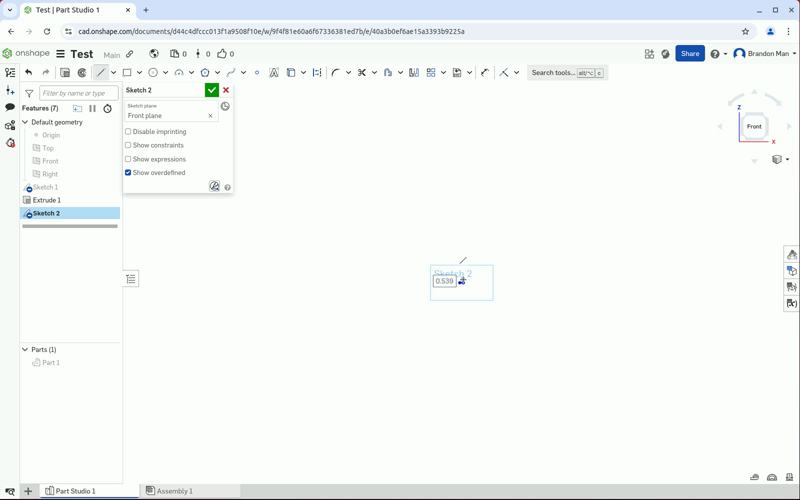
mouse_move(493, 279)
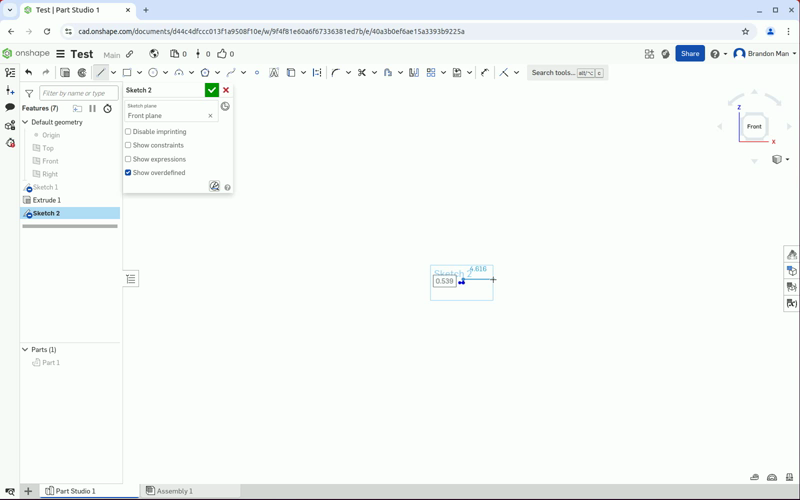
mouse_move(459, 279)
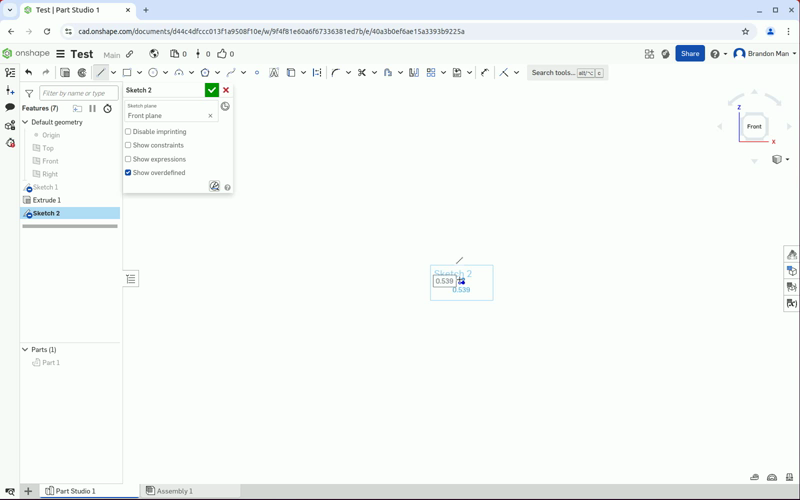
scroll(6)
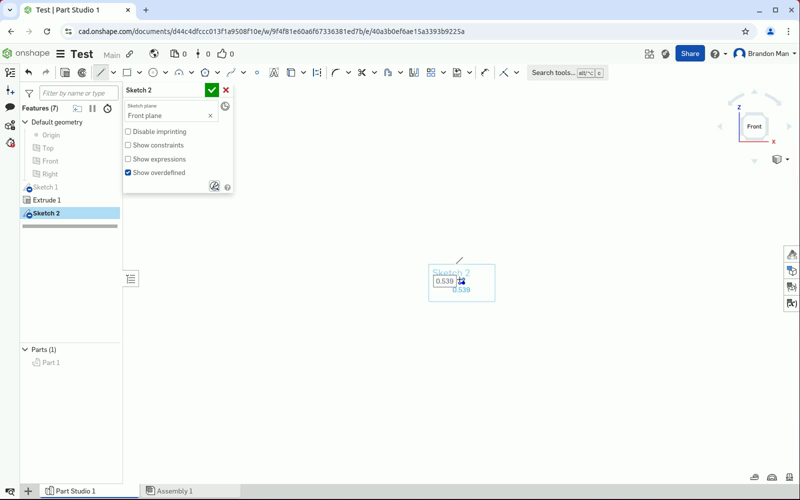
scroll(6)
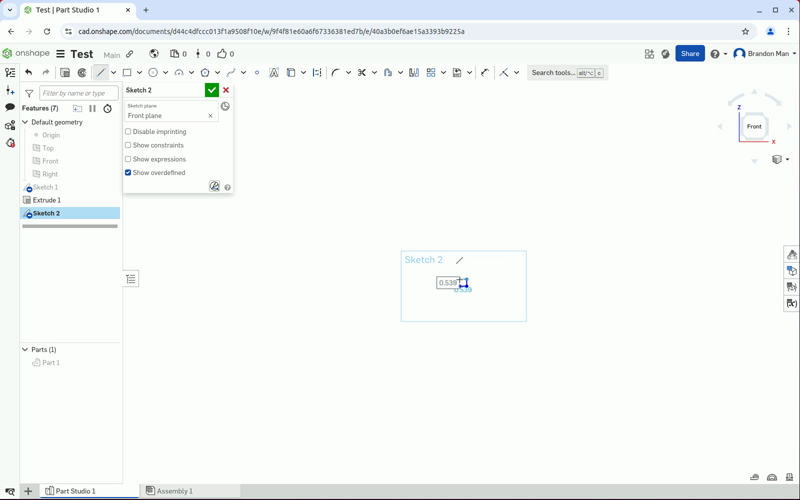
scroll(6)
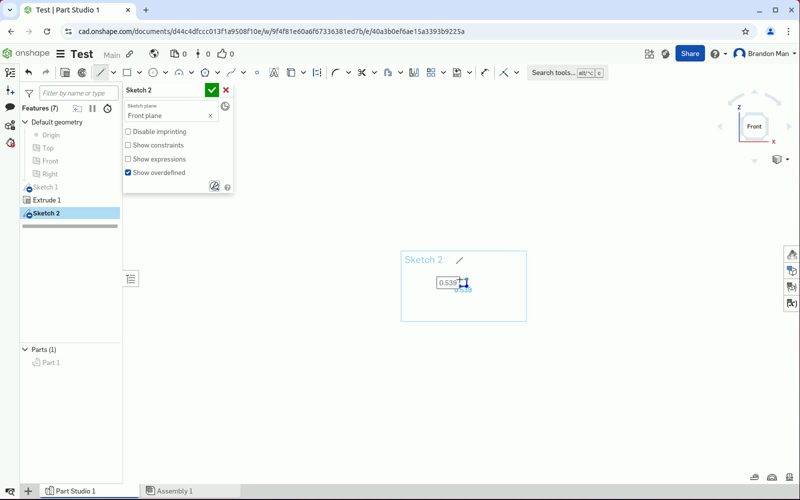
scroll(6)
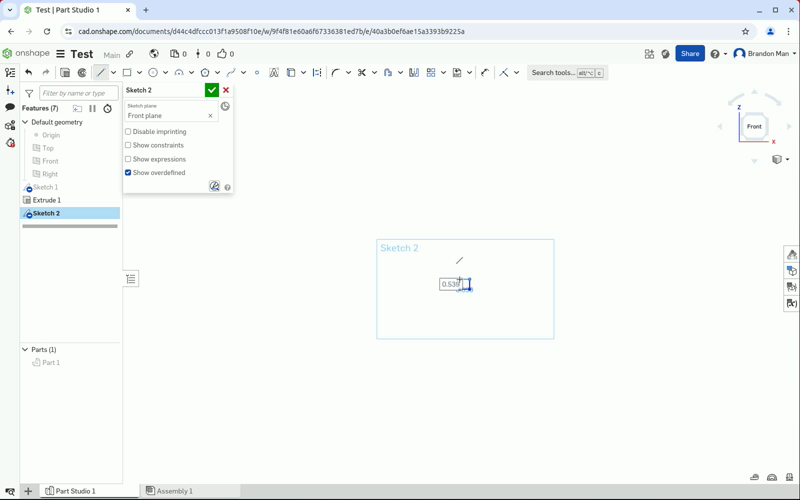
scroll(6)
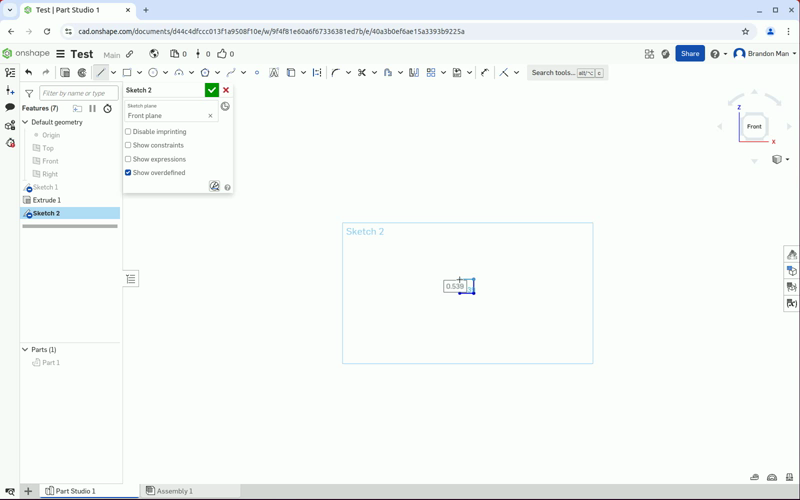
scroll(6)
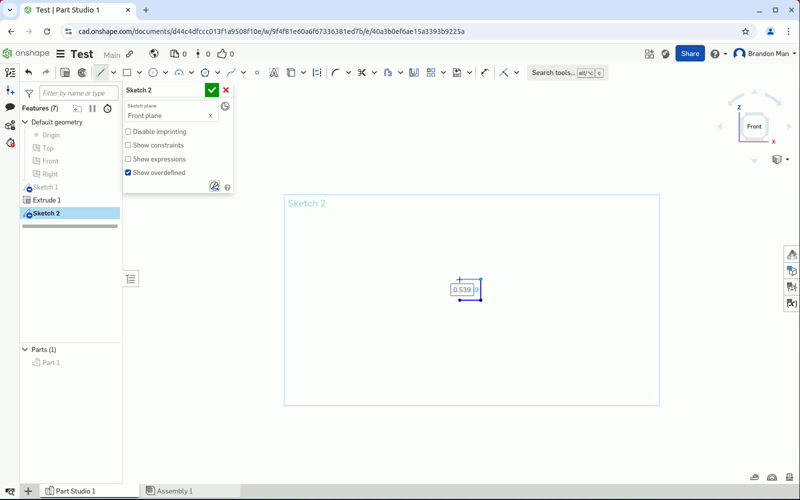
scroll(6)
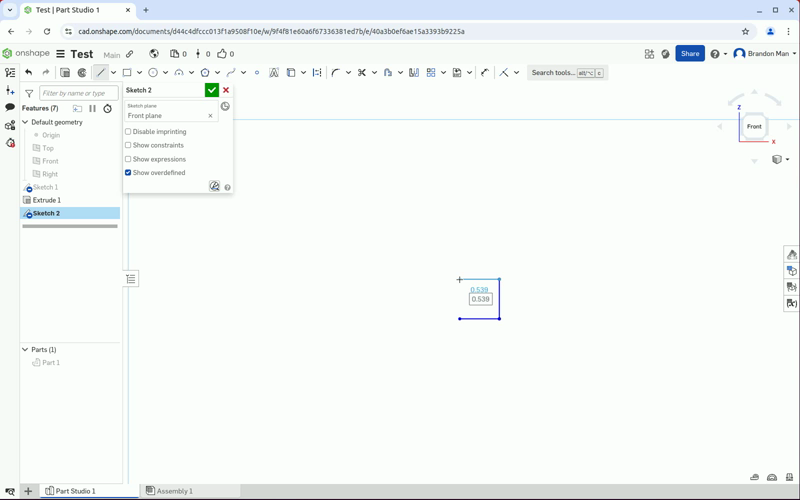
click(459, 279)
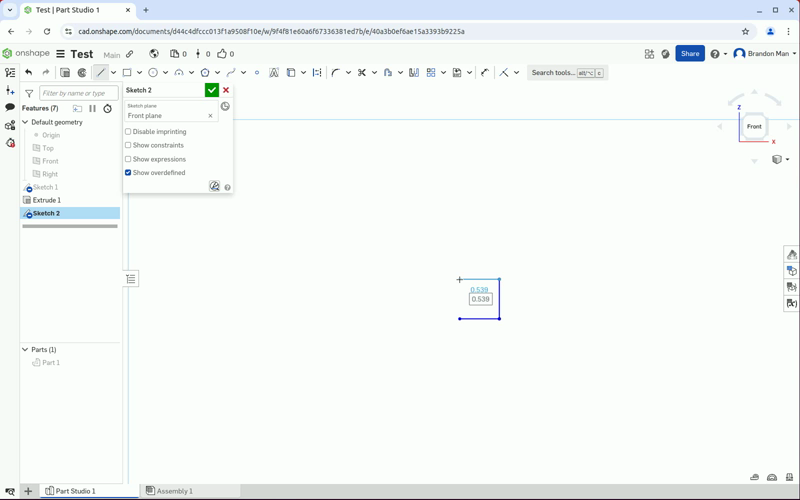
scroll(-6)
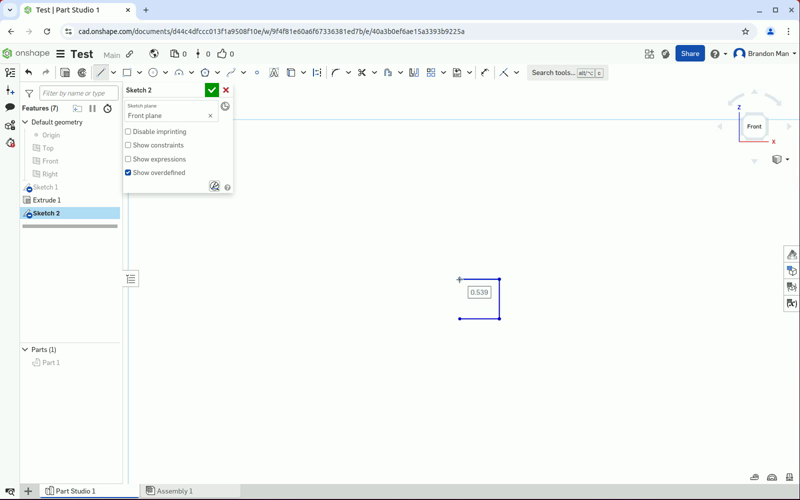
scroll(-6)
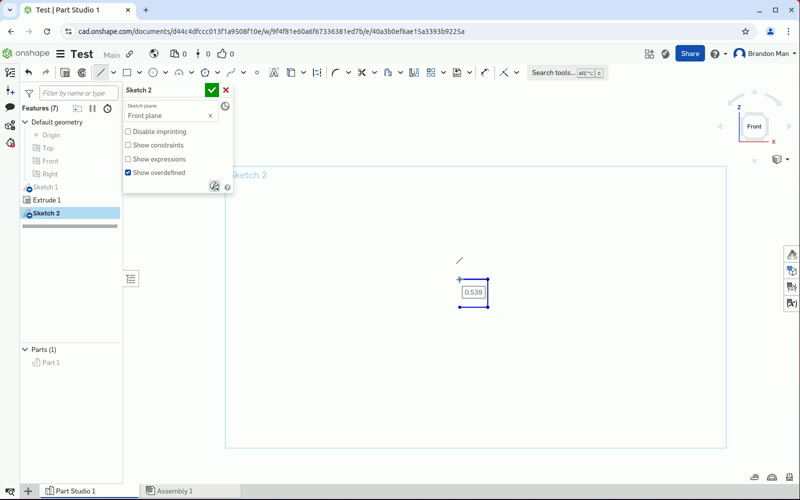
scroll(-6)
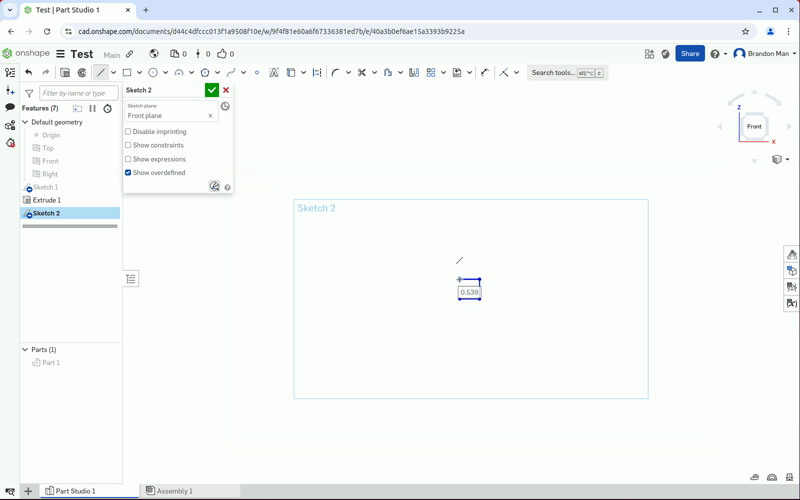
scroll(-6)
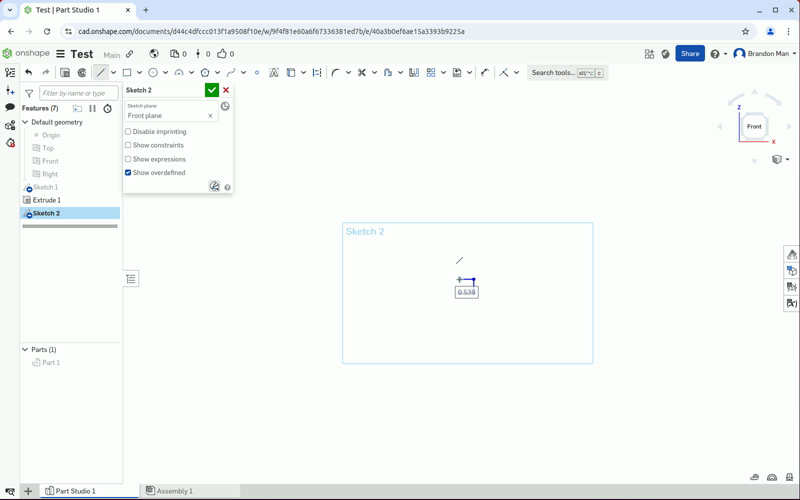
scroll(-6)
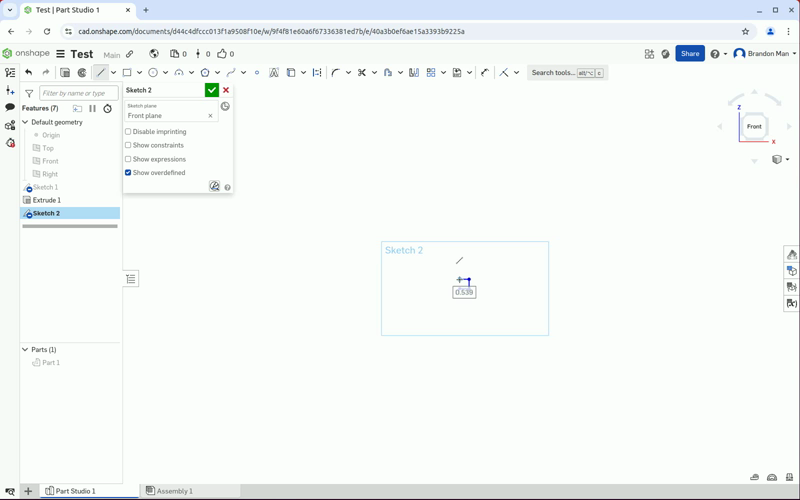
scroll(-6)
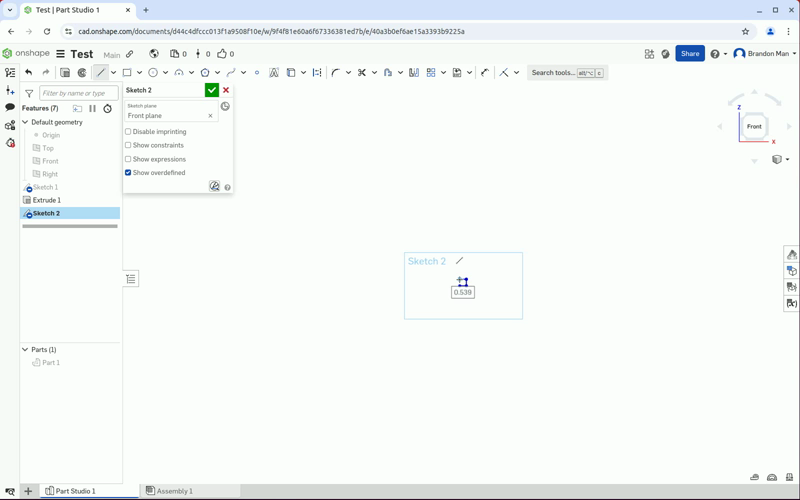
scroll(-6)
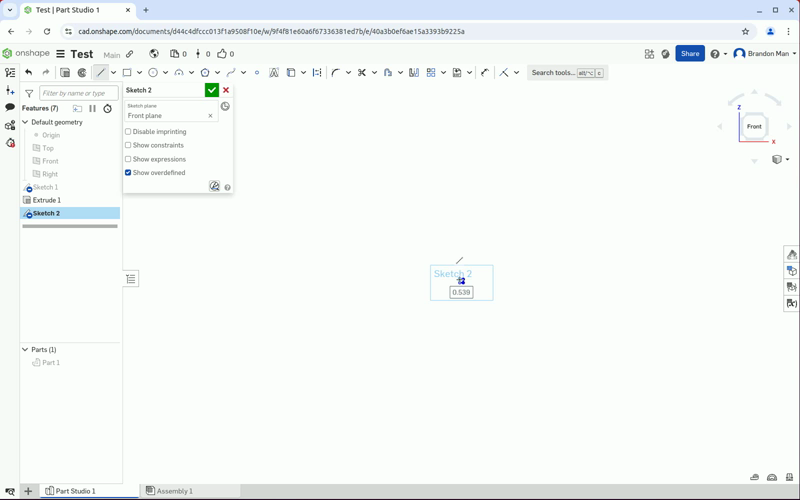
key_up(shift)
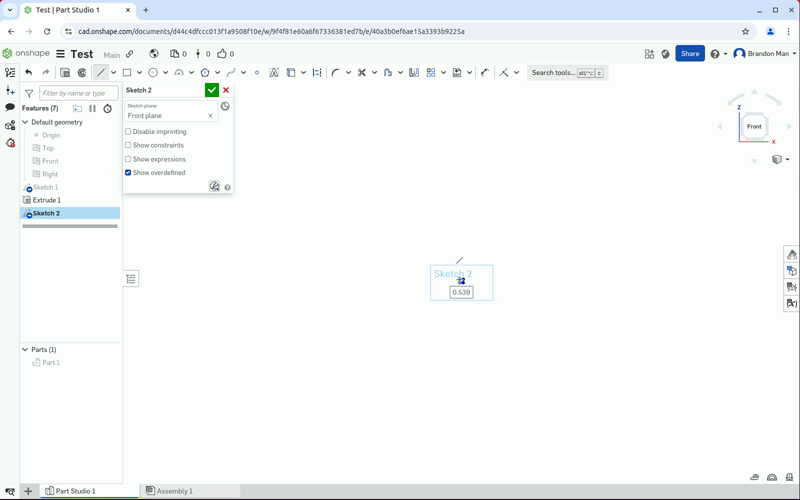
mouse_move(489, 279)
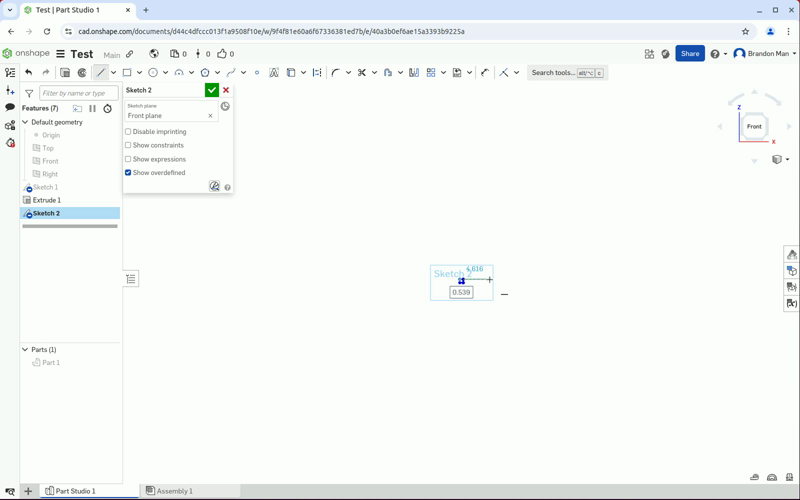
key_down(shift)
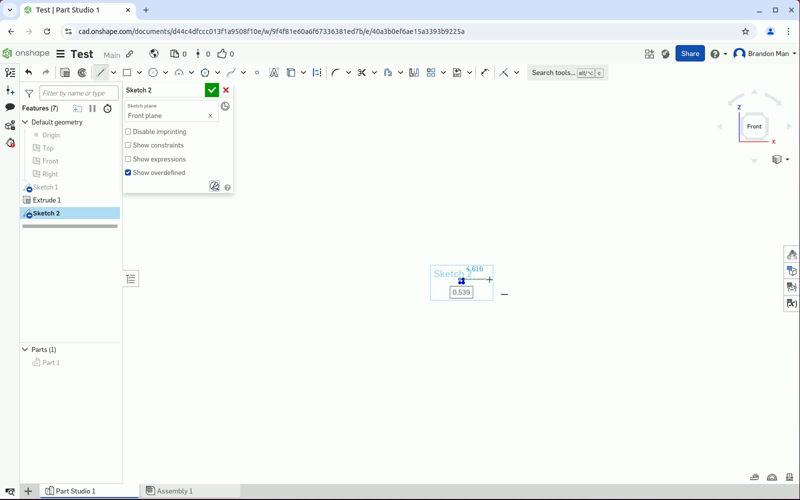
mouse_move(459, 282)
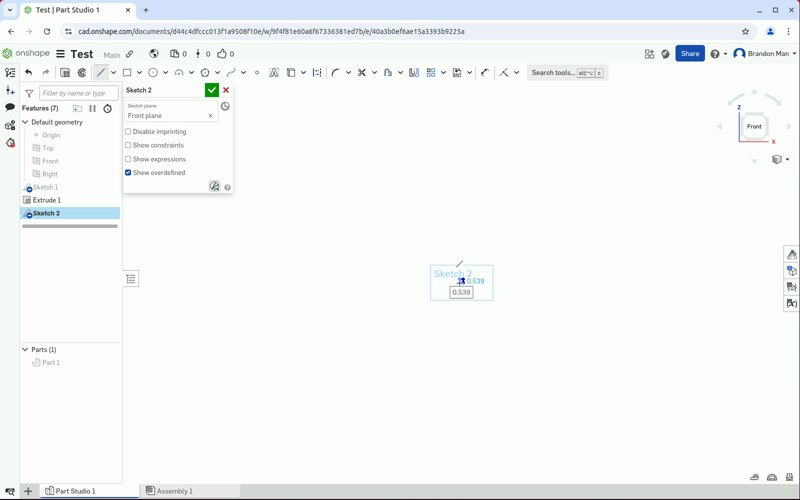
scroll(6)
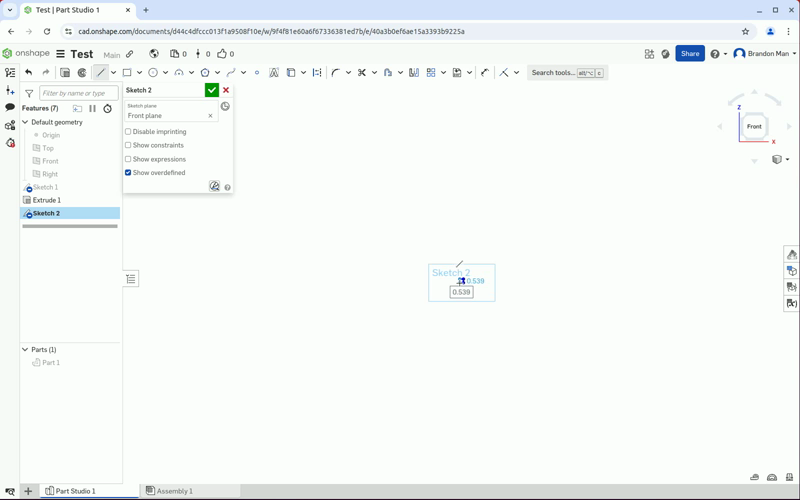
scroll(6)
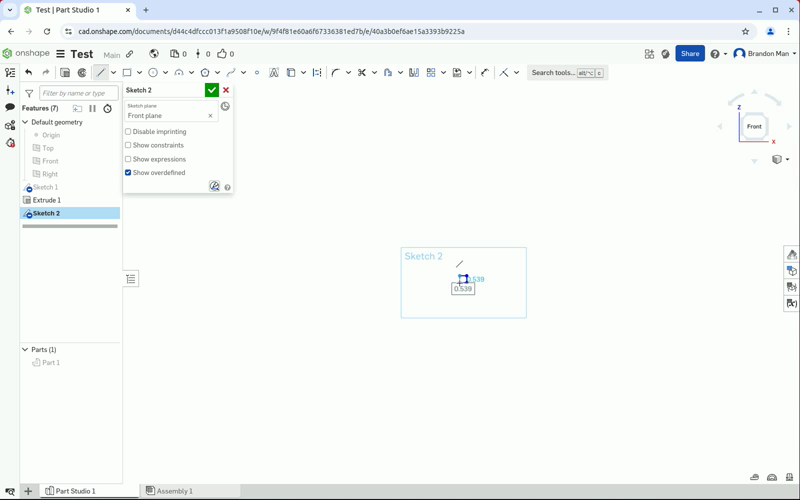
scroll(6)
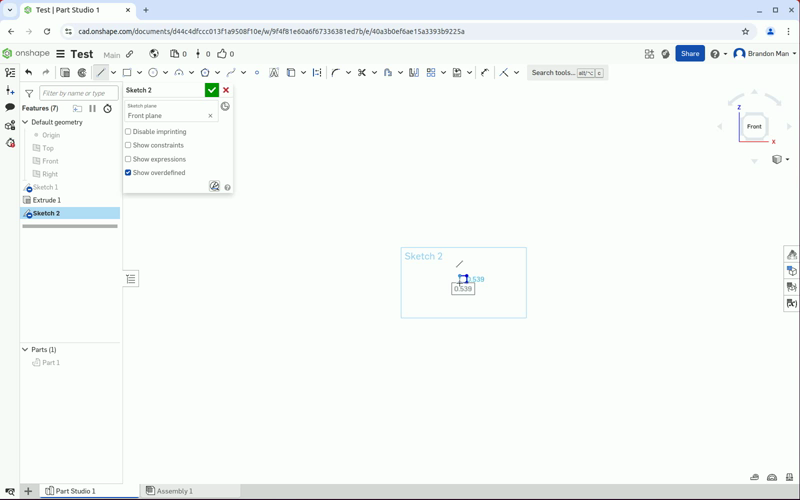
scroll(6)
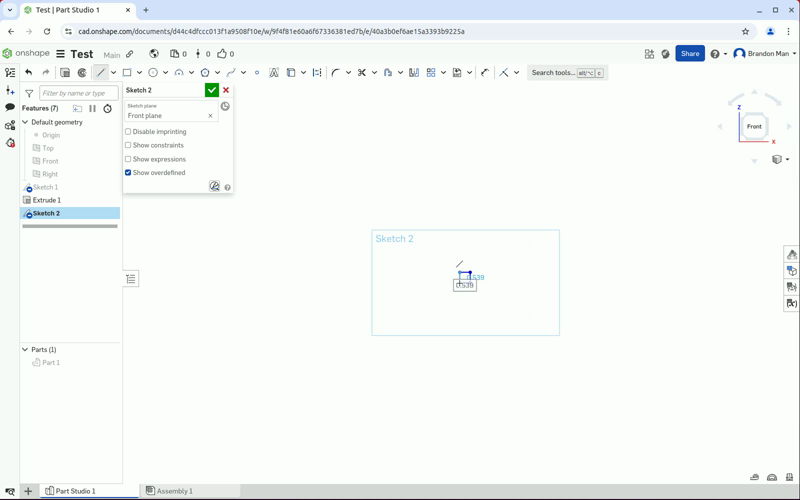
scroll(6)
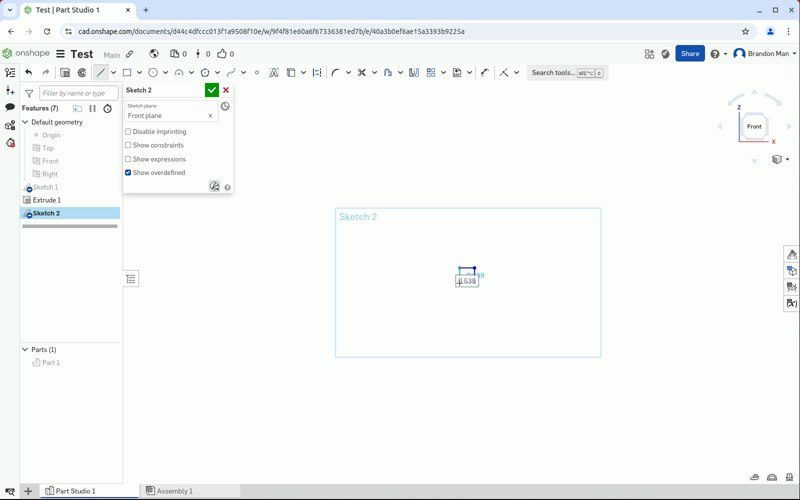
scroll(6)
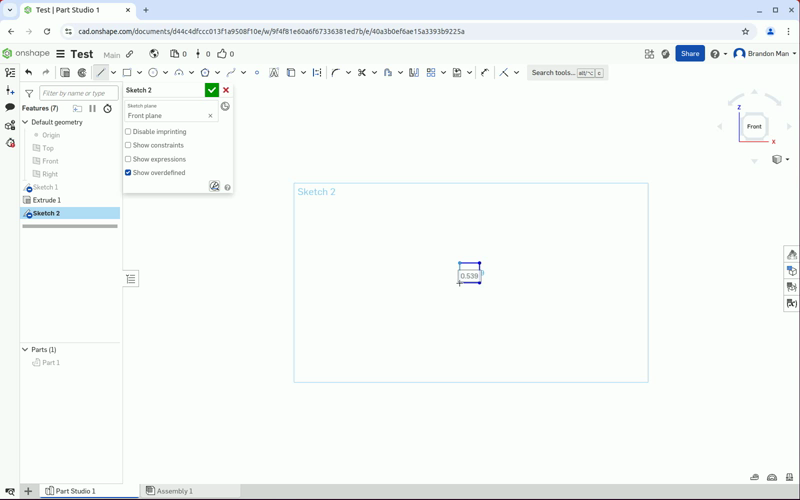
scroll(6)
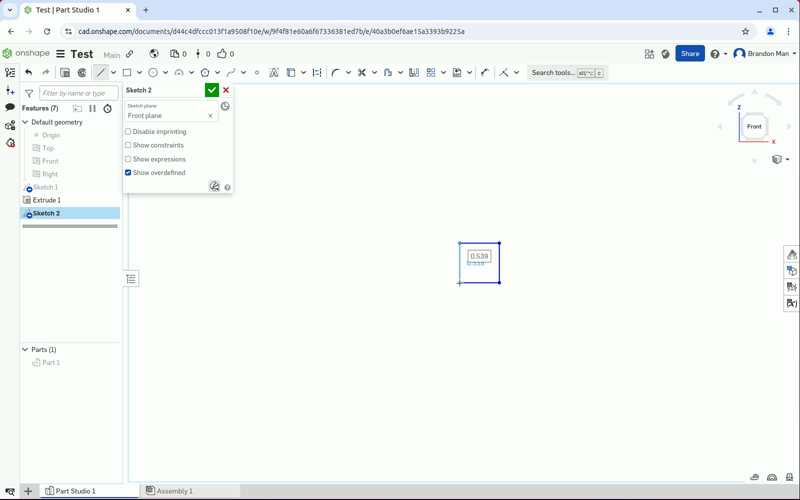
key_up(shift)
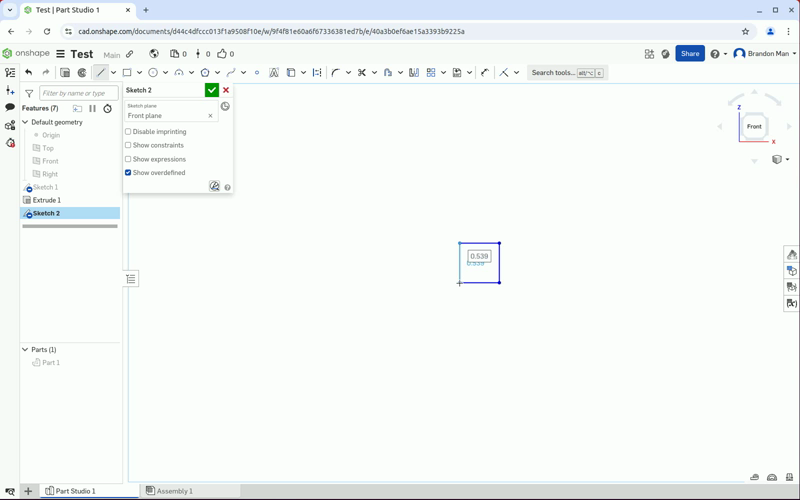
click(459, 282)
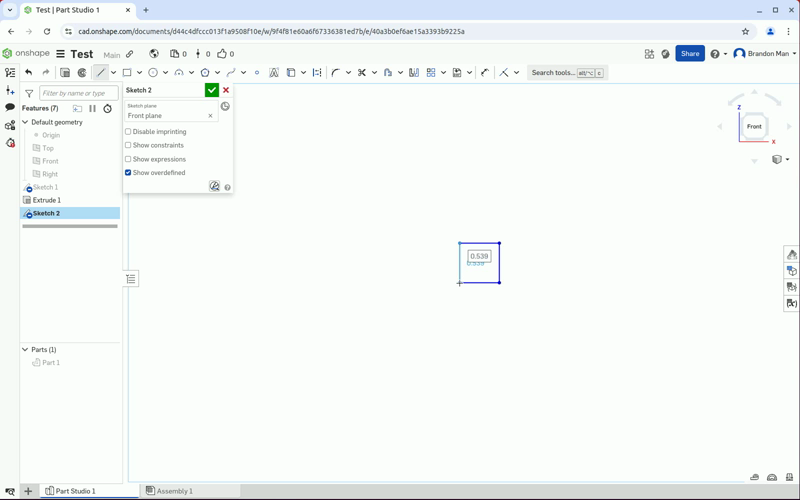
scroll(-6)
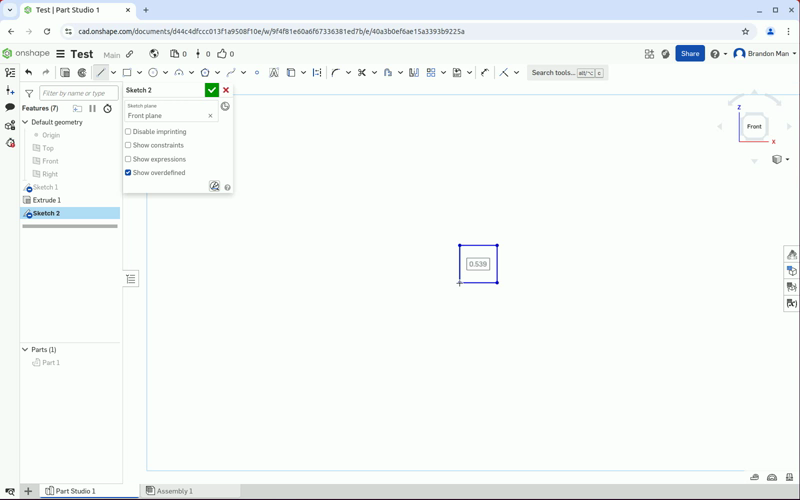
scroll(-6)
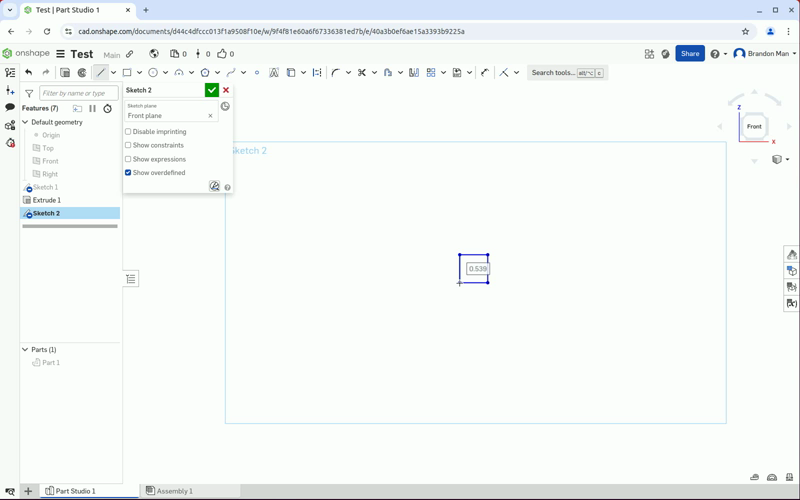
scroll(-6)
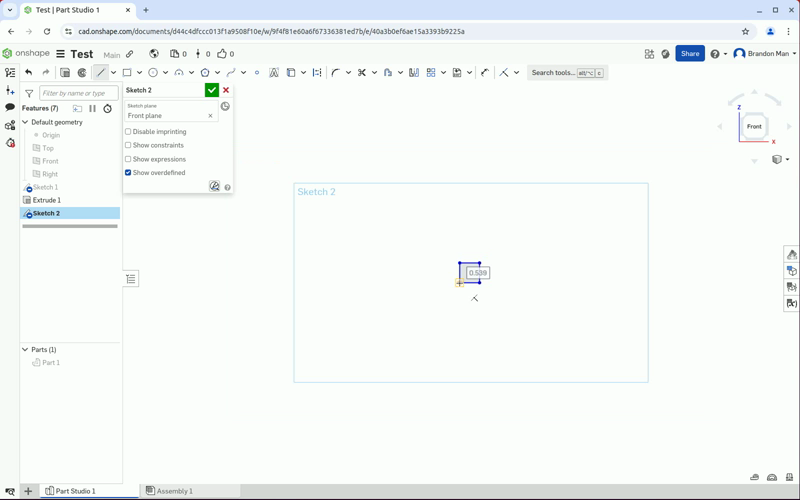
scroll(-6)
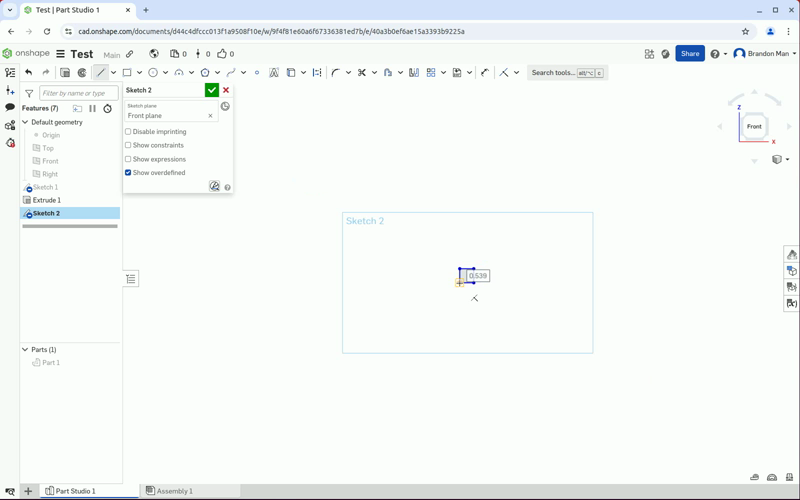
scroll(-6)
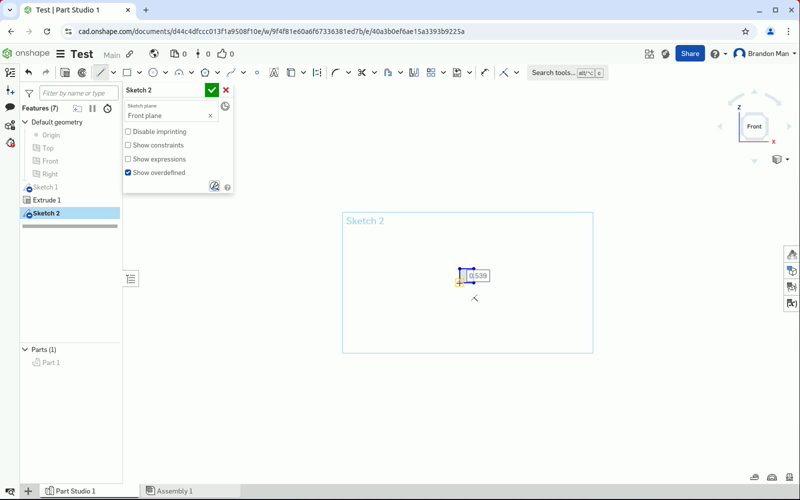
scroll(-6)
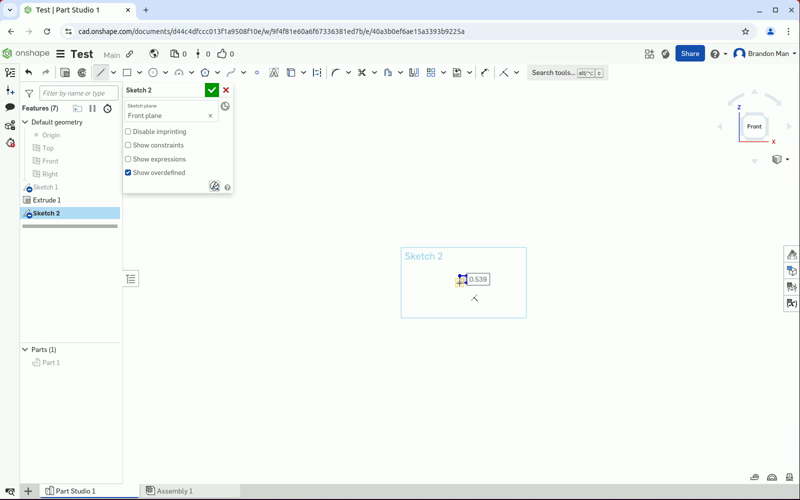
scroll(-6)
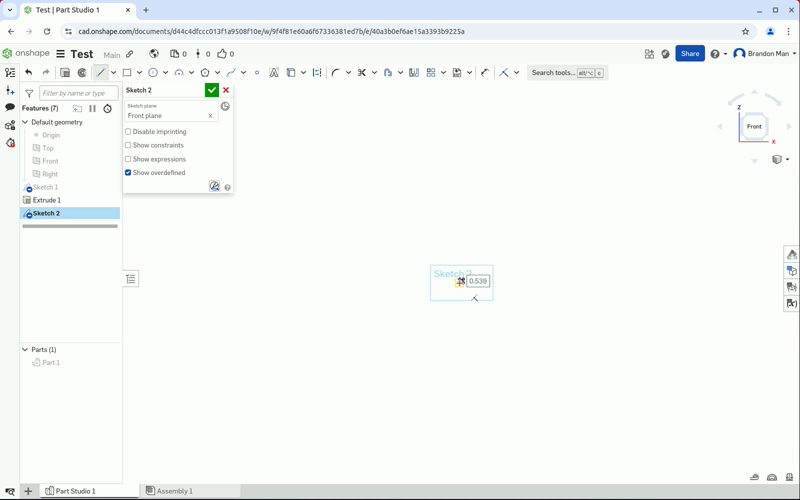
key(esc)
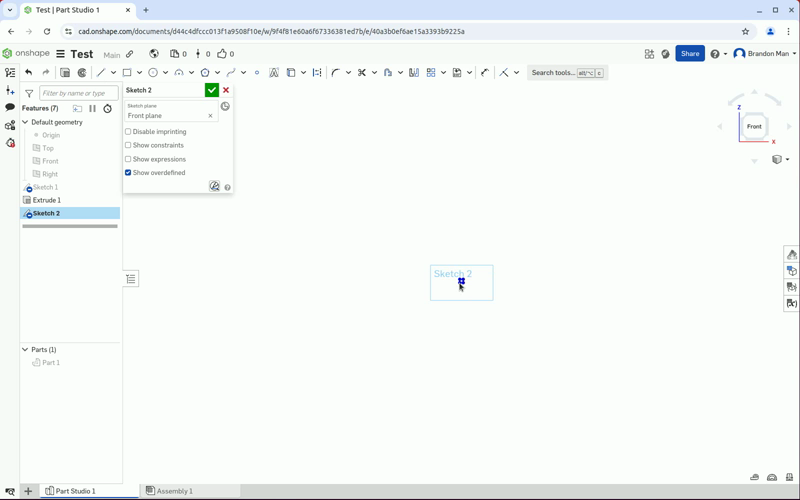
mouse_move(461, 281)
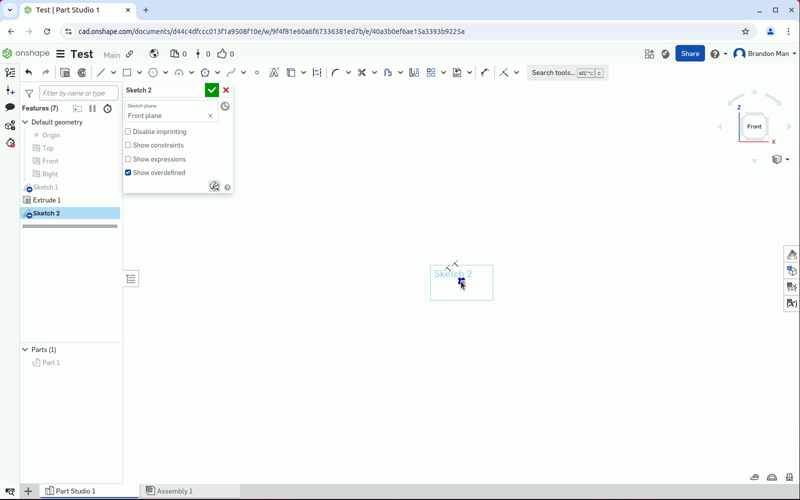
scroll(6)
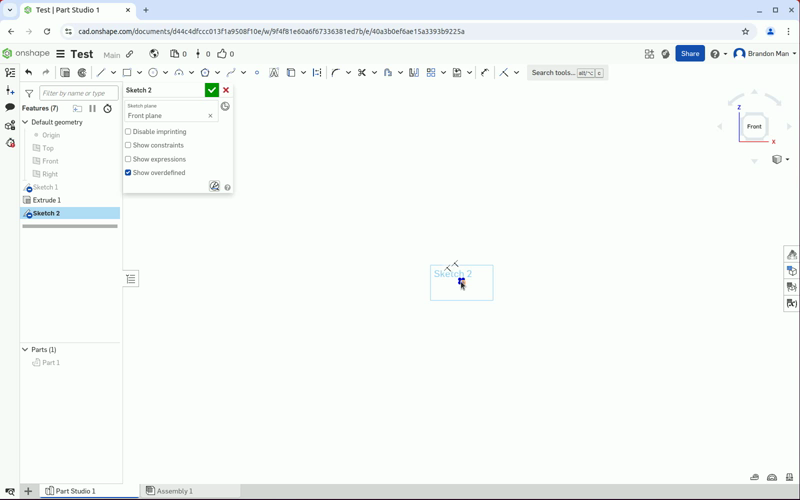
scroll(6)
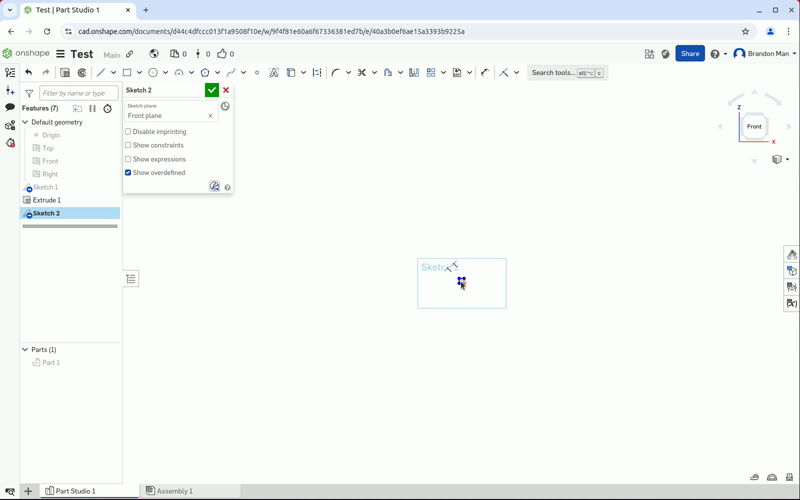
scroll(6)
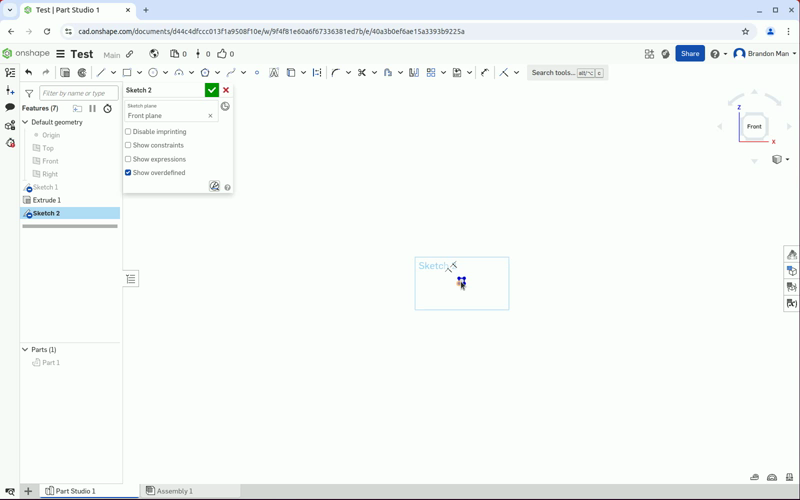
scroll(6)
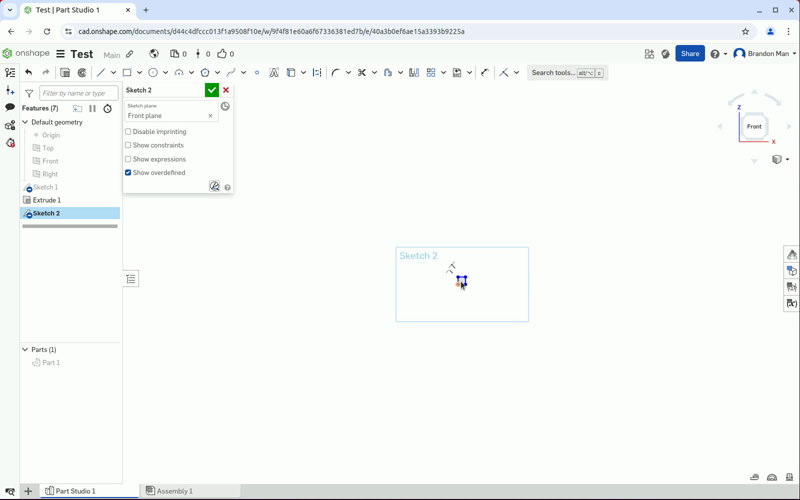
scroll(6)
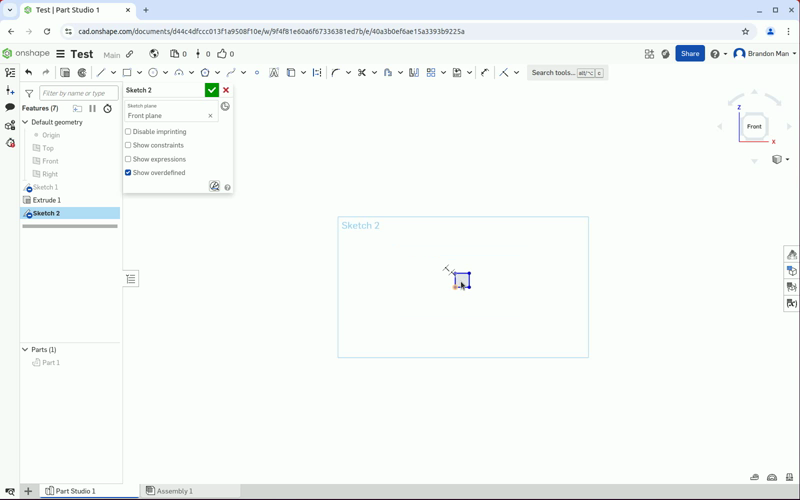
scroll(6)
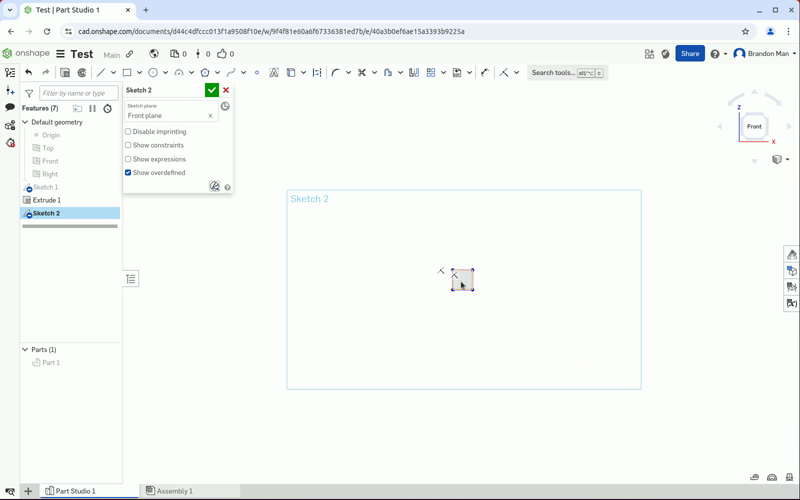
scroll(6)
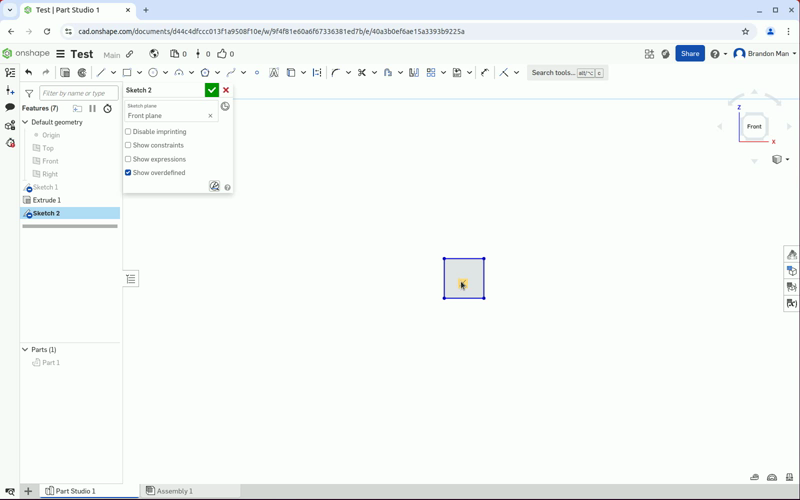
click(461, 281)
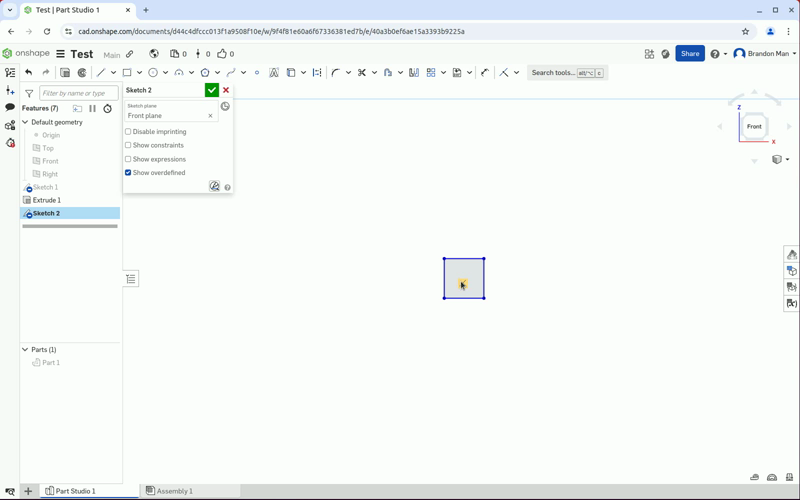
scroll(-6)
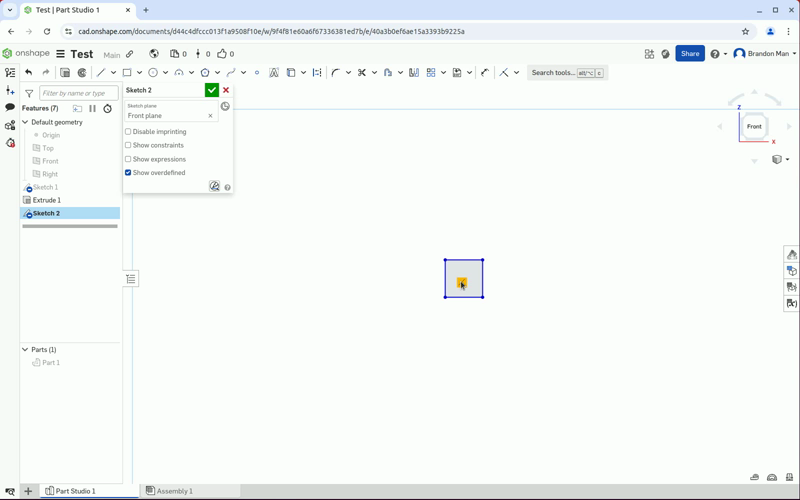
scroll(-6)
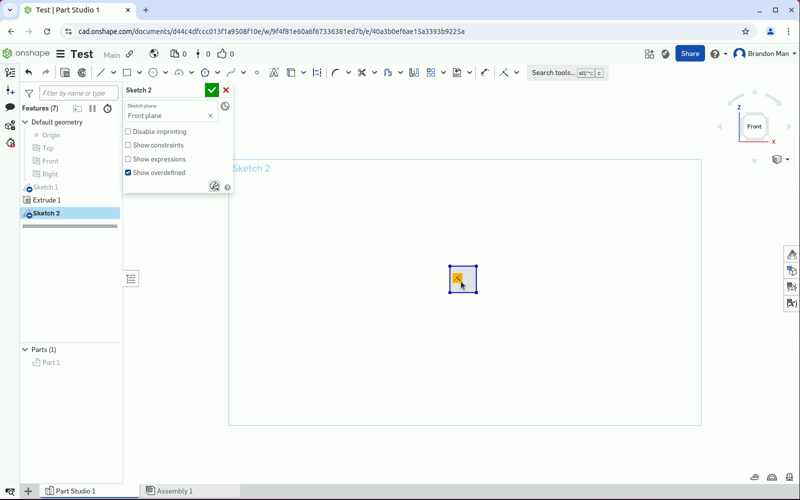
scroll(-6)
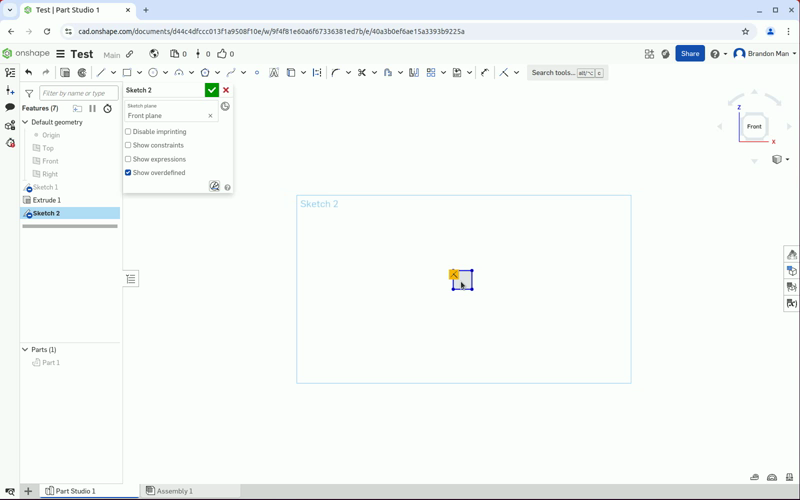
scroll(-6)
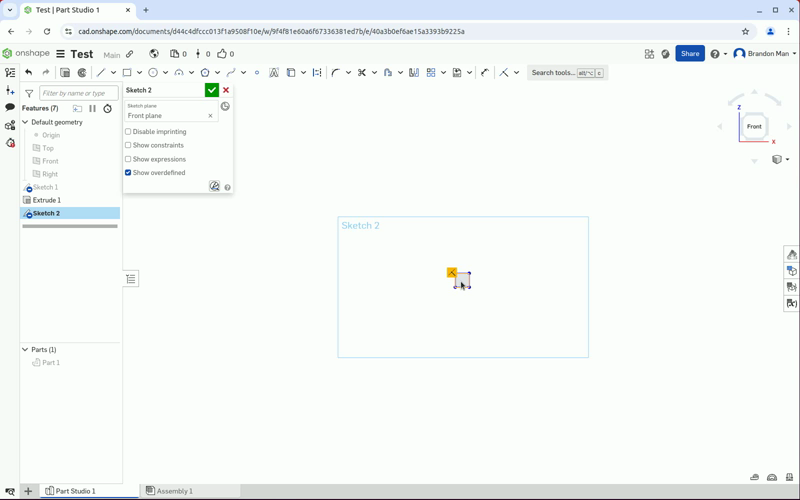
scroll(-6)
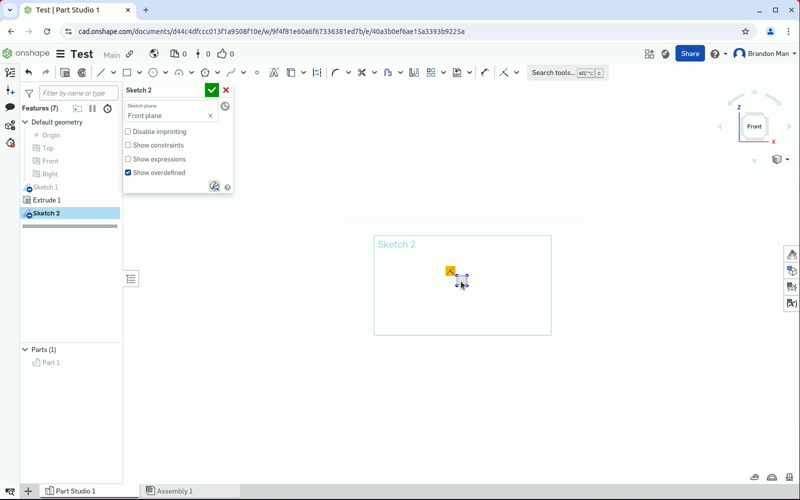
scroll(-6)
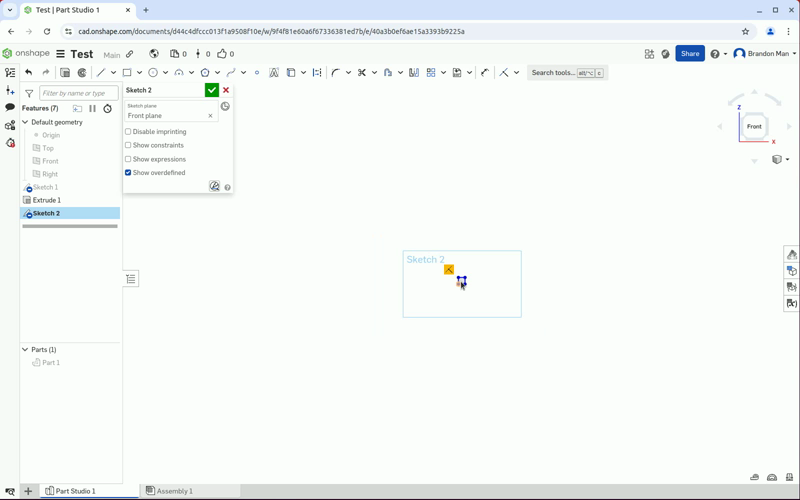
scroll(-6)
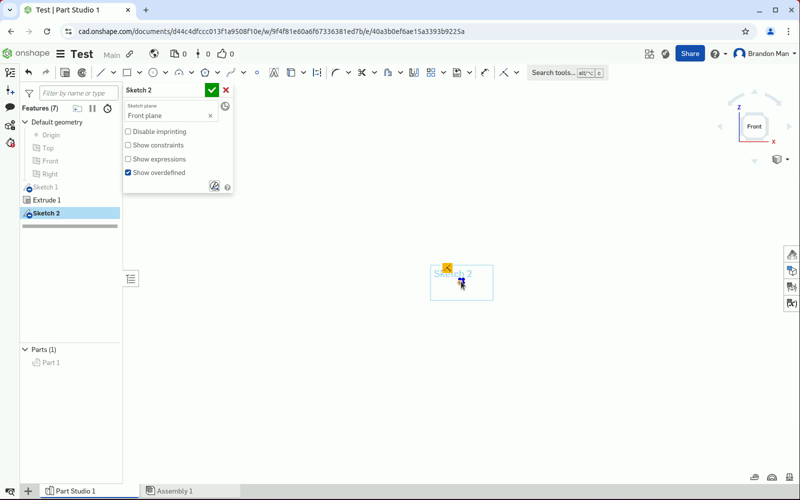
mouse_move(73, 352)
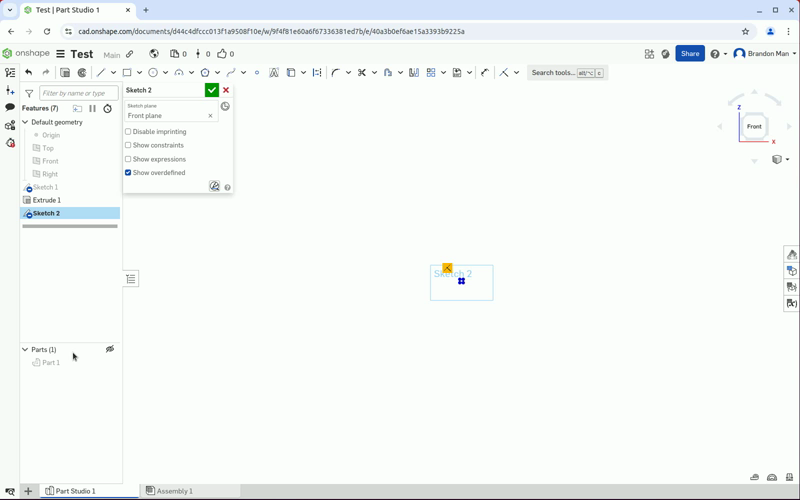
key(shift+y)
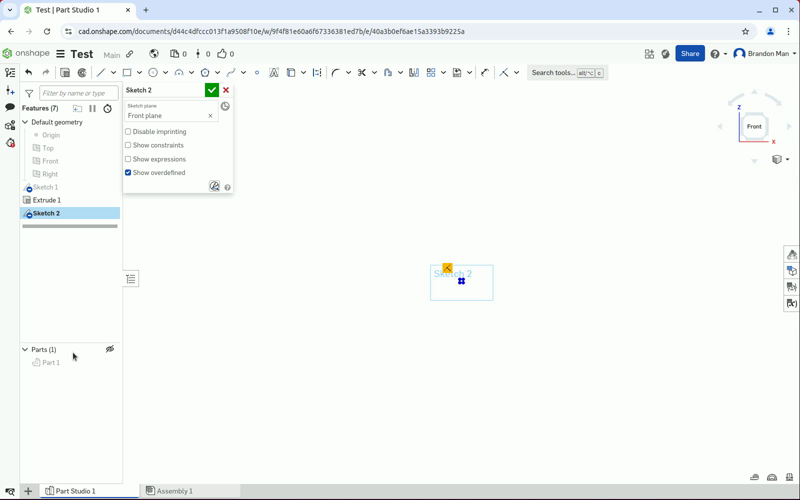
key(shift+e)
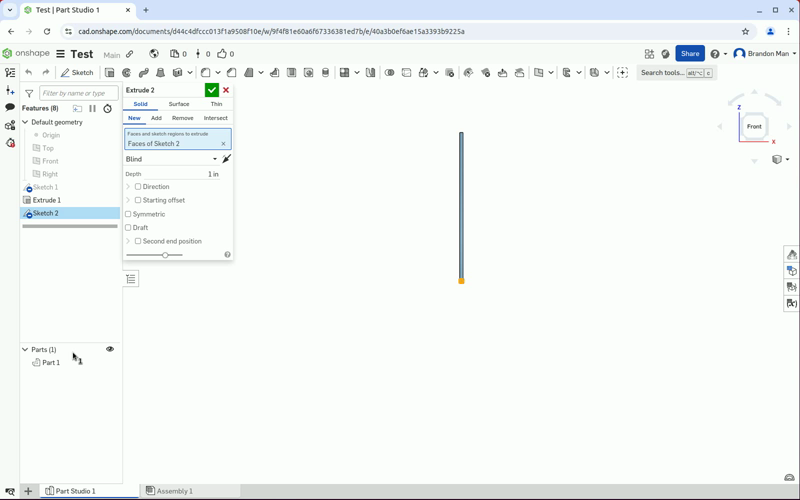
mouse_move(143, 106)
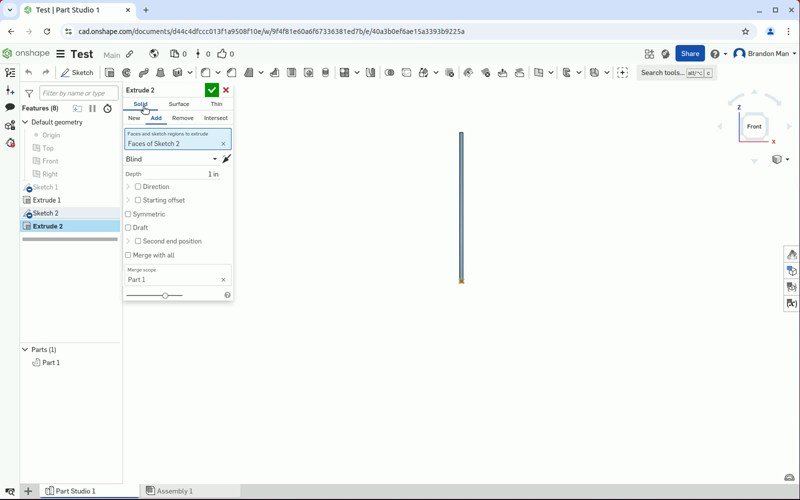
click(143, 106)
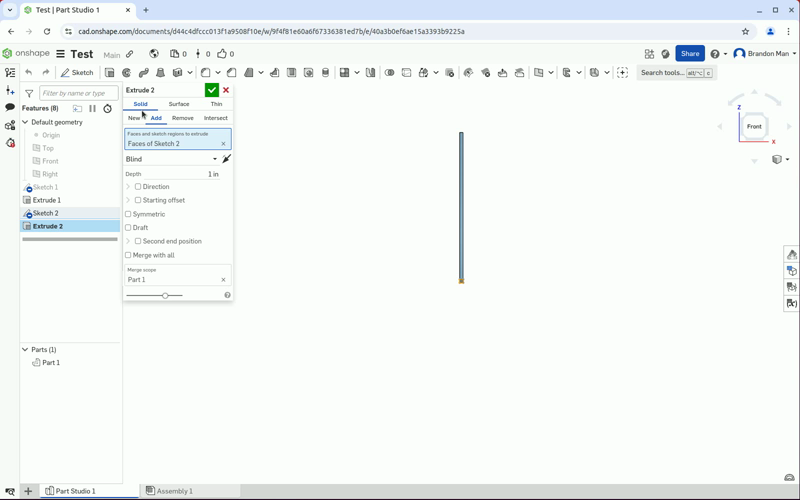
mouse_move(137, 120)
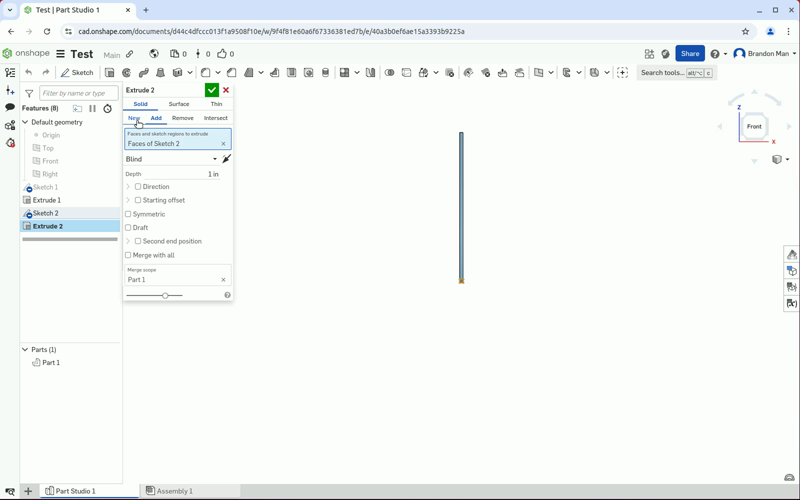
click(137, 120)
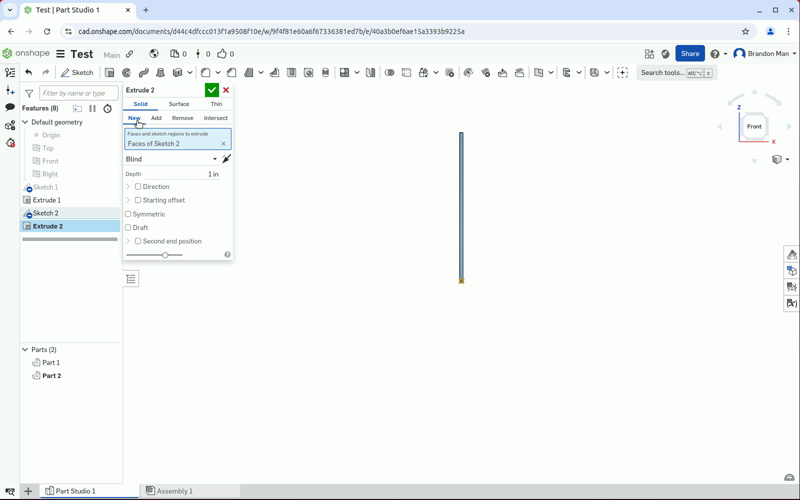
key(tab, 4)
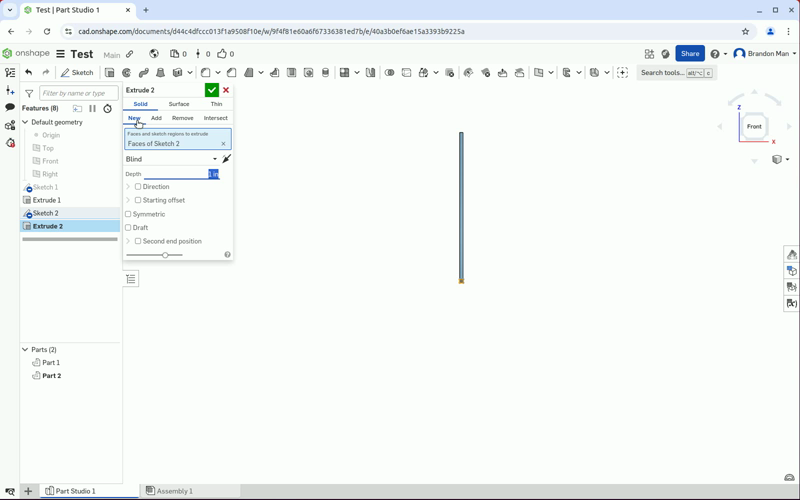
text(-0.241)
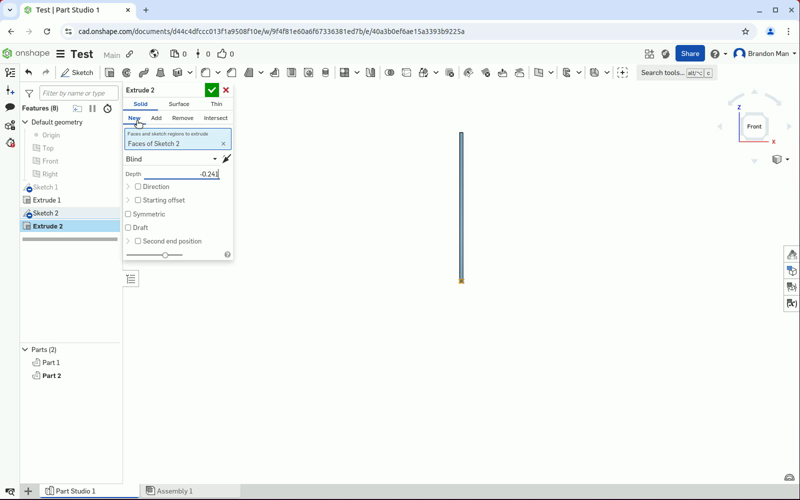
key(enter)
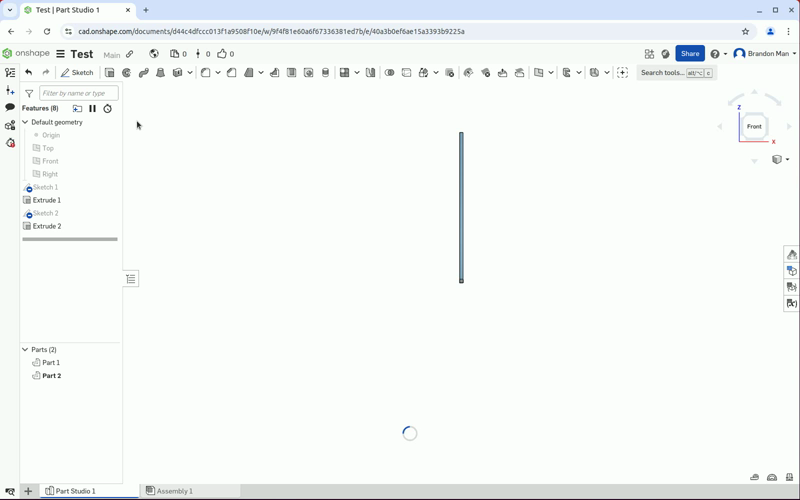
key(shift+h)
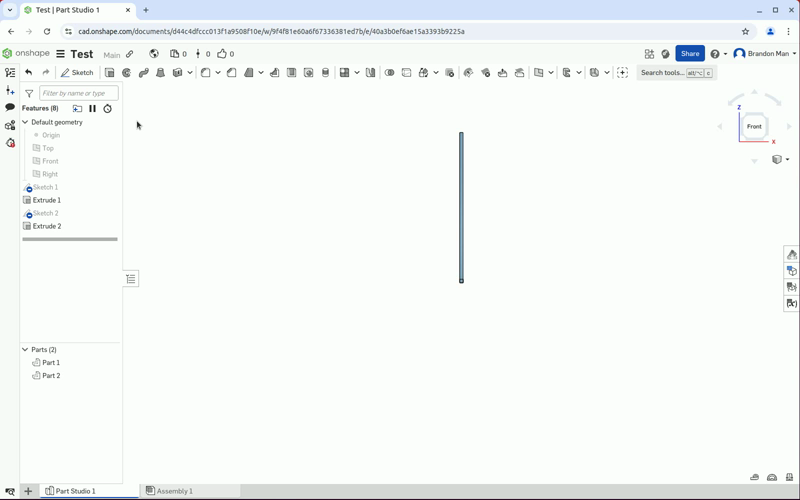
key(shift+h)
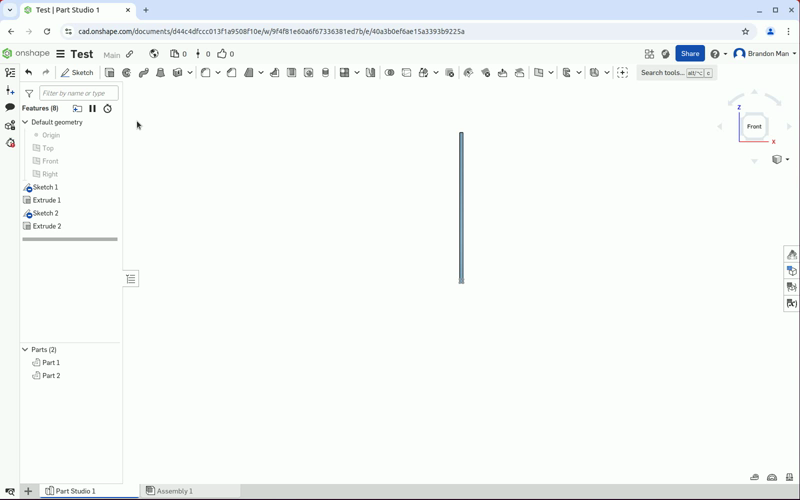
key(shift+7)
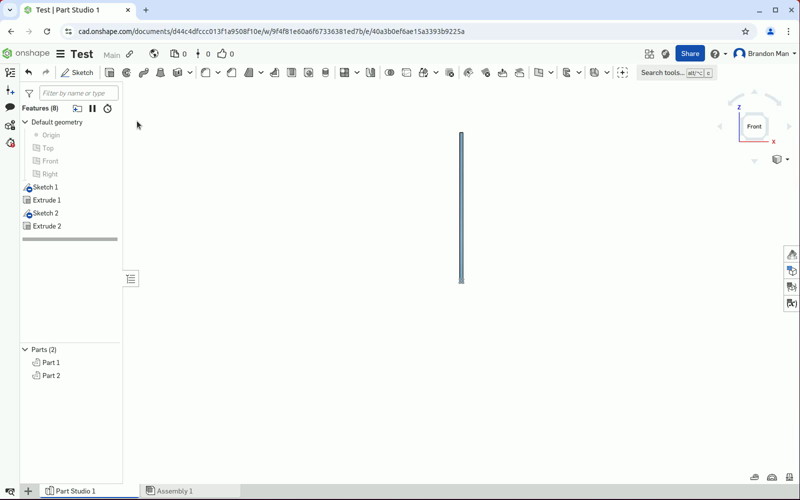
key(left, 2)
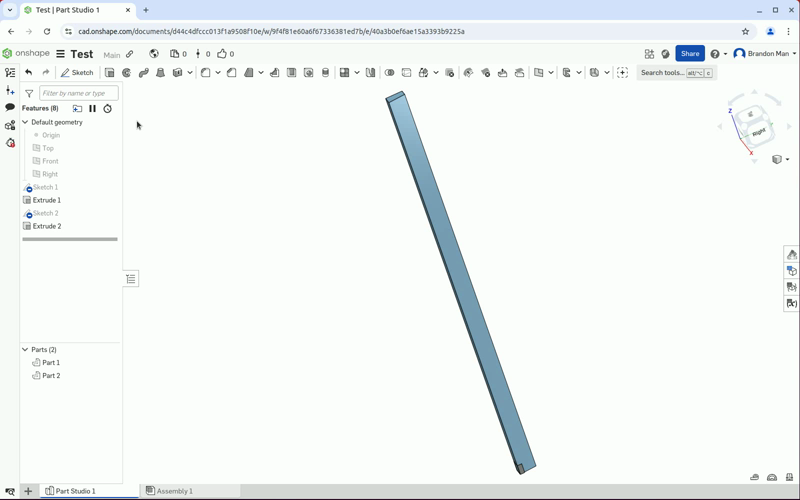
key(down, 2)
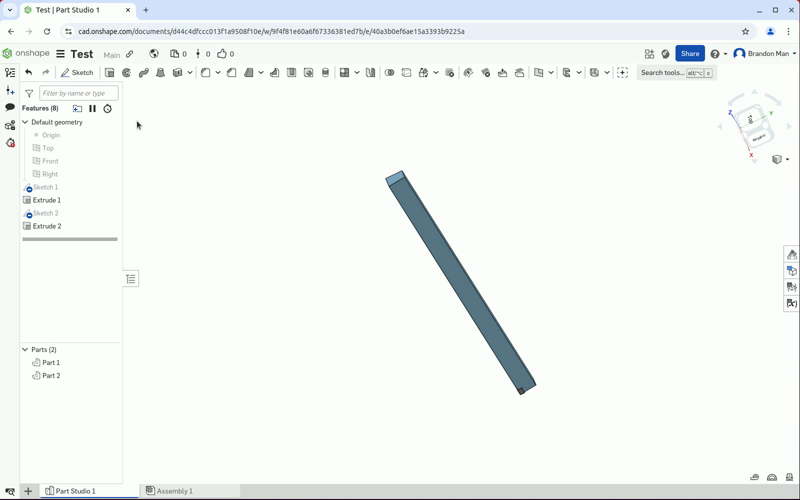
key(up, 2)
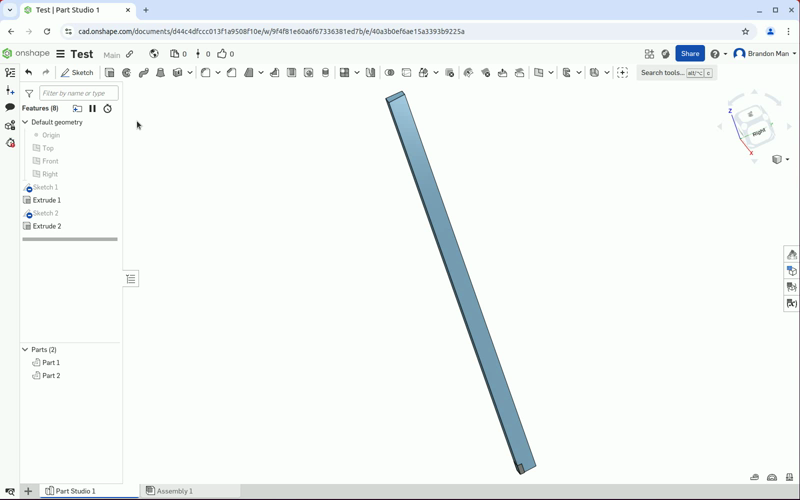
key(right, 2)
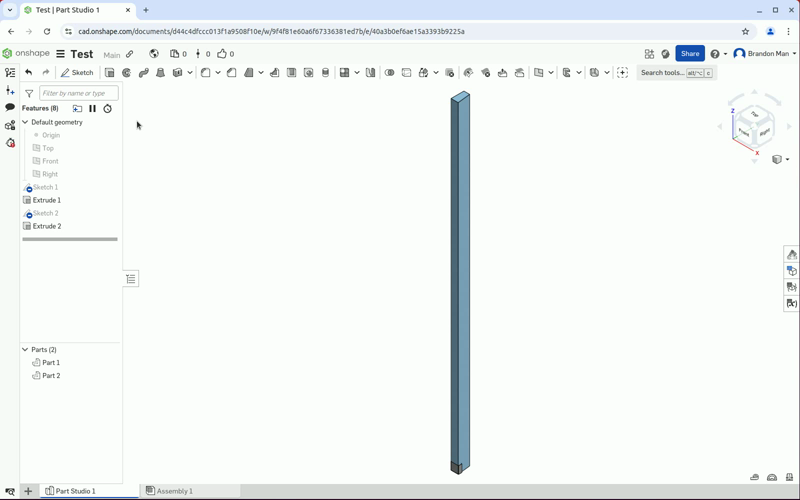
mouse_move(73, 189)
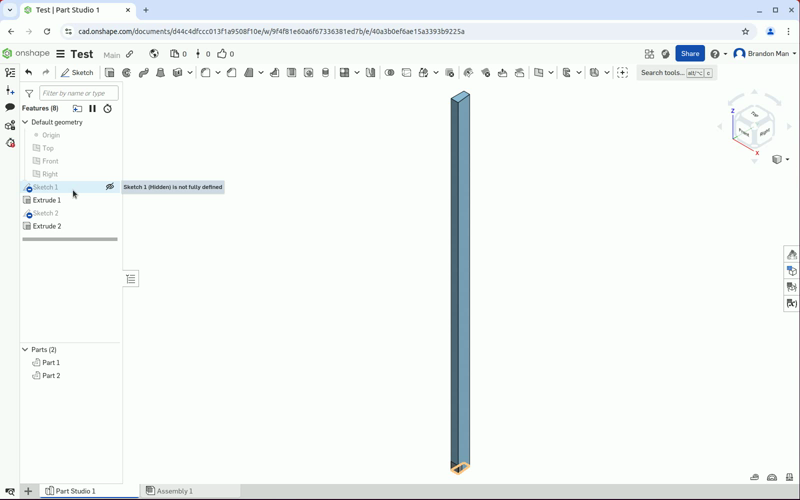
click(73, 189)